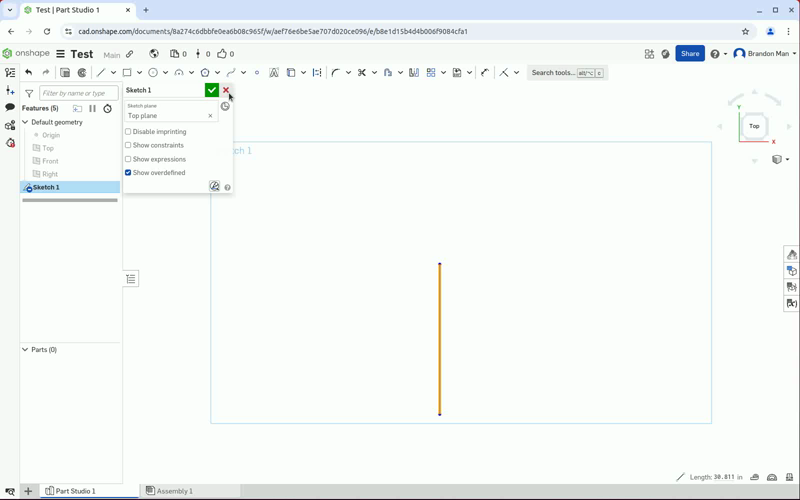
key(shift+h)
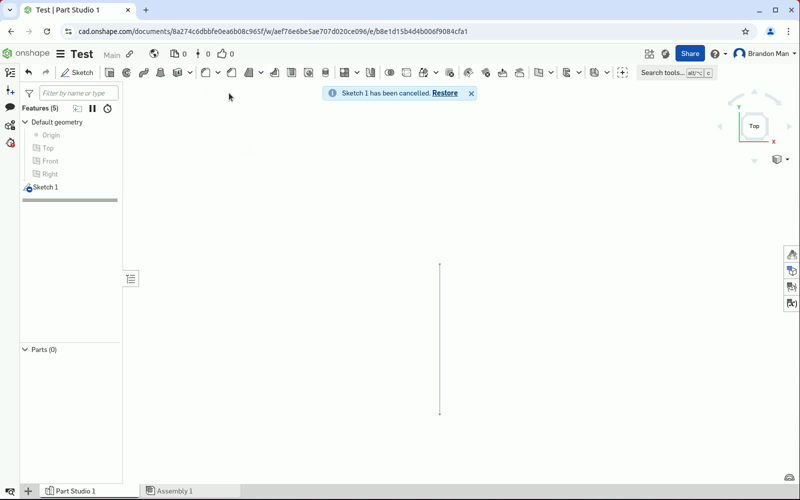
key(shift+s)
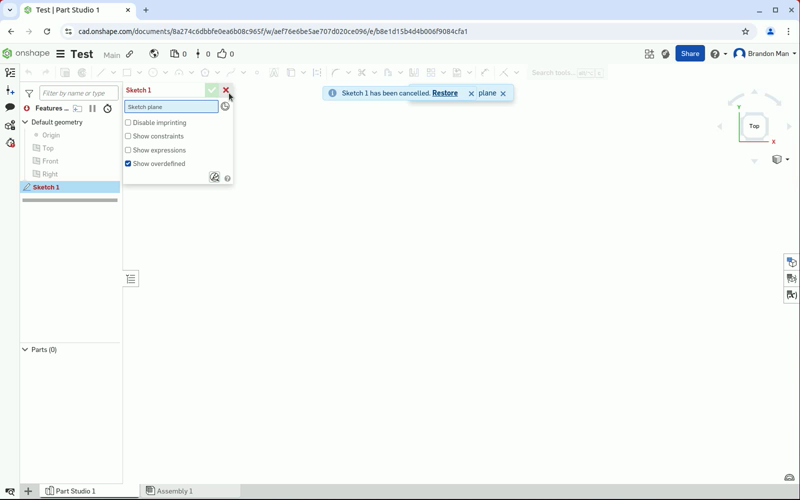
mouse_move(73, 150)
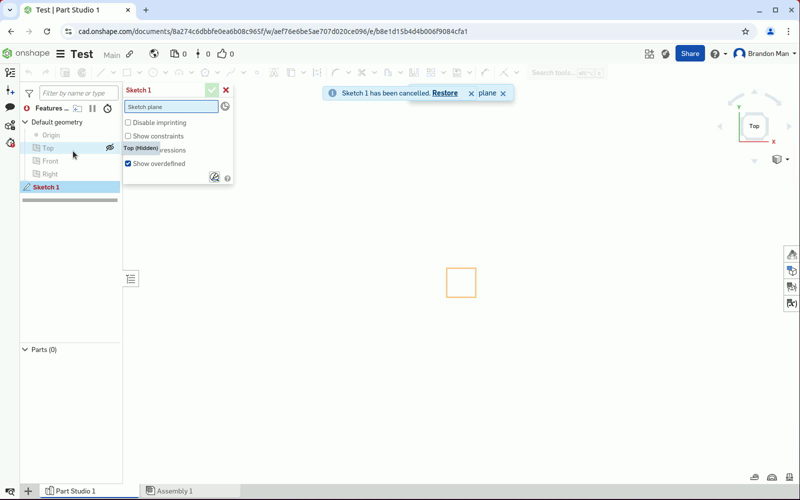
click(73, 150)
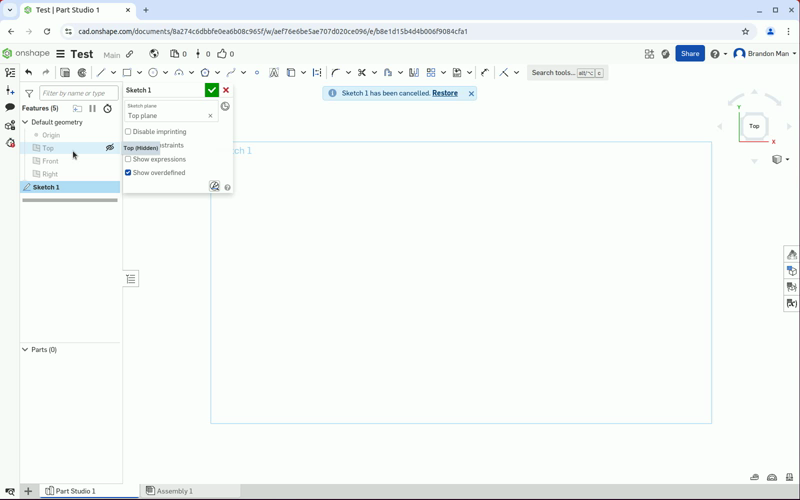
mouse_move(73, 352)
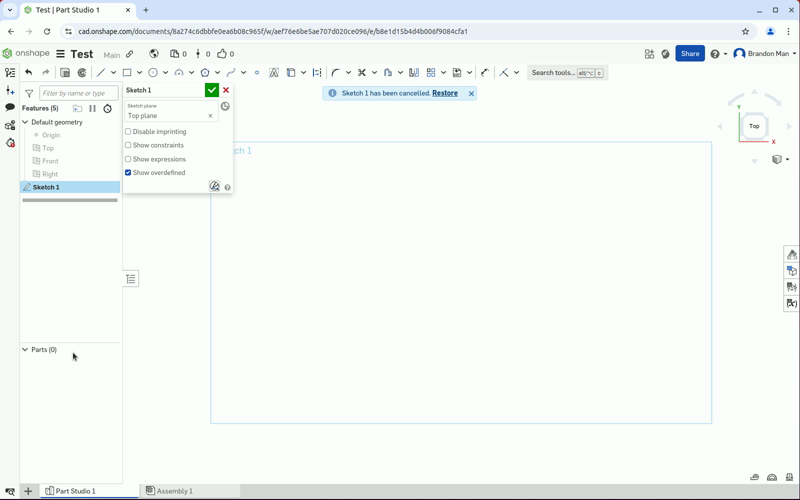
key(y)
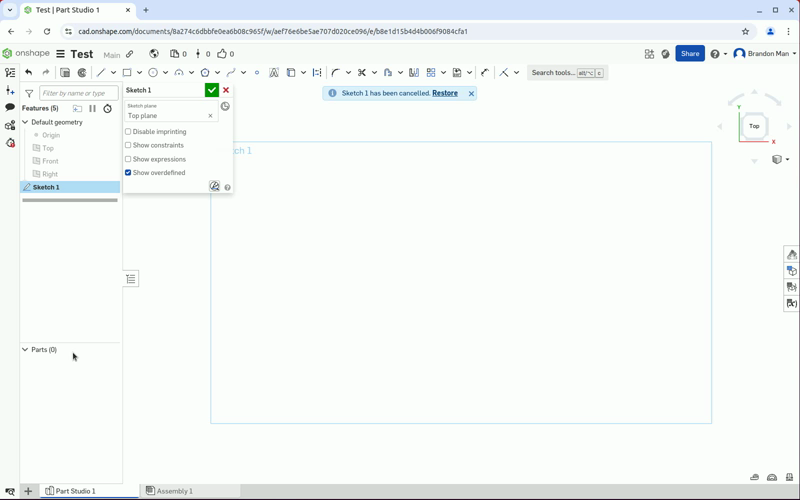
key(l)
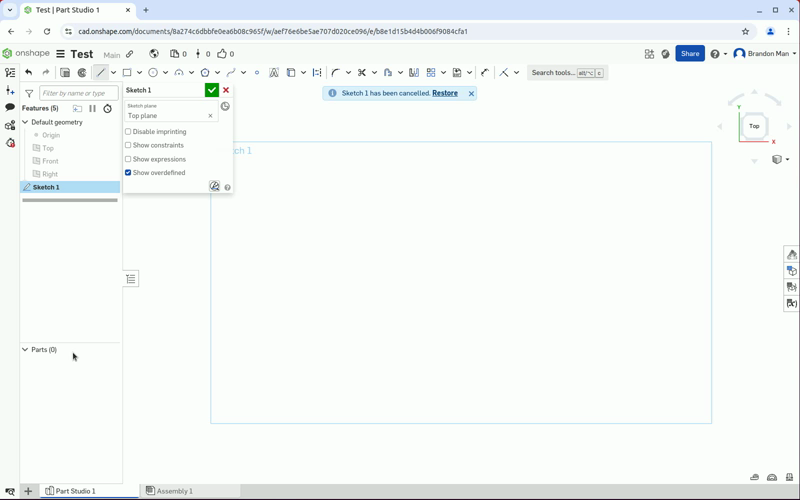
key_down(shift)
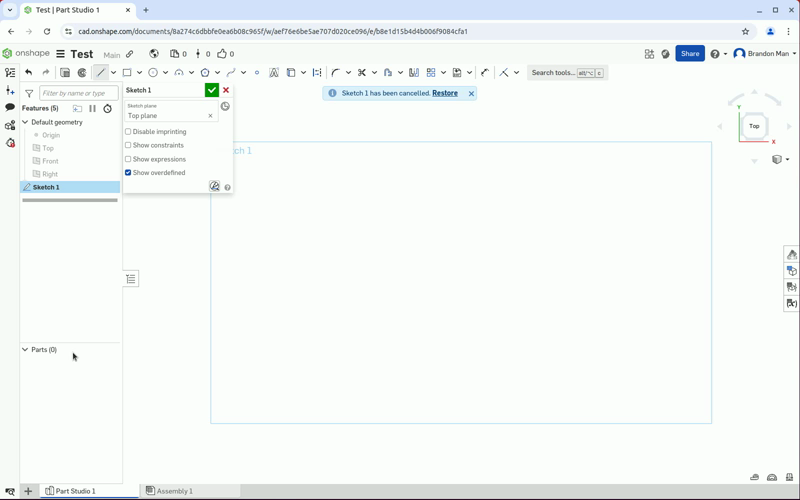
mouse_move(348, 282)
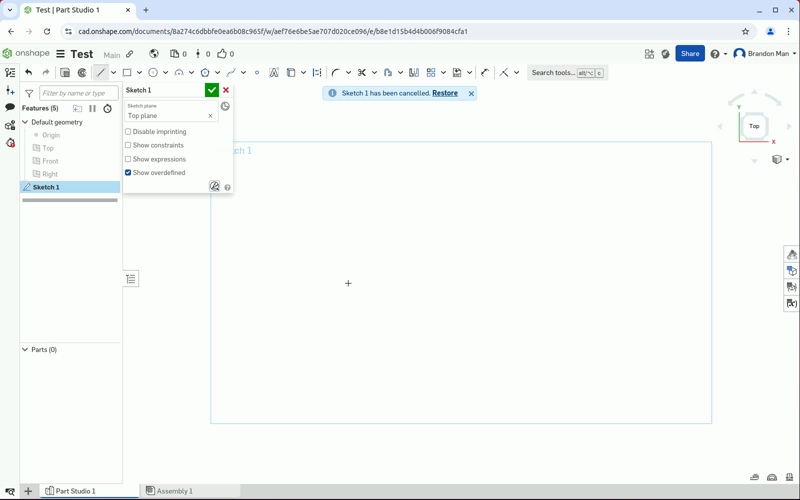
click(348, 282)
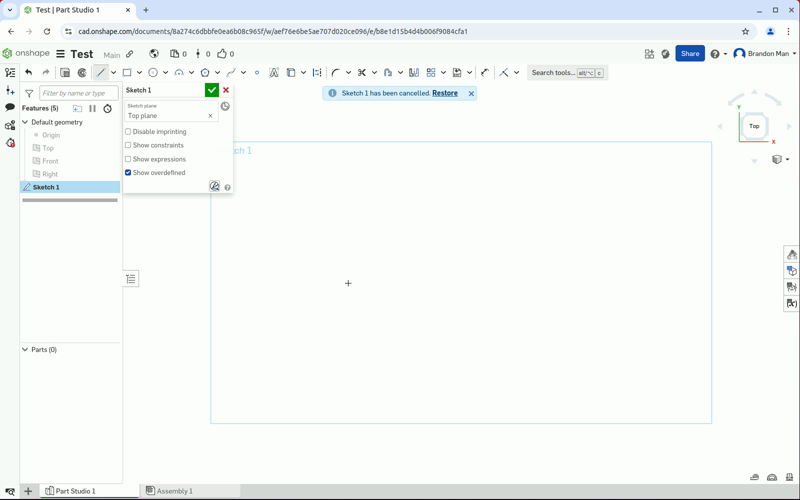
key_up(shift)
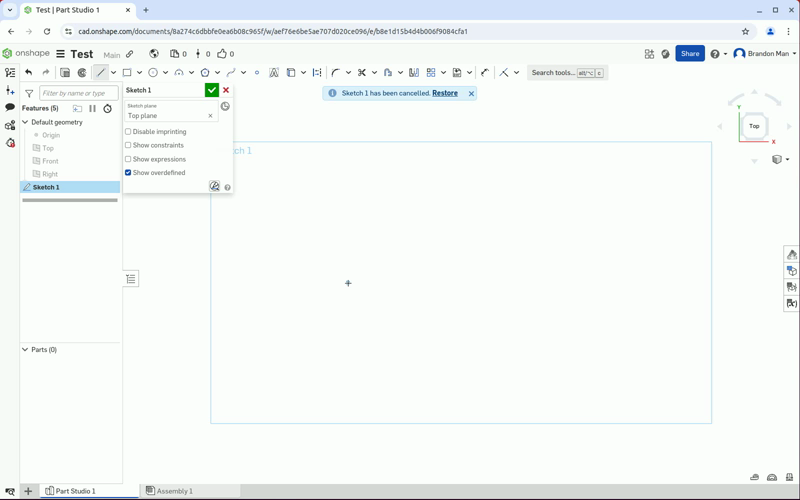
key_down(shift)
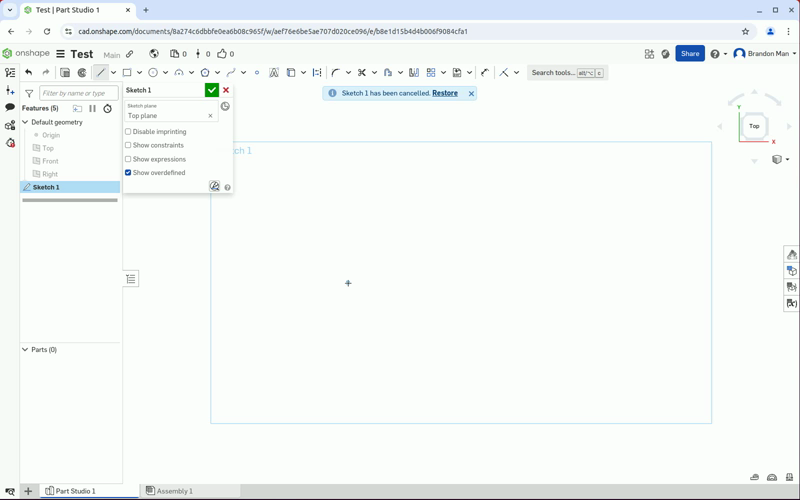
mouse_move(460, 282)
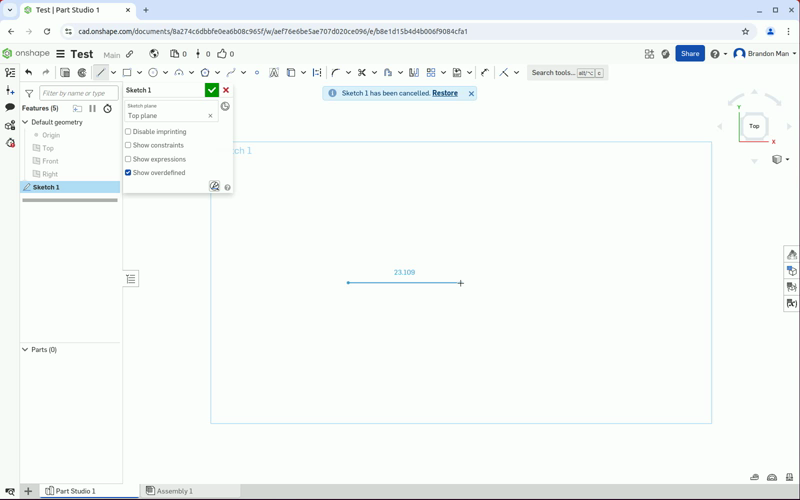
click(460, 282)
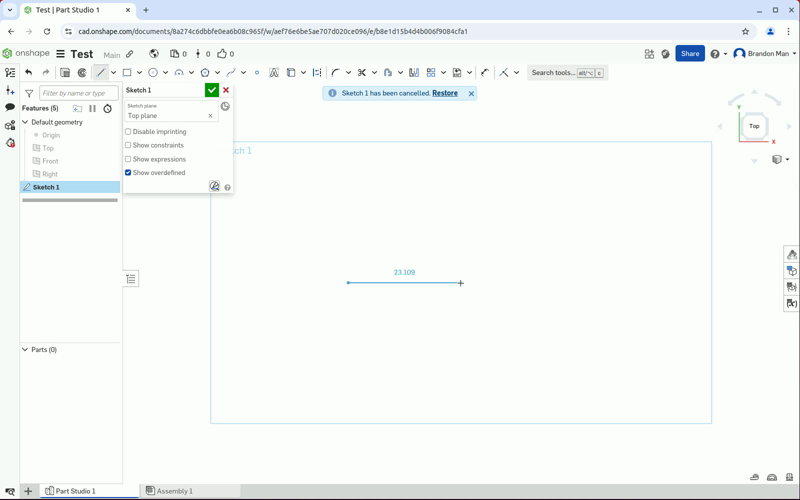
key_up(shift)
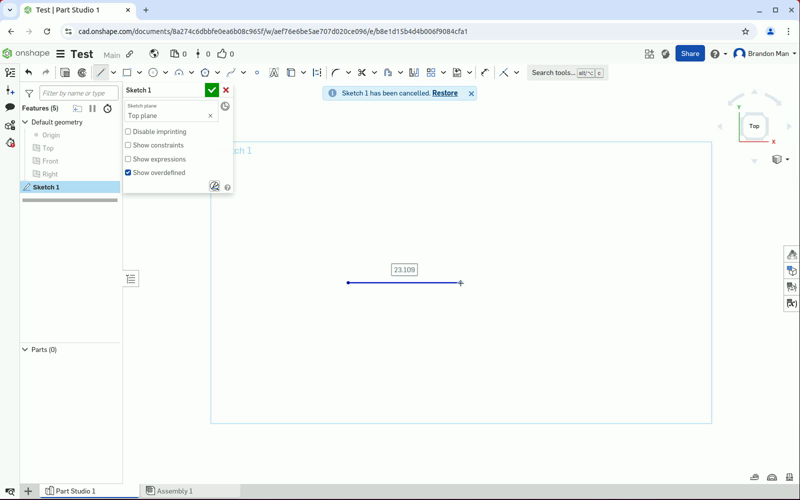
key_down(shift)
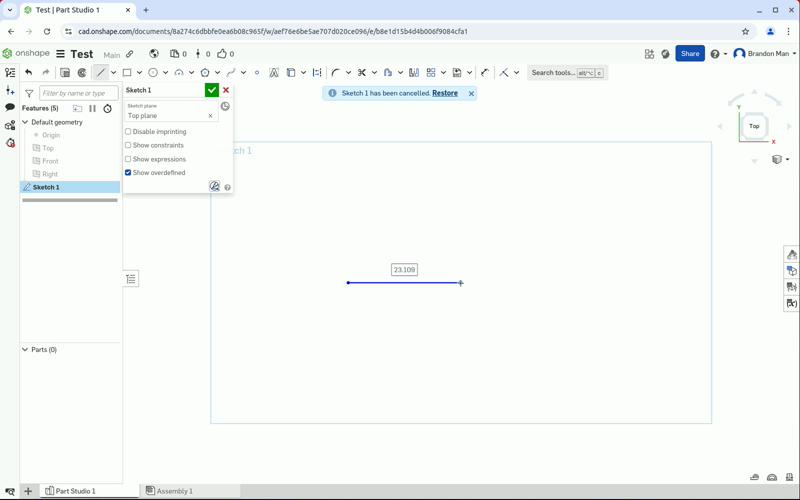
mouse_move(490, 282)
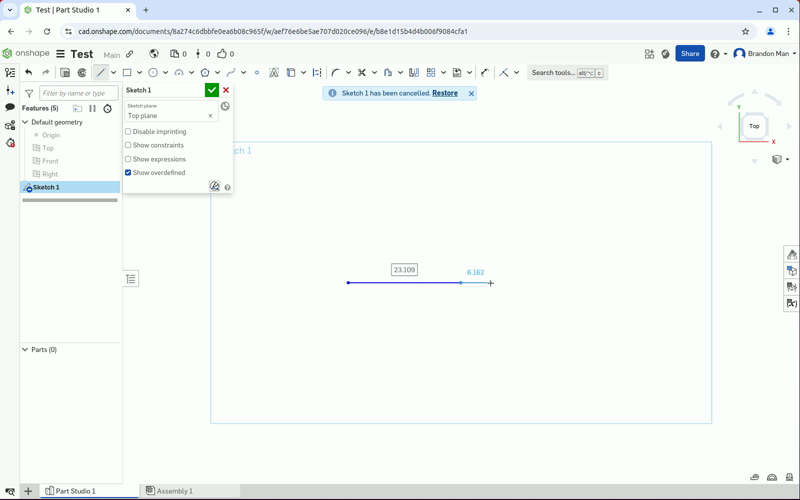
mouse_move(460, 250)
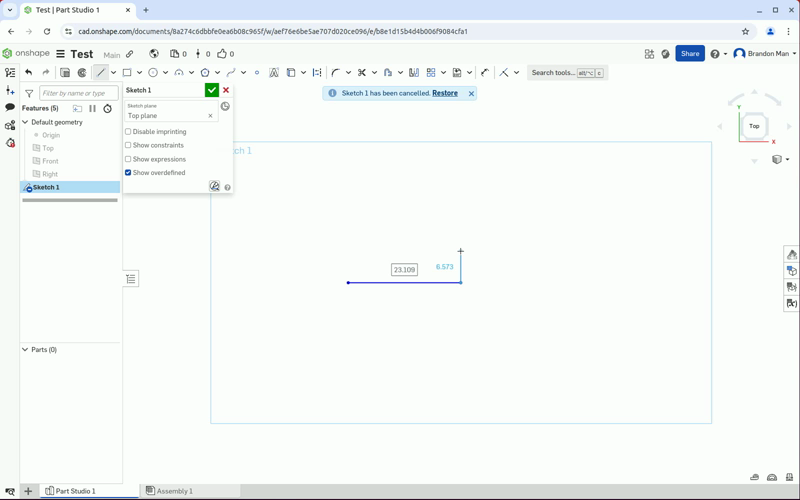
click(460, 250)
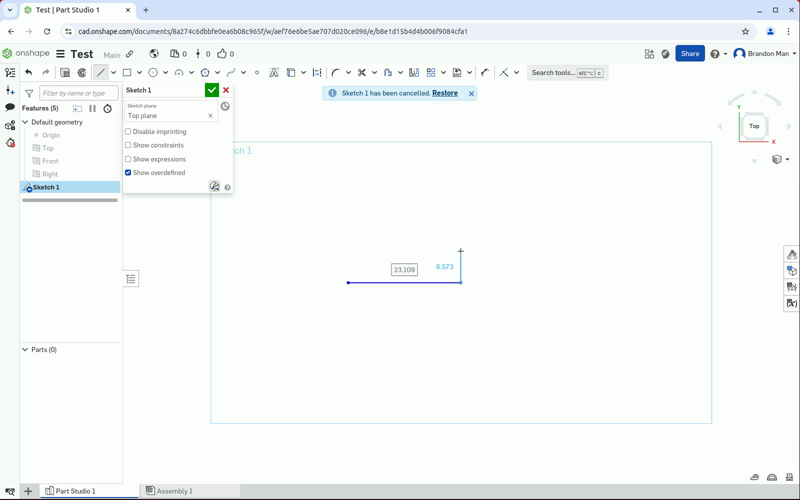
key_up(shift)
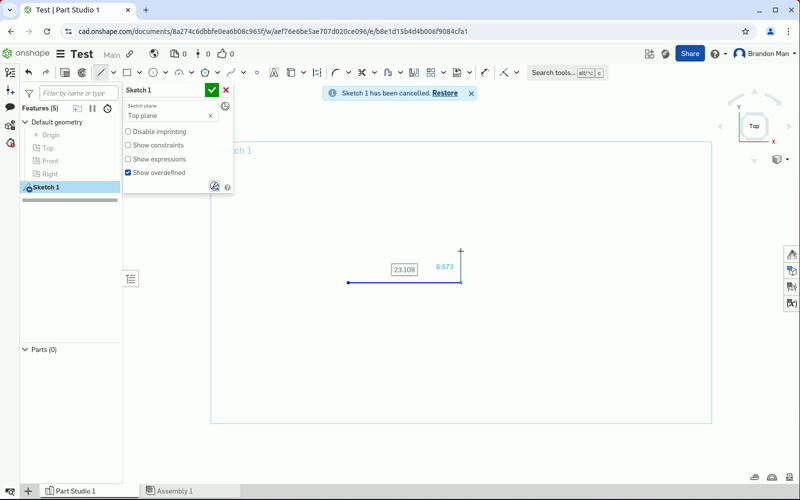
key_down(shift)
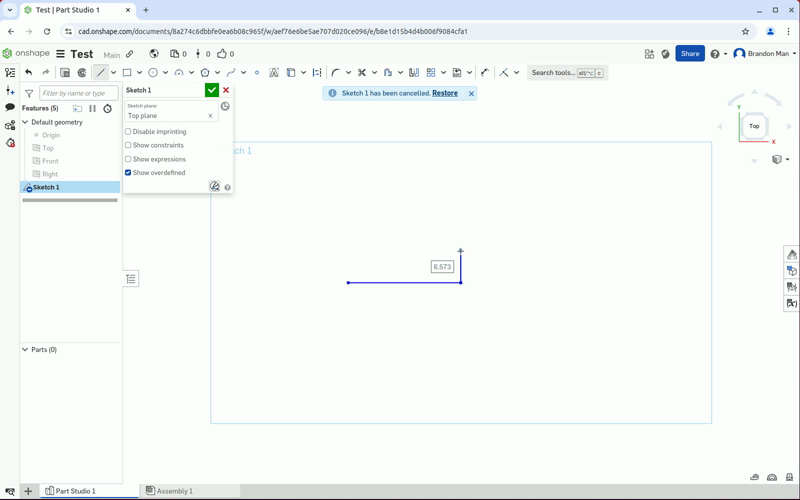
mouse_move(348, 250)
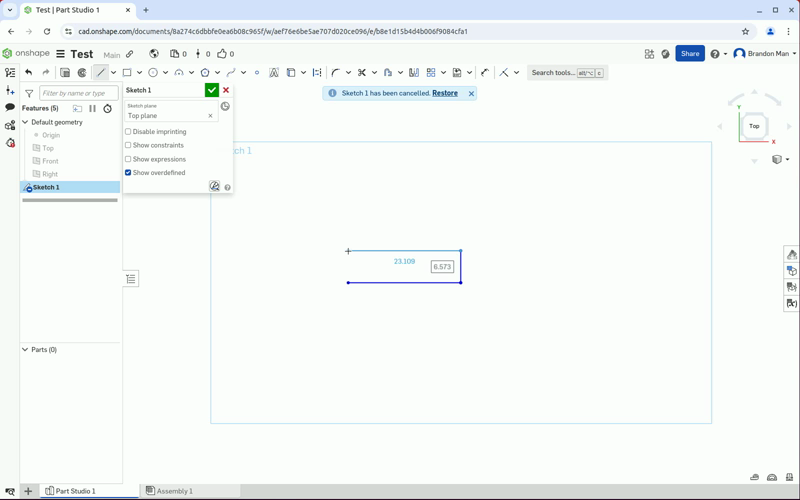
click(348, 250)
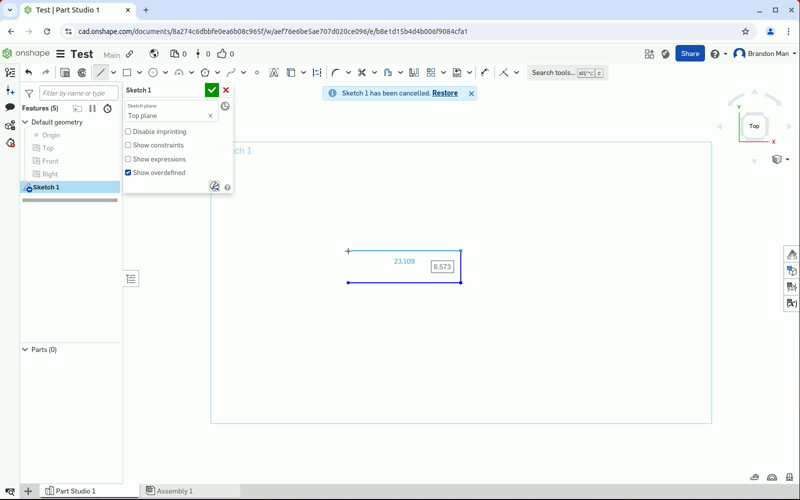
key_up(shift)
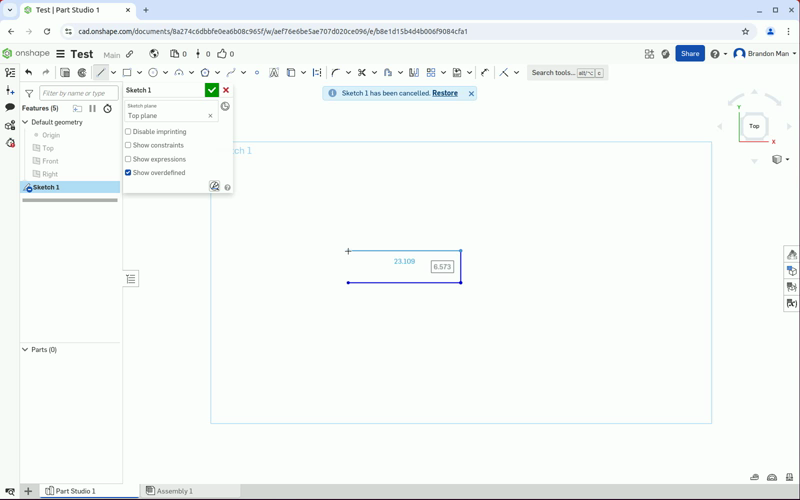
mouse_move(378, 250)
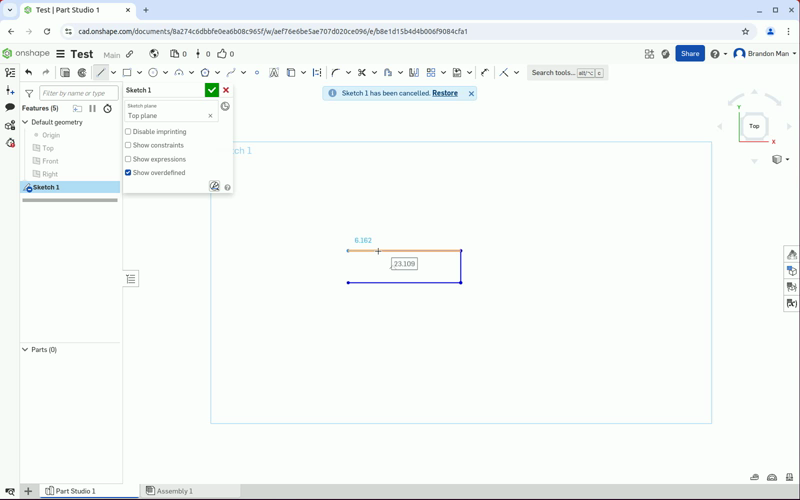
key_down(shift)
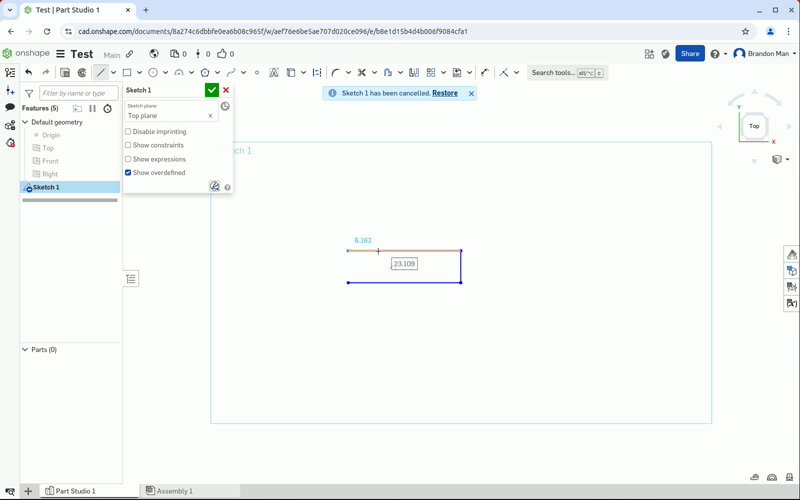
mouse_move(348, 282)
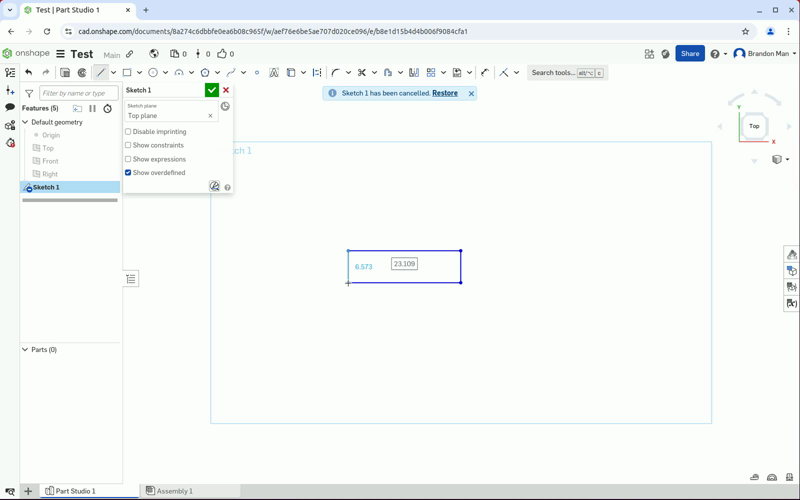
key_up(shift)
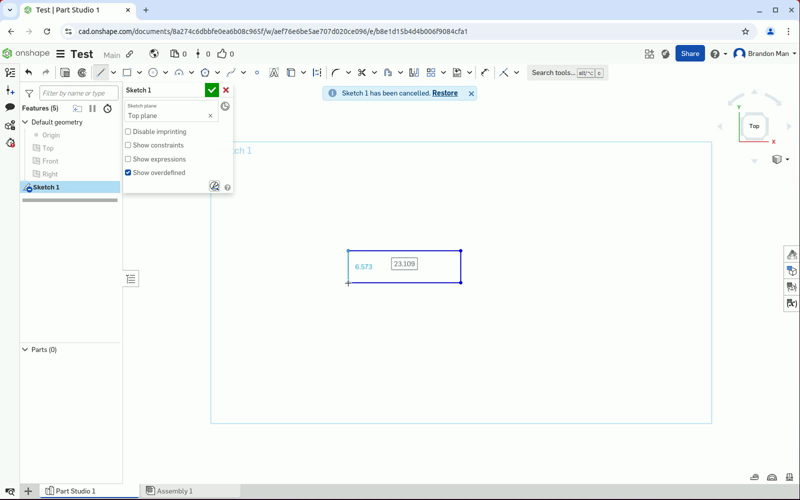
click(348, 282)
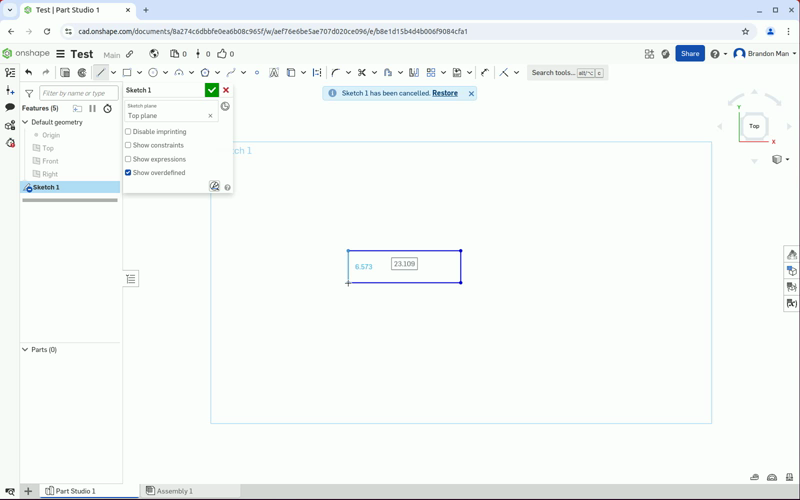
key(esc)
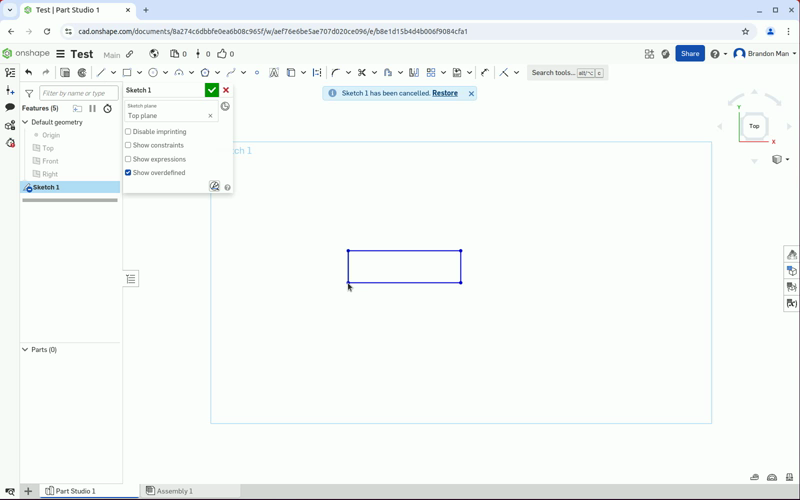
mouse_move(401, 255)
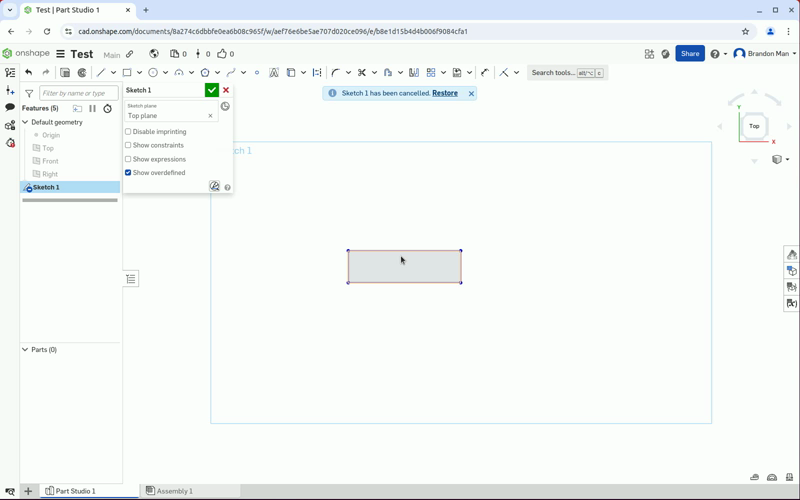
click(401, 255)
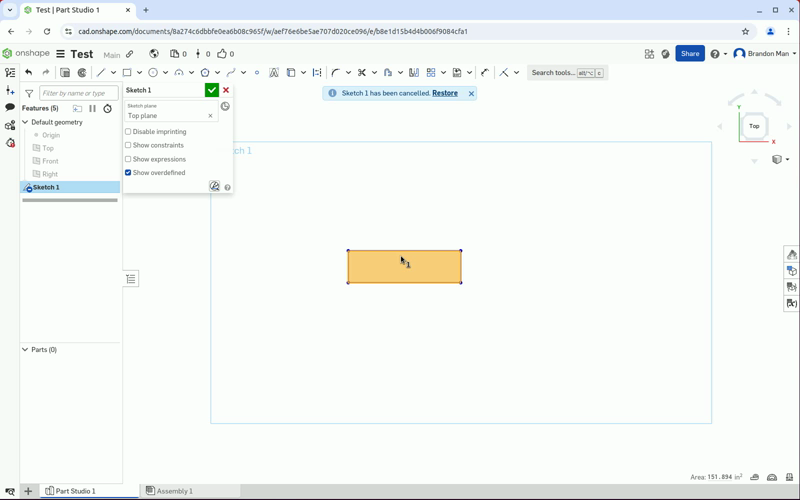
mouse_move(73, 352)
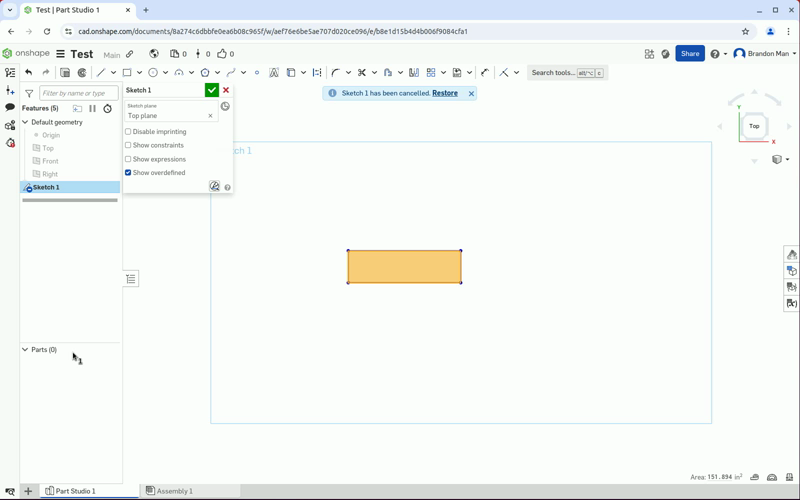
key(shift+y)
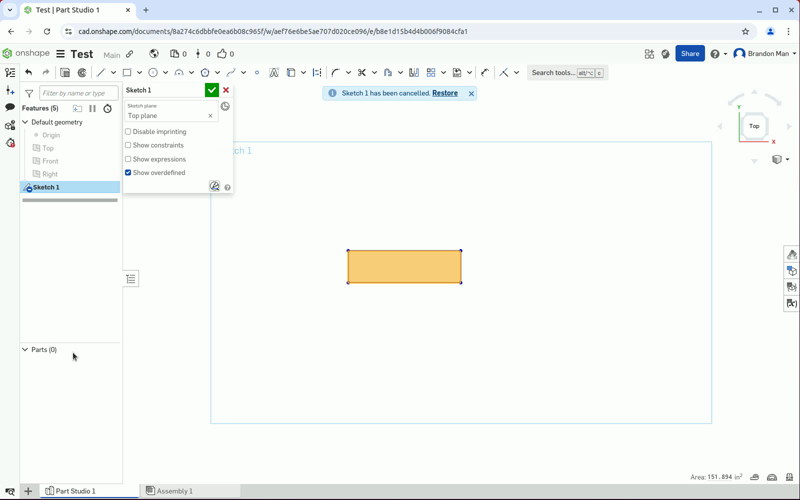
key(shift+e)
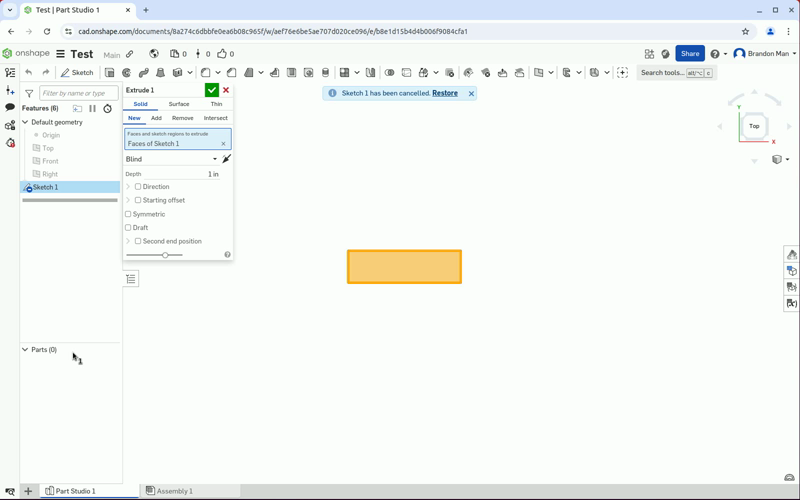
mouse_move(143, 106)
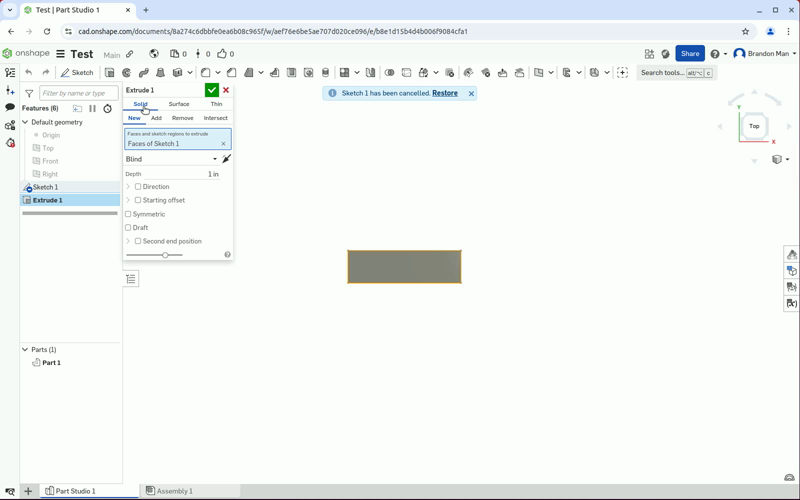
click(143, 106)
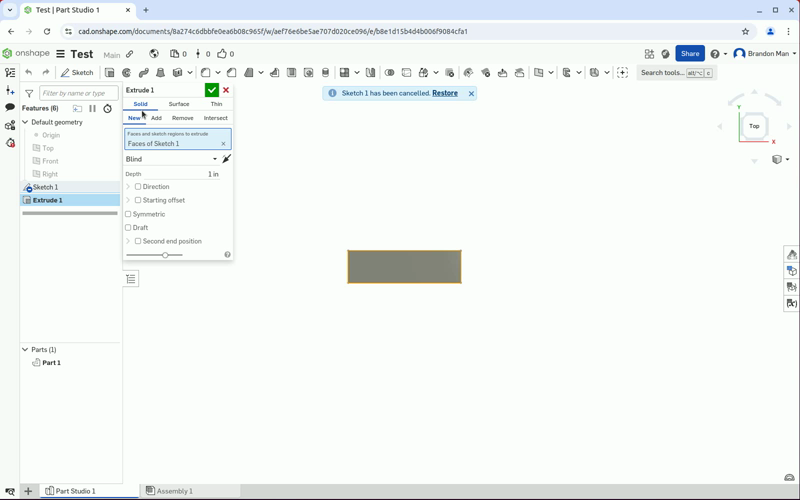
mouse_move(137, 120)
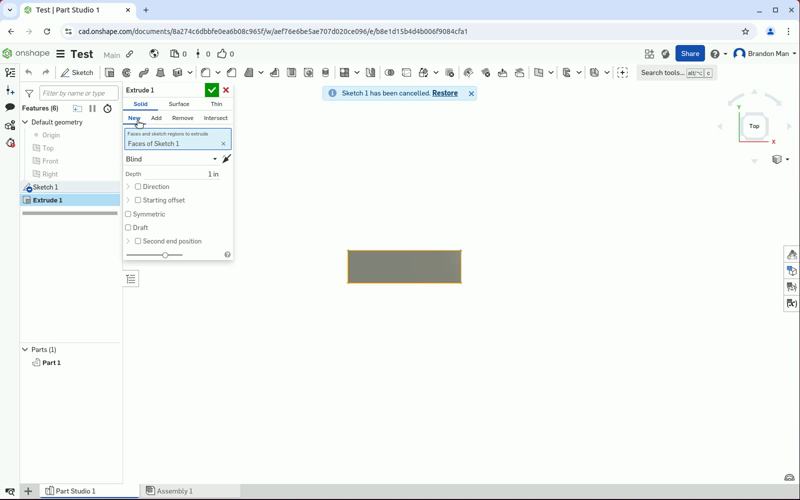
click(137, 120)
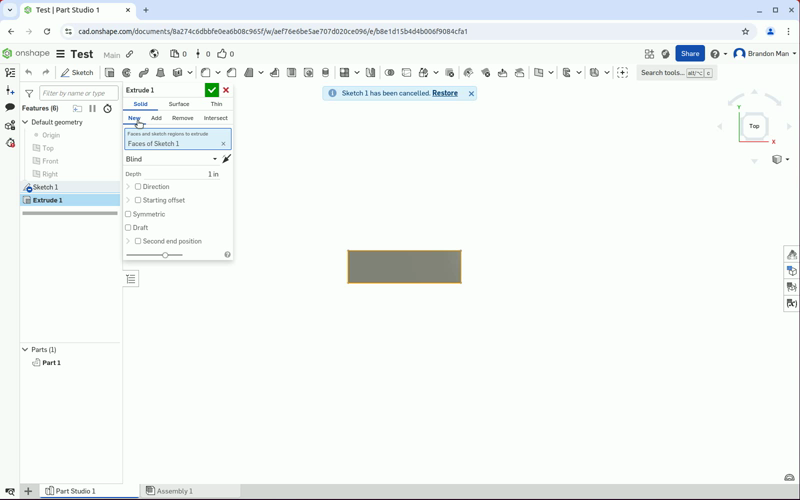
key(tab, 4)
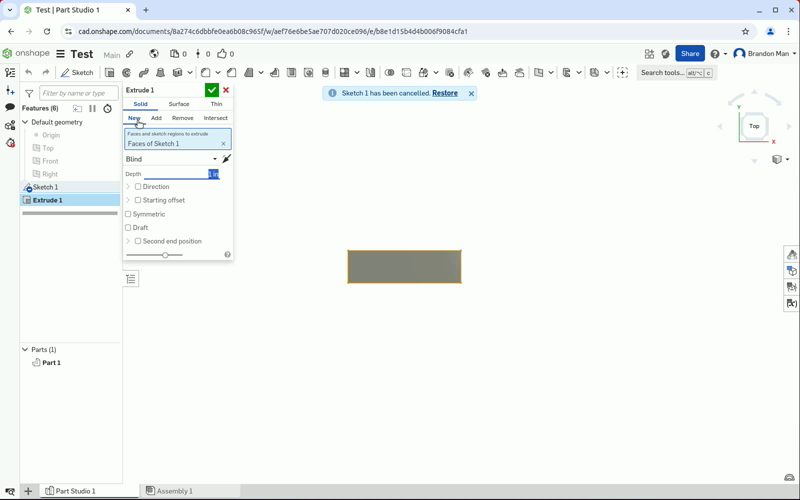
text(0.722)
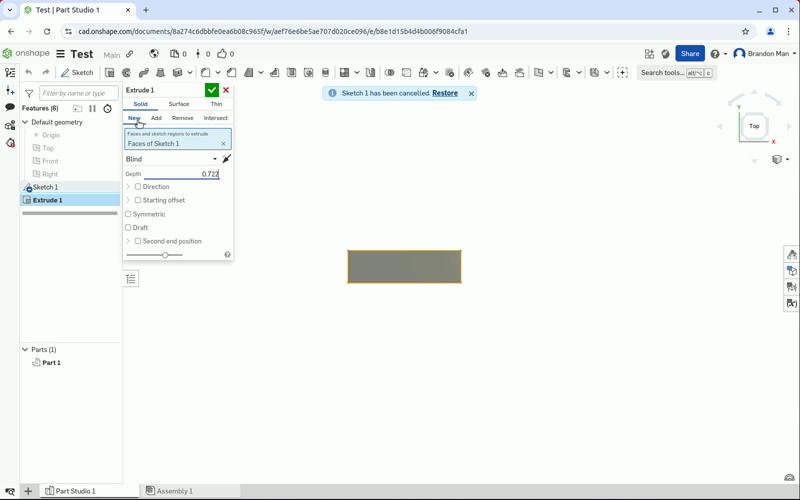
key(enter)
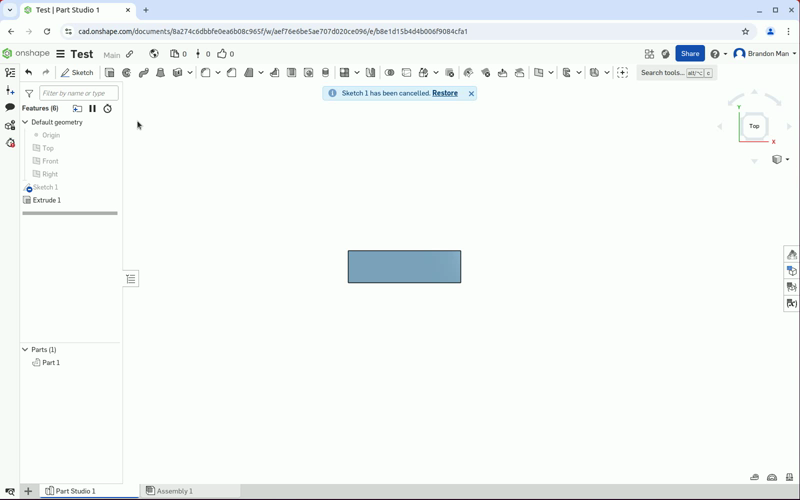
key(shift+h)
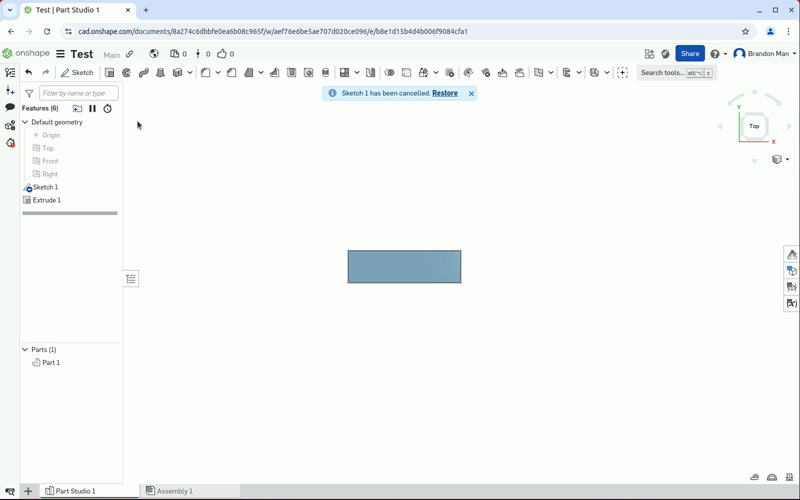
key(shift+h)
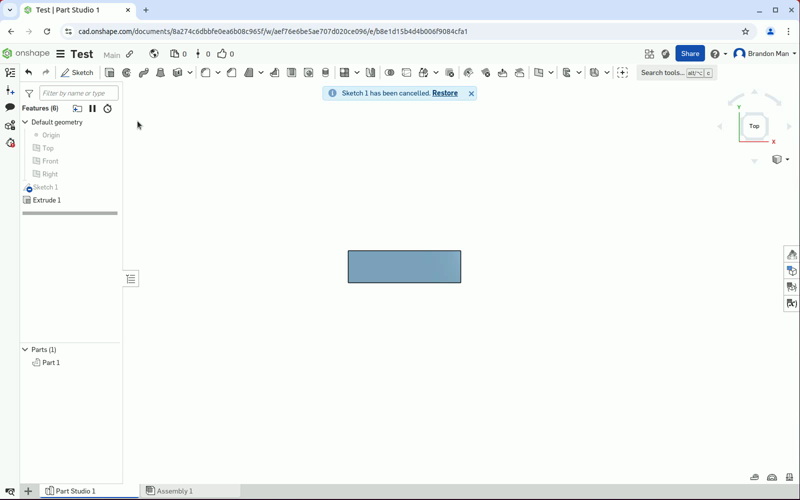
mouse_move(73, 189)
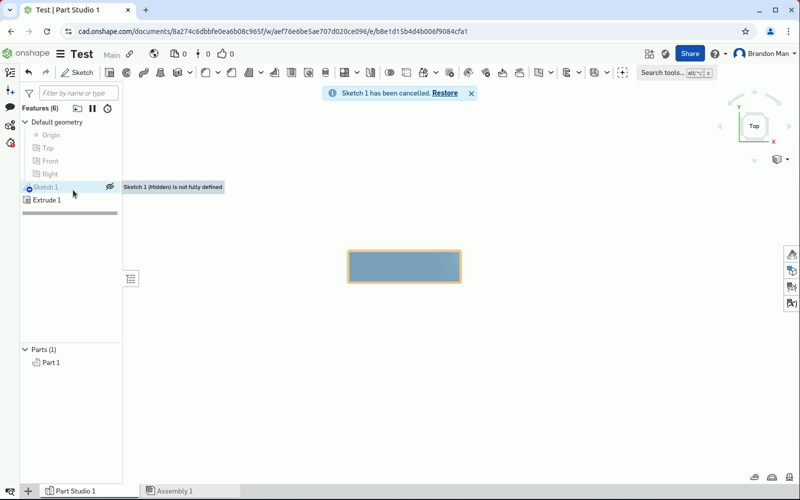
click(73, 189)
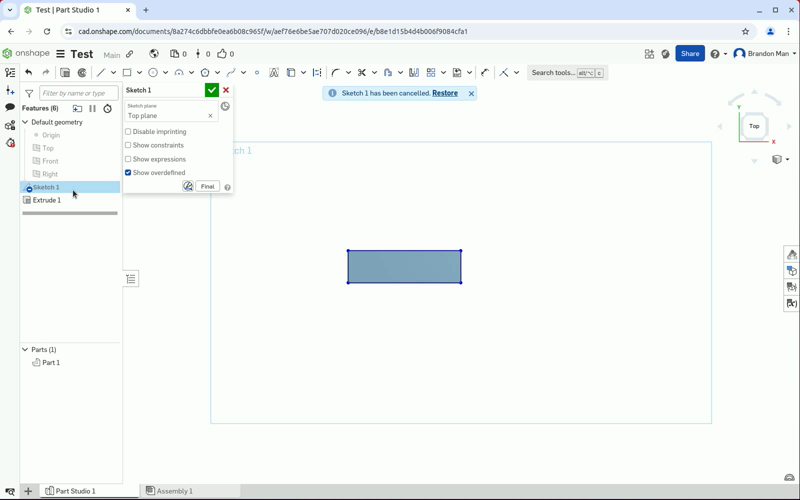
mouse_move(229, 92)
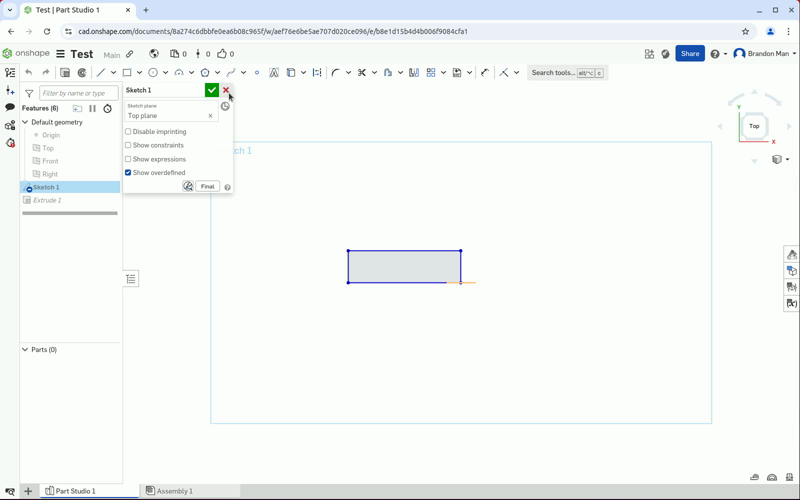
click(229, 92)
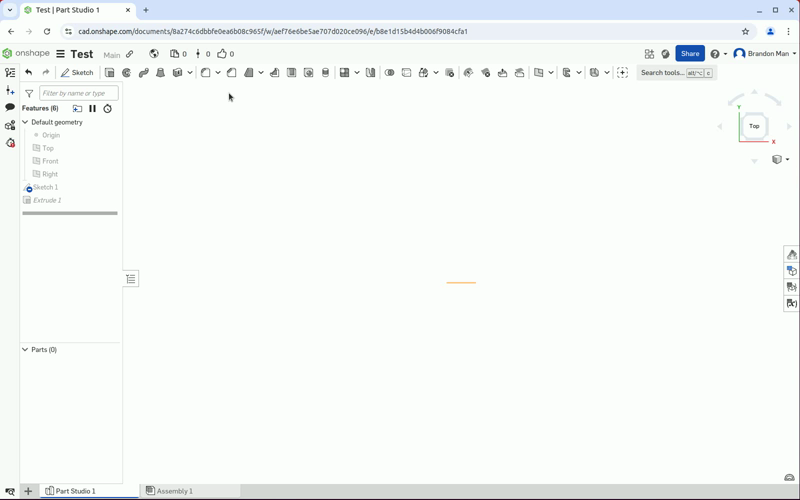
mouse_move(541, 75)
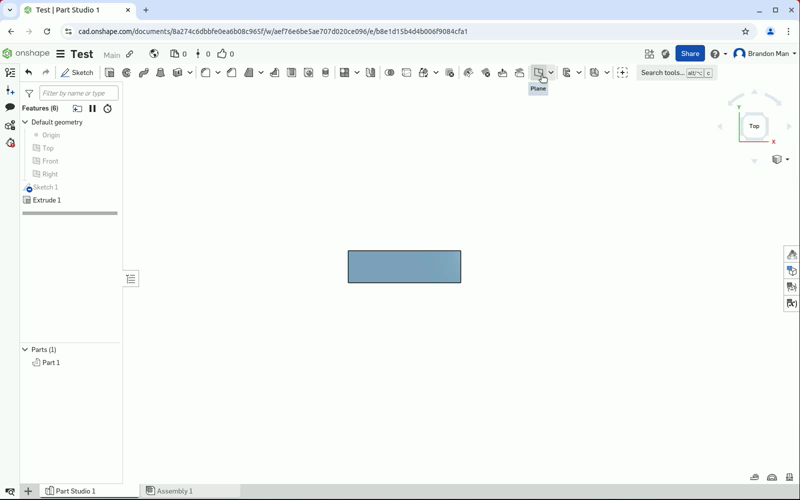
click(541, 75)
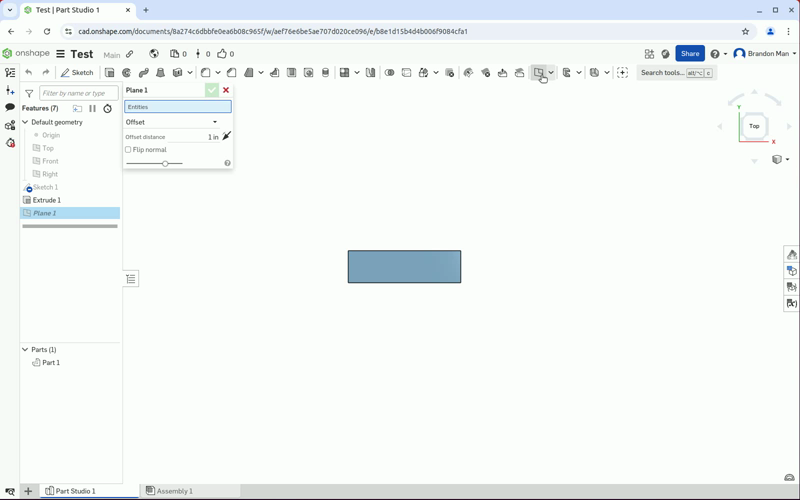
mouse_move(73, 150)
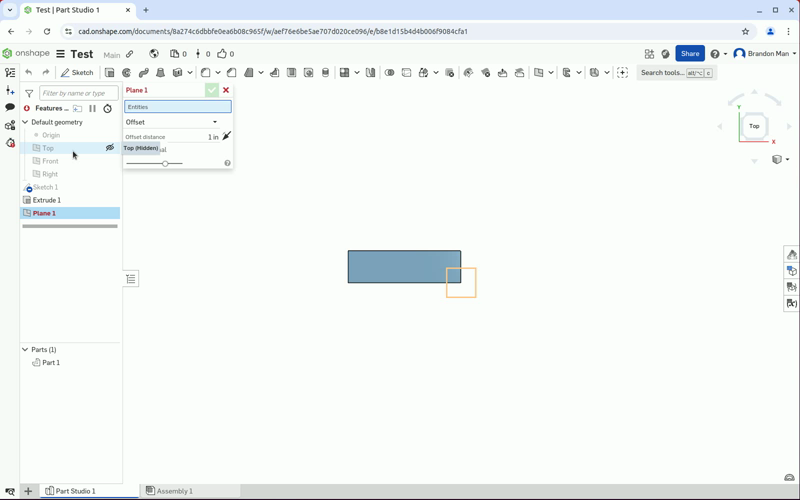
click(73, 150)
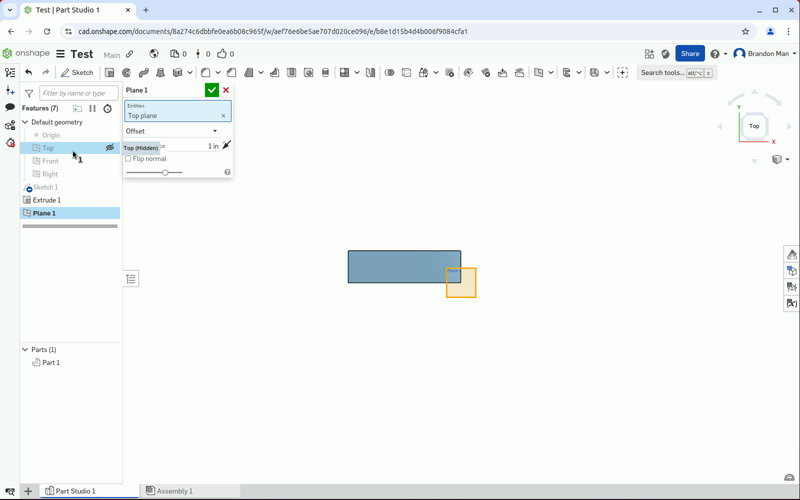
key(tab, 2)
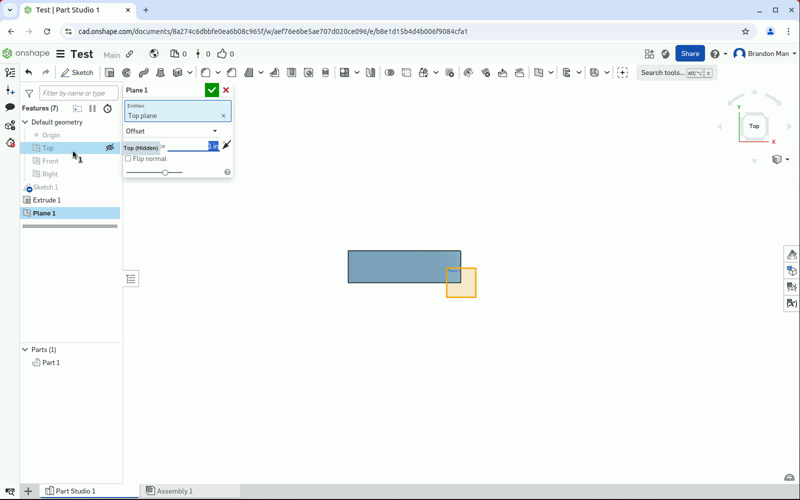
text(0.709)
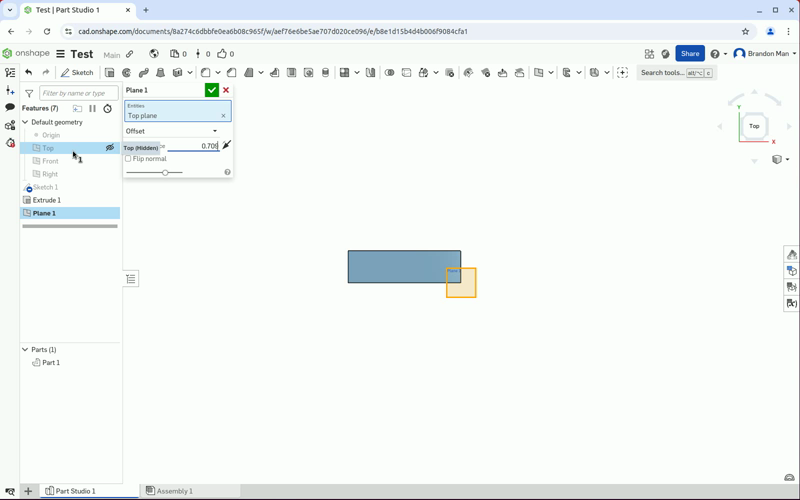
key(enter, 2)
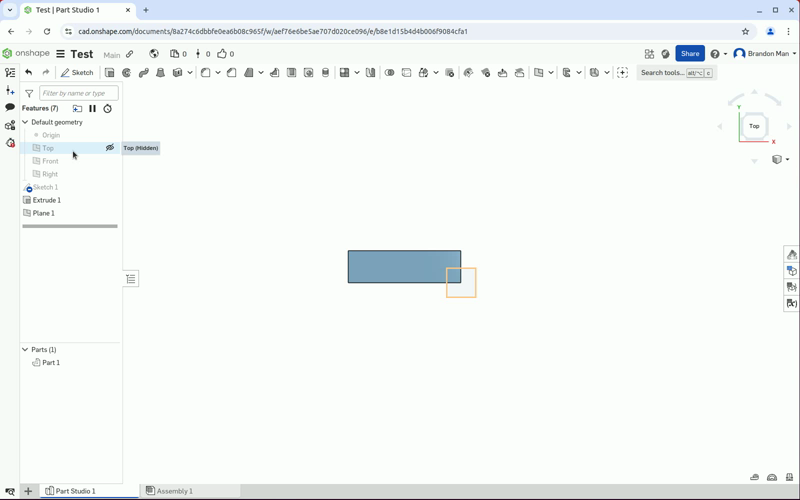
key(shift+s)
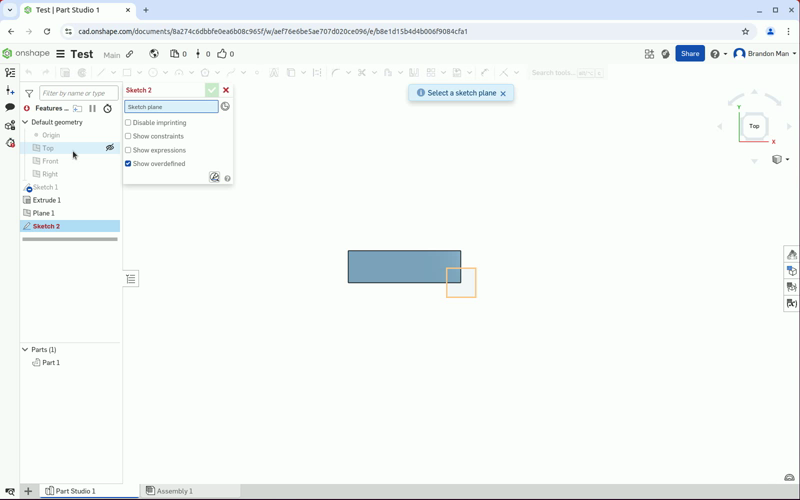
mouse_move(73, 215)
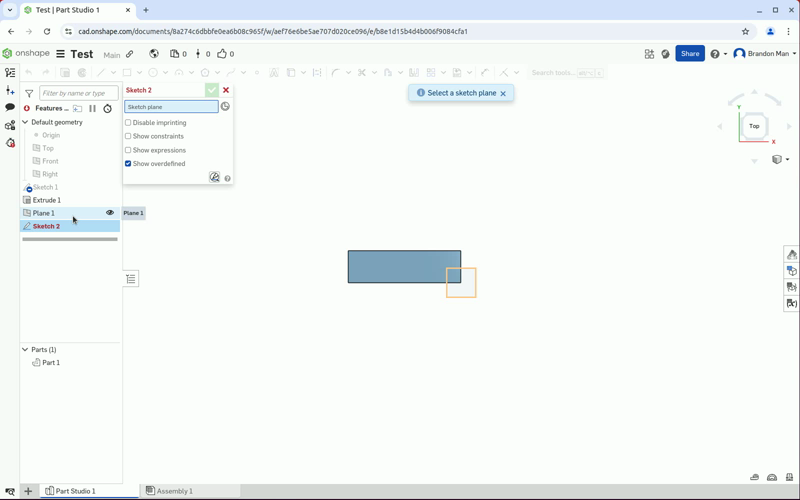
click(73, 215)
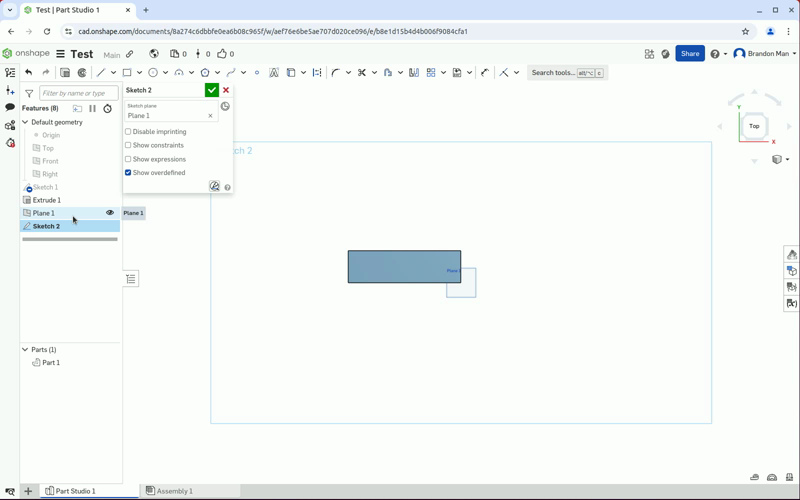
mouse_move(73, 352)
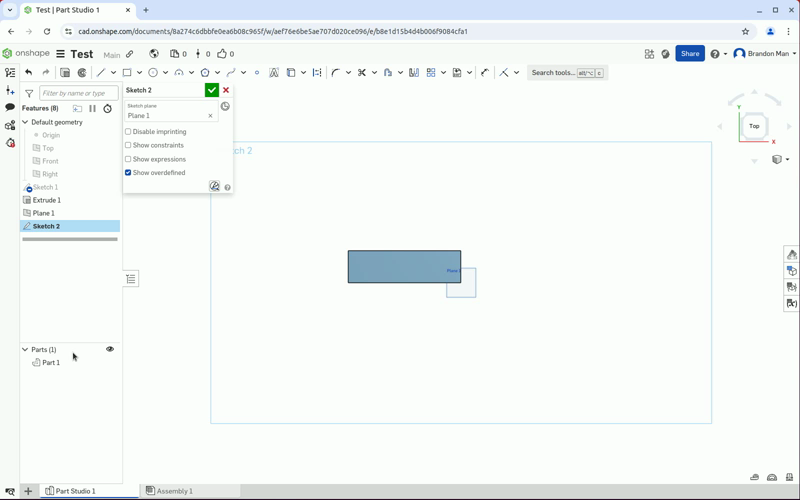
key(y)
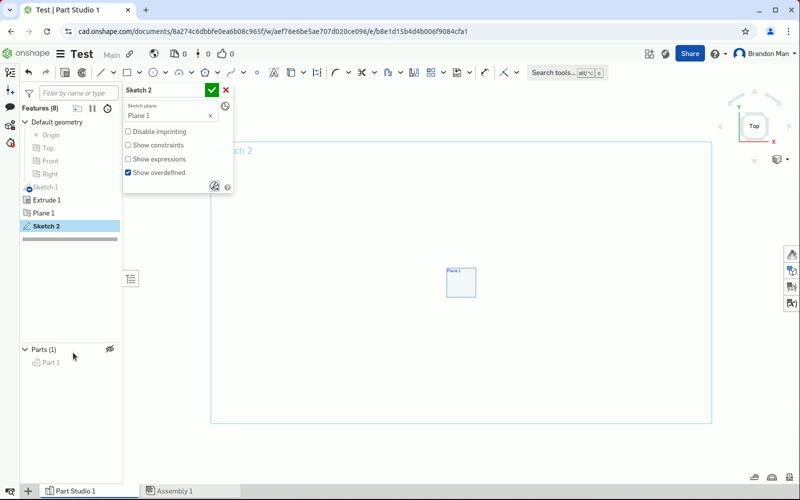
key(l)
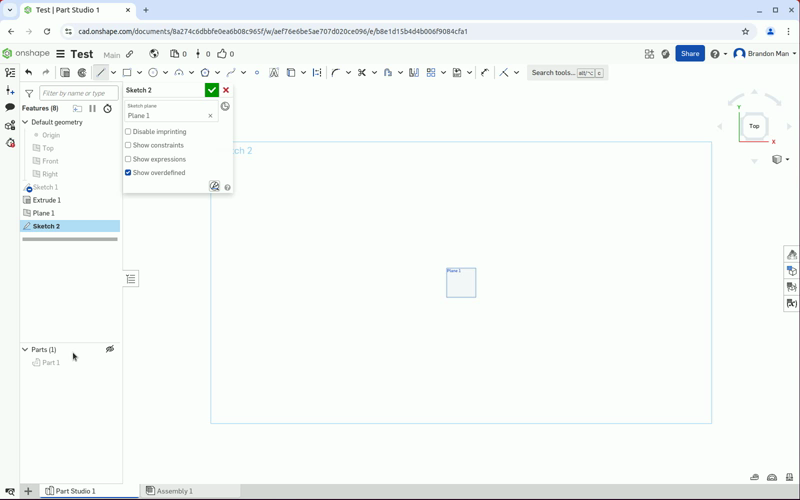
key_down(shift)
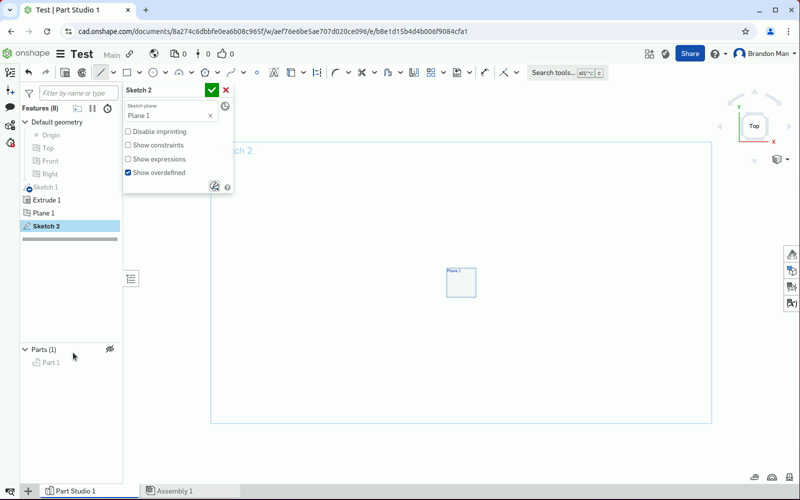
mouse_move(350, 265)
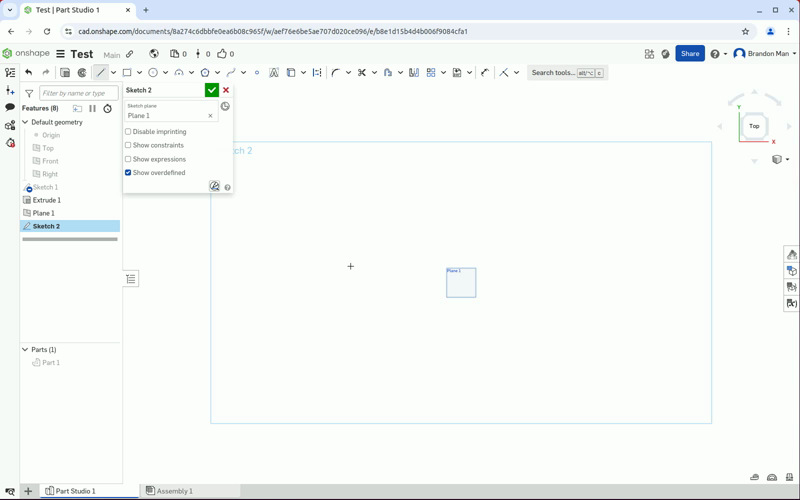
click(350, 265)
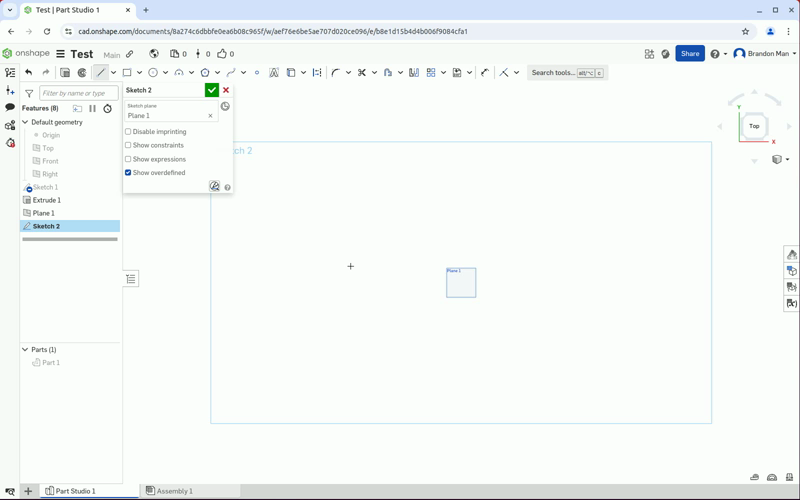
key_up(shift)
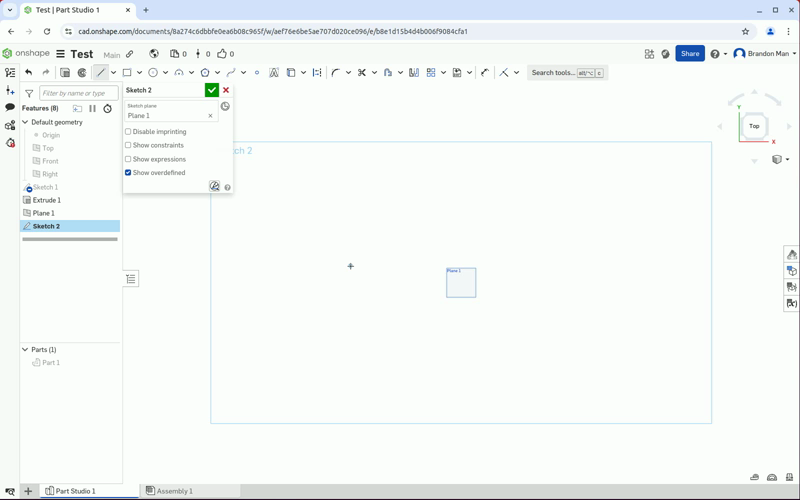
key_down(shift)
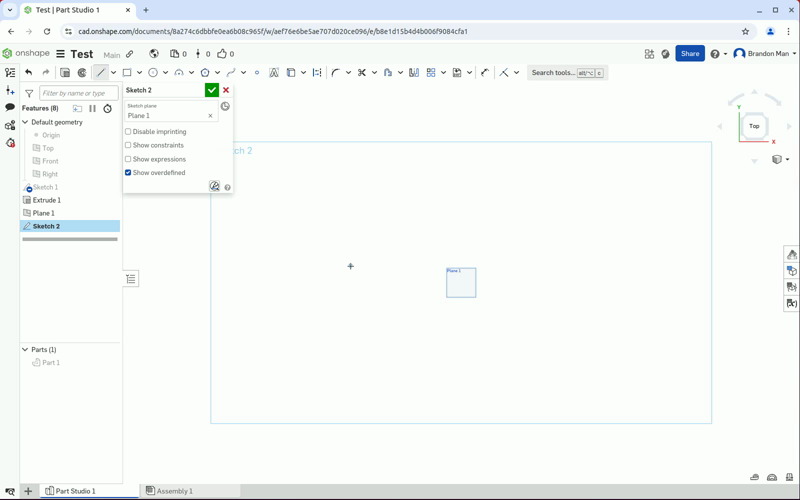
mouse_move(457, 265)
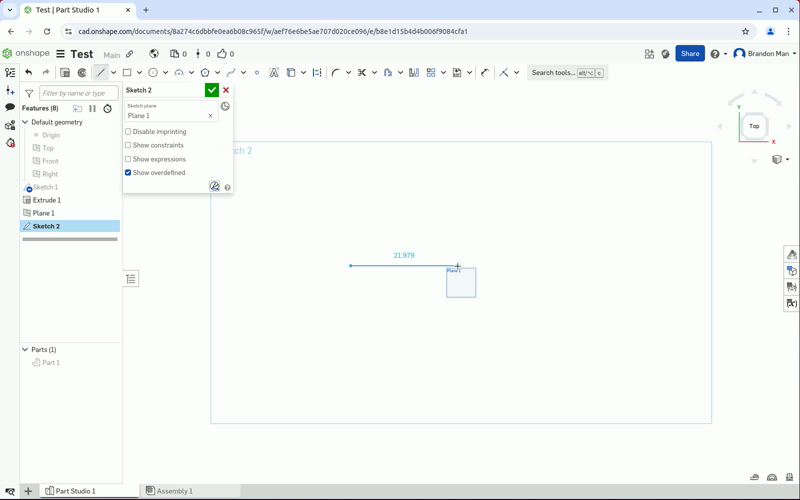
click(457, 265)
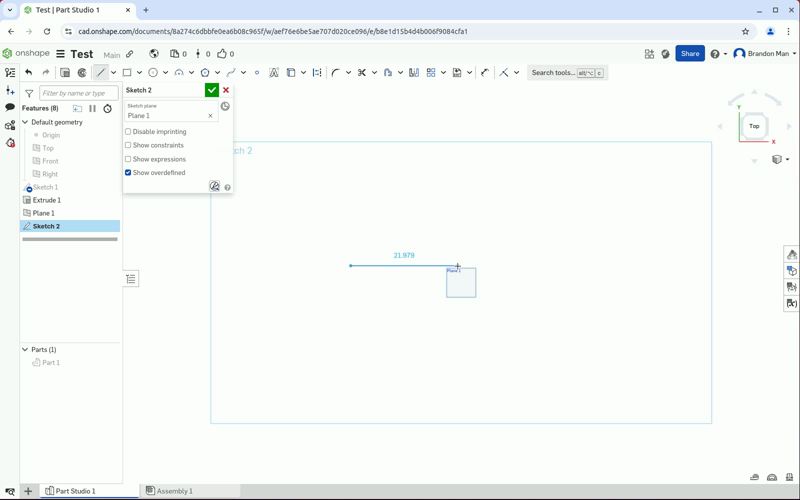
key_up(shift)
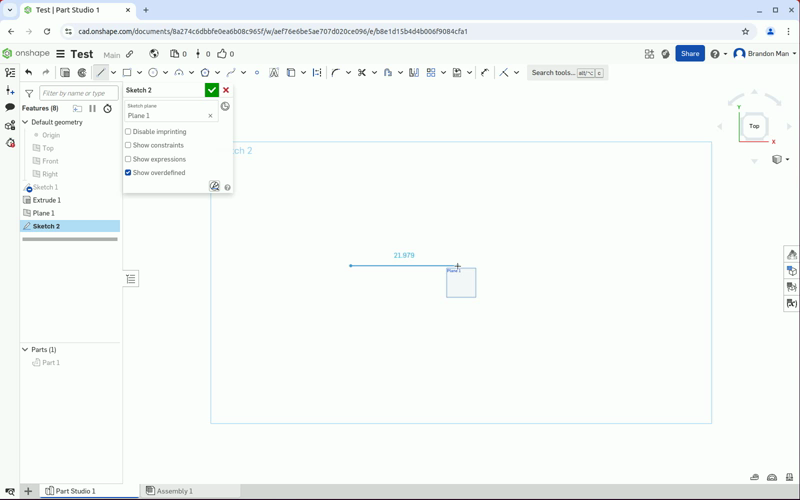
key_down(shift)
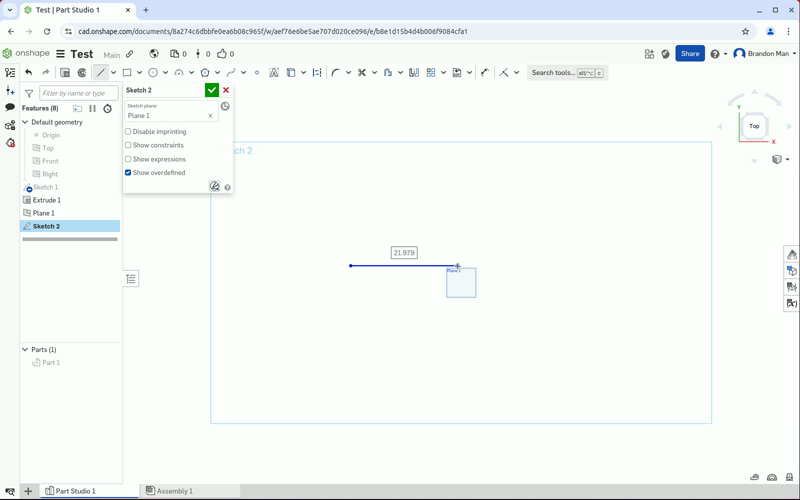
mouse_move(487, 265)
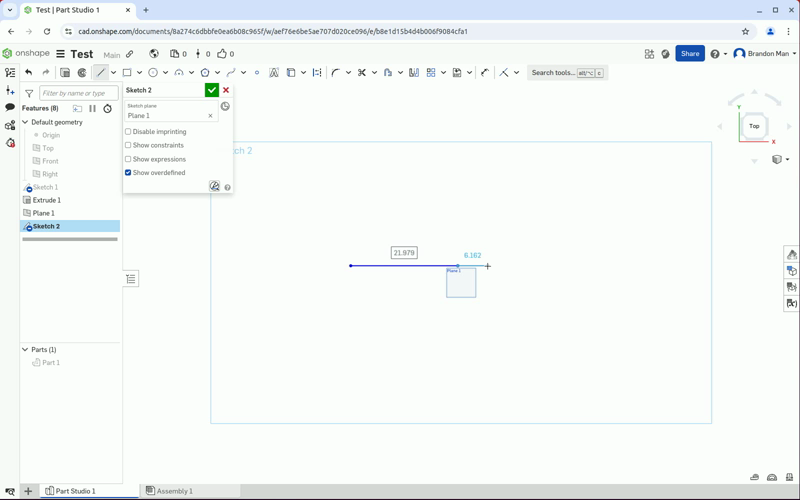
mouse_move(457, 261)
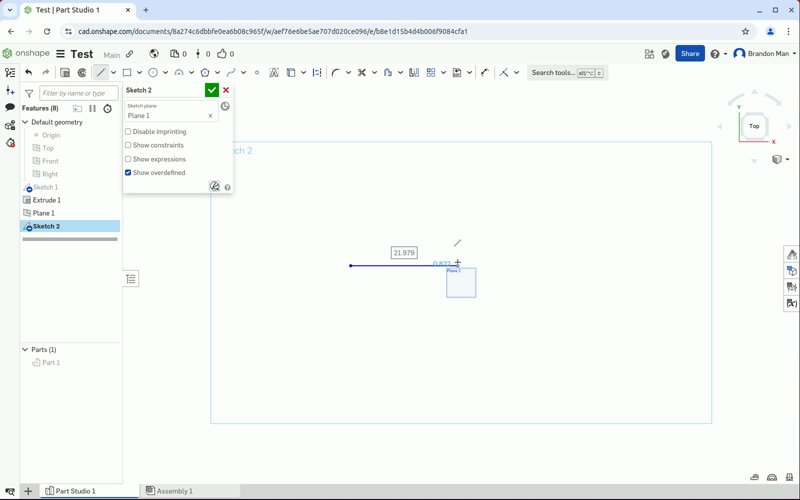
scroll(6)
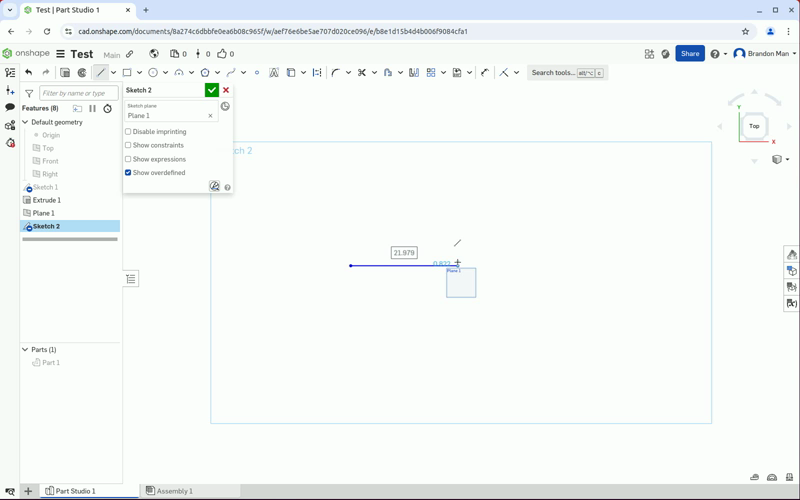
scroll(6)
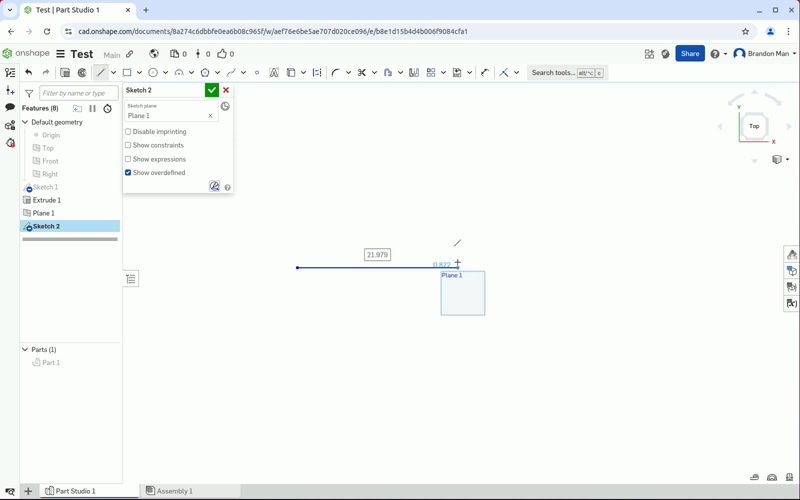
scroll(6)
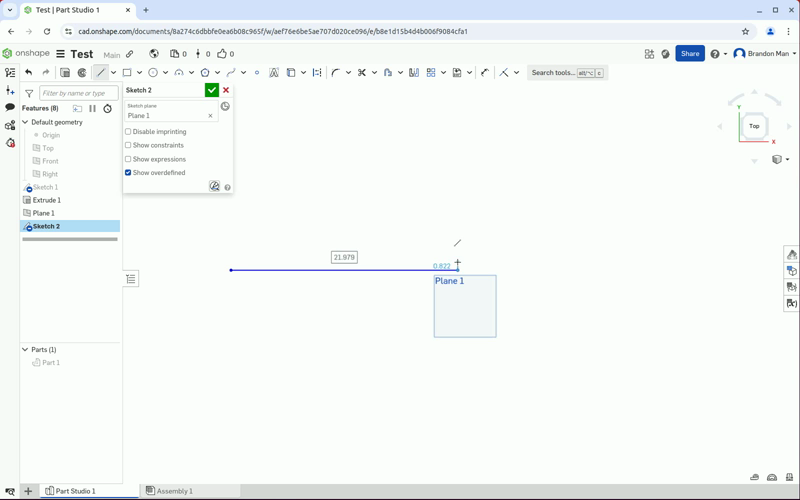
scroll(6)
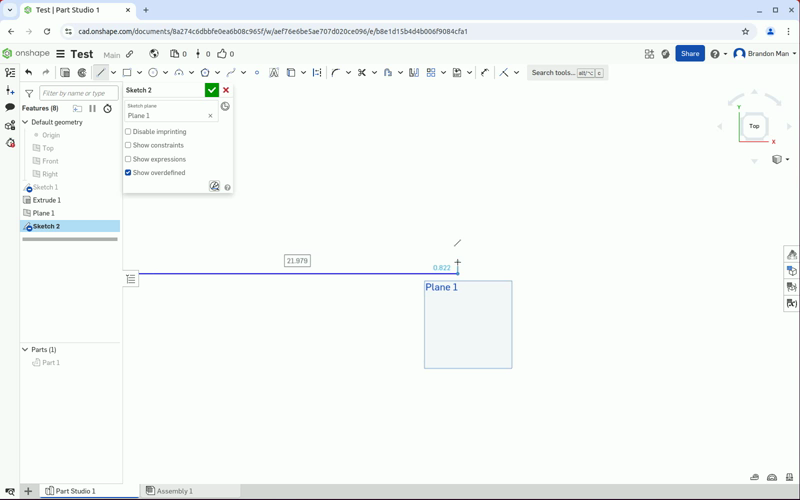
scroll(6)
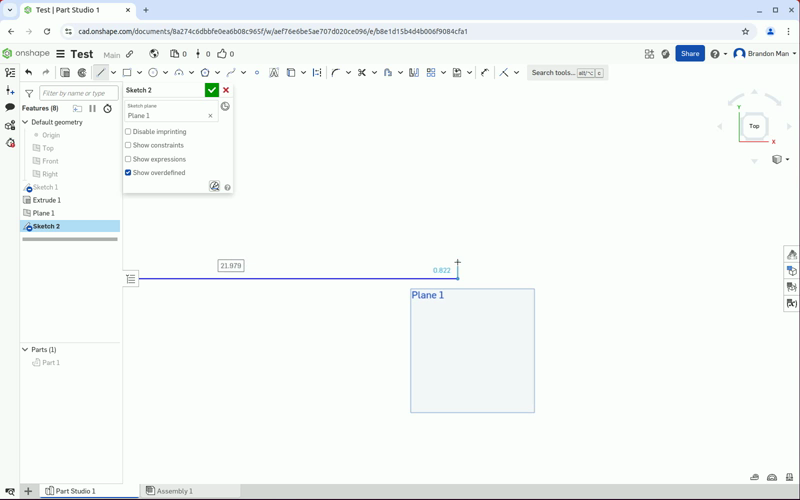
scroll(6)
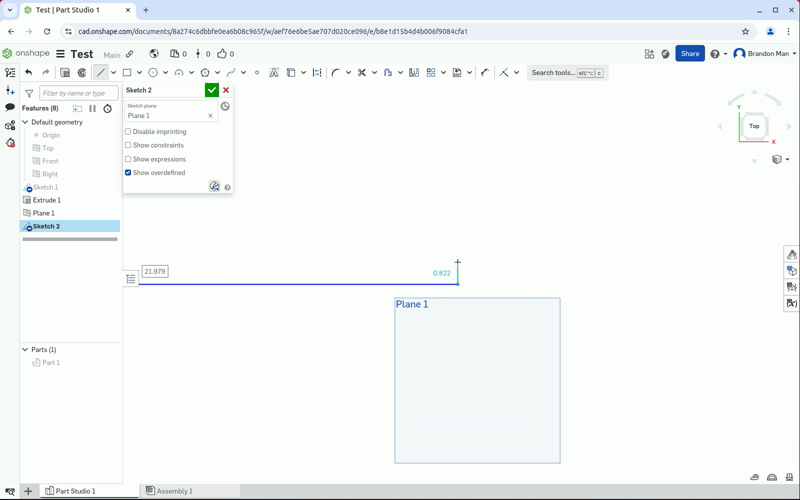
scroll(6)
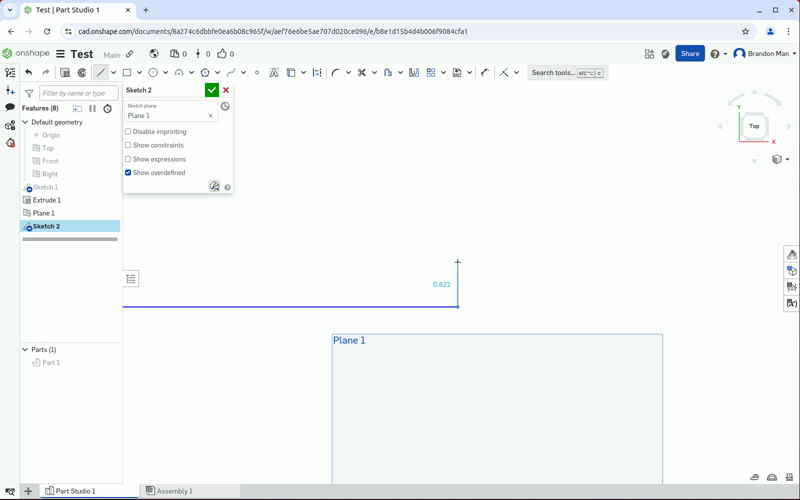
click(457, 261)
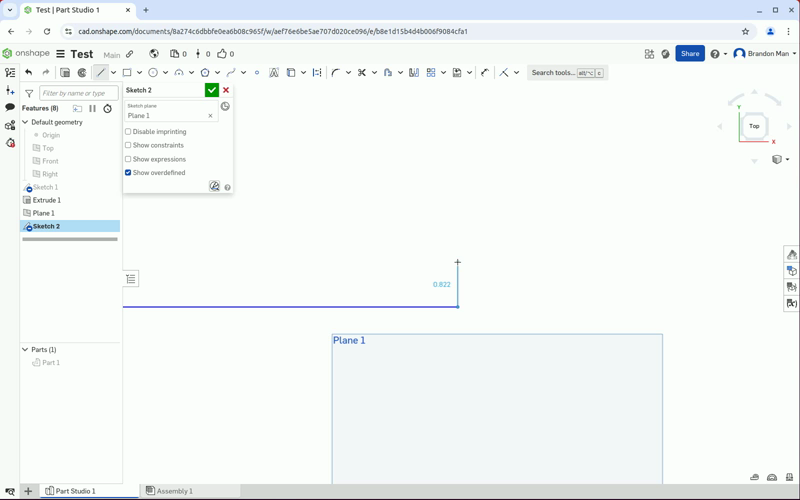
scroll(-6)
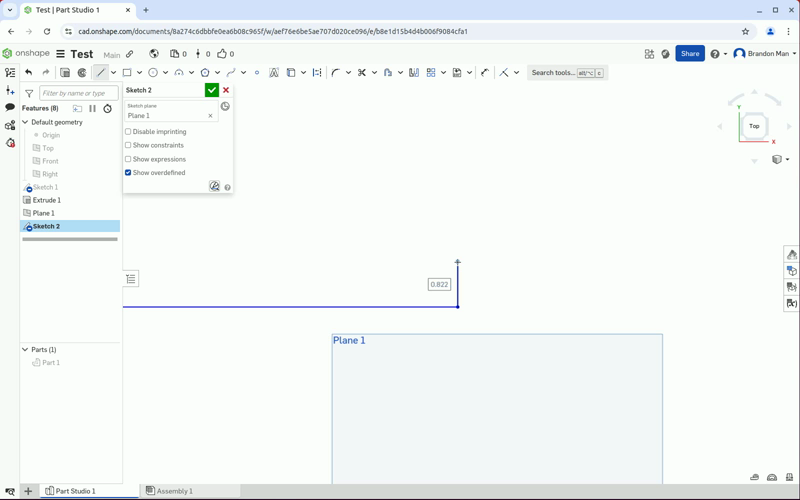
scroll(-6)
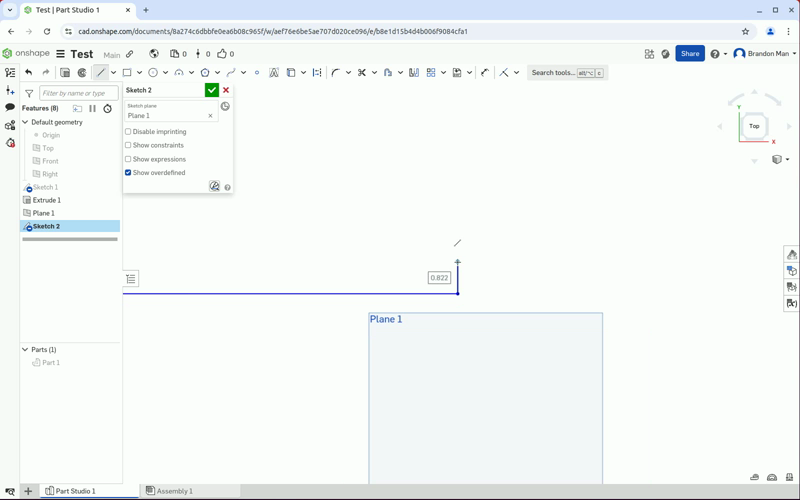
scroll(-6)
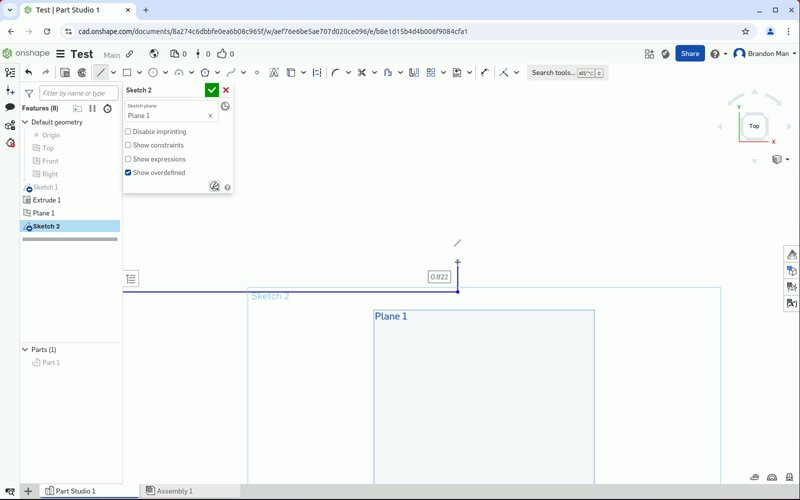
scroll(-6)
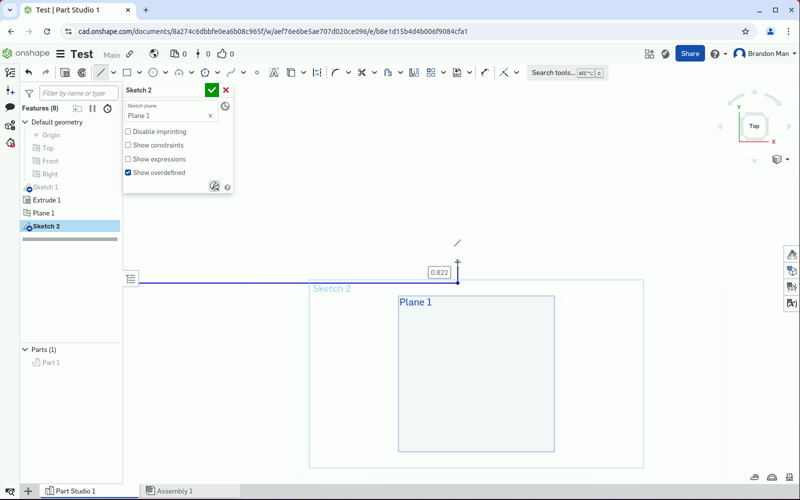
scroll(-6)
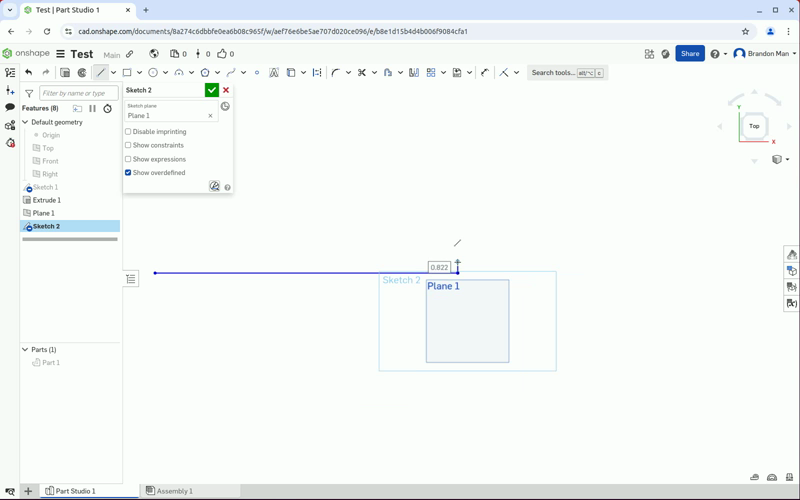
scroll(-6)
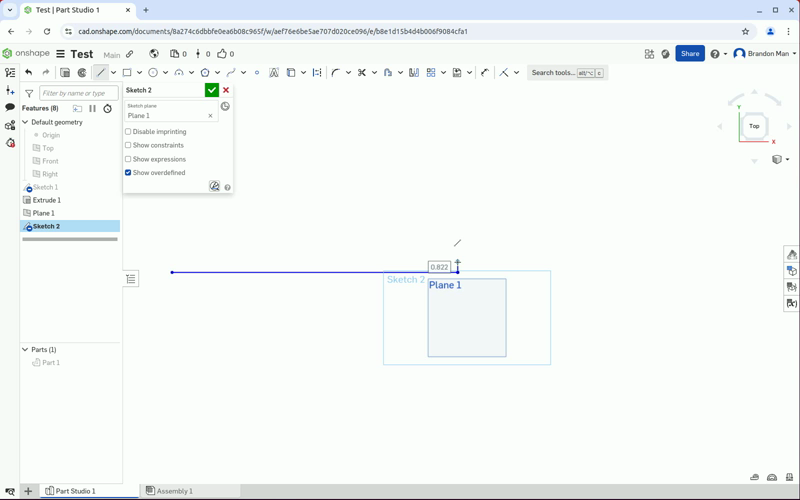
scroll(-6)
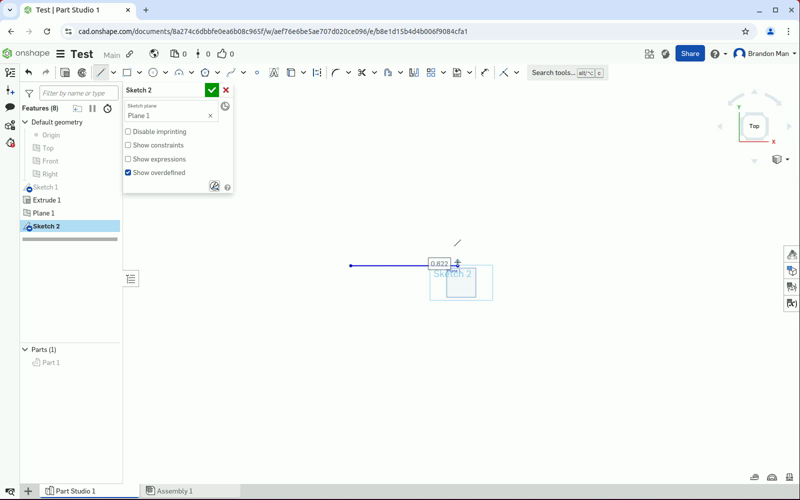
key_up(shift)
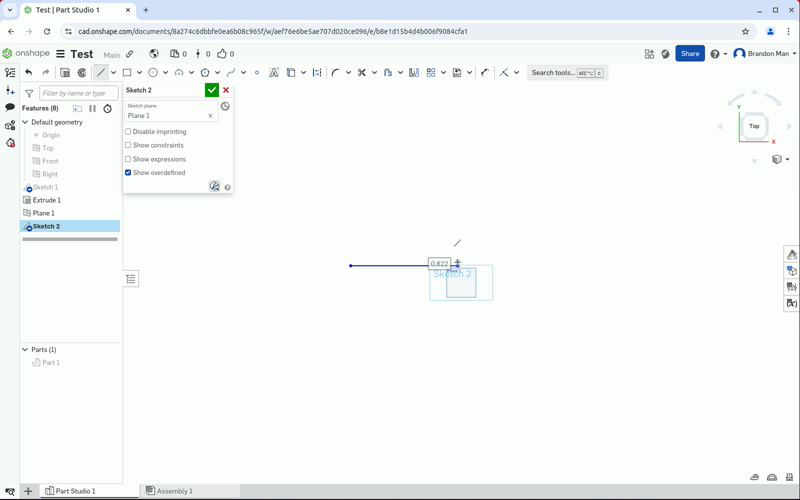
key_down(shift)
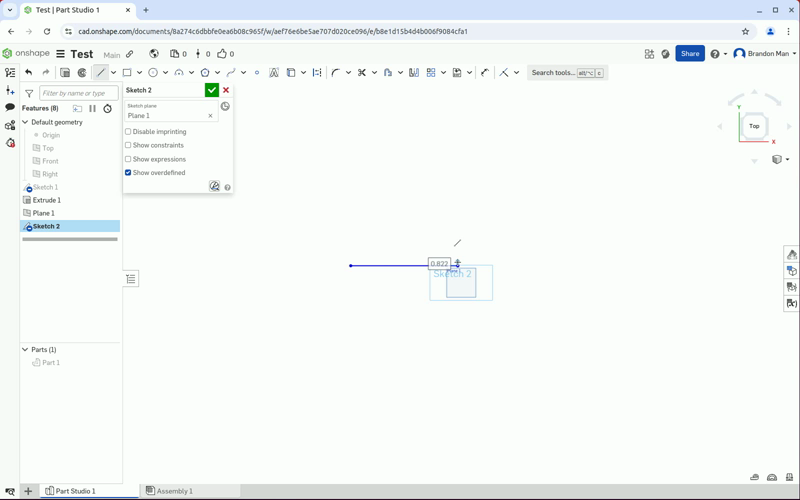
mouse_move(350, 261)
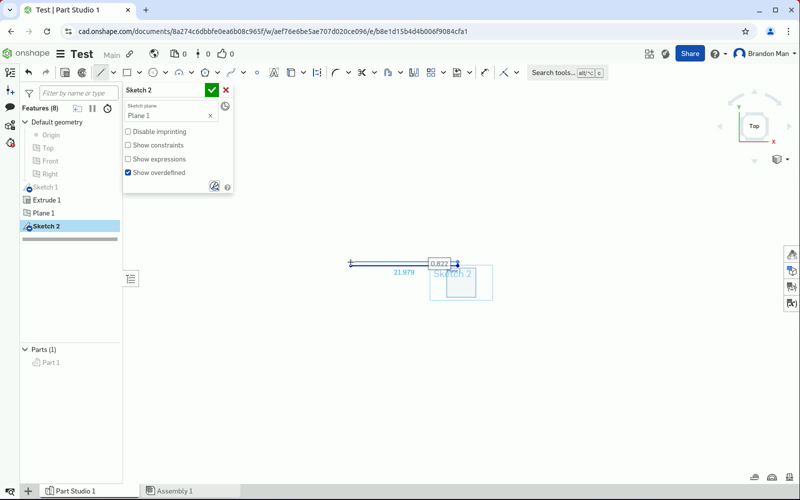
scroll(6)
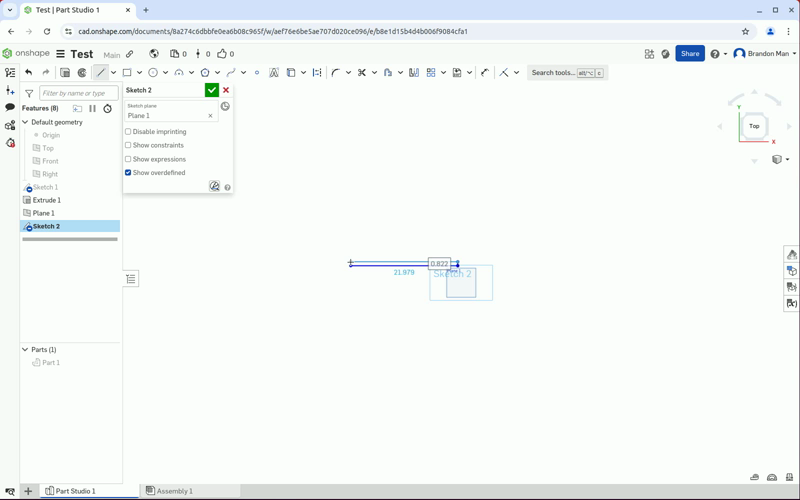
scroll(6)
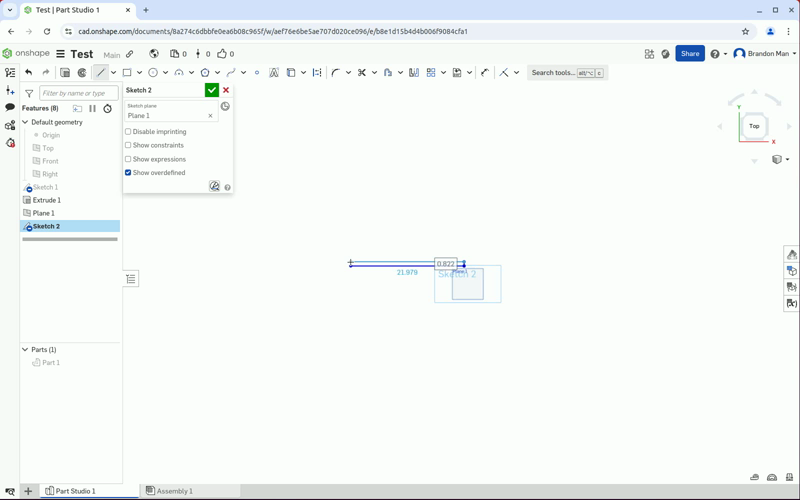
scroll(6)
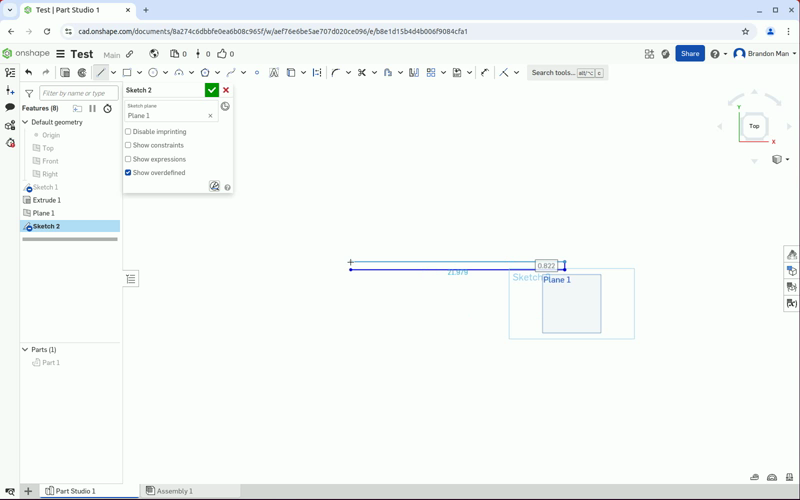
scroll(6)
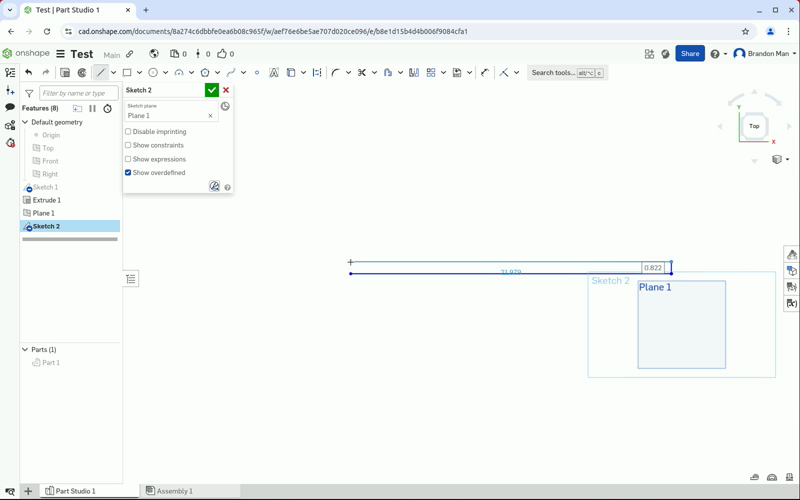
scroll(6)
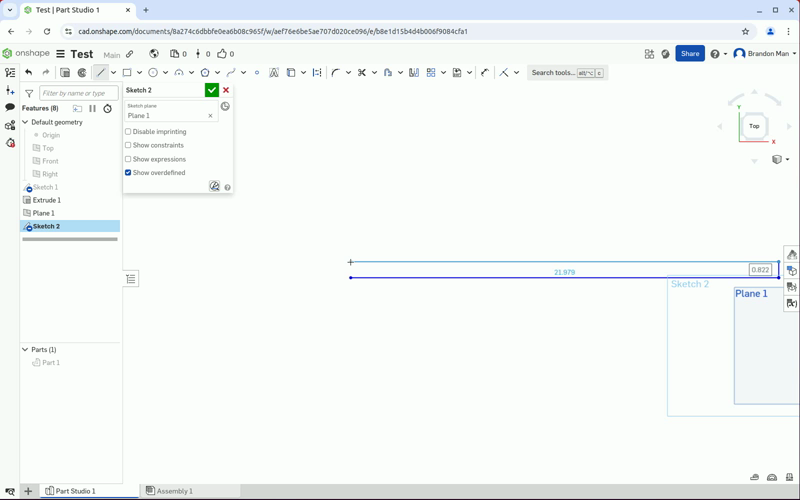
scroll(6)
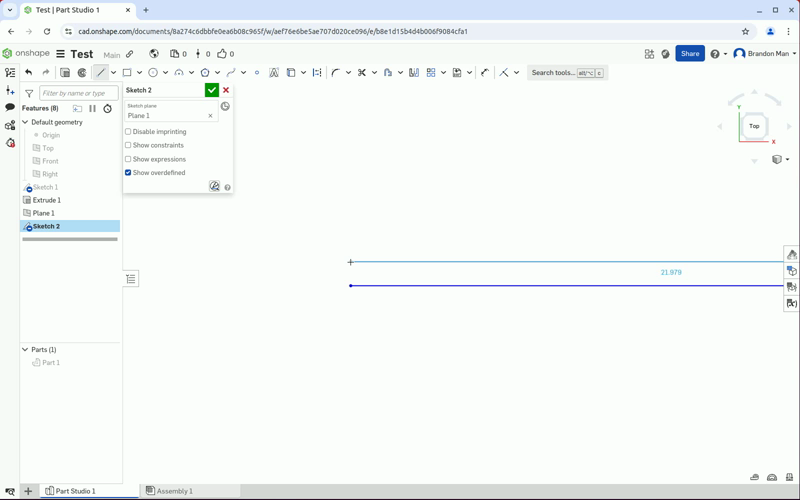
scroll(6)
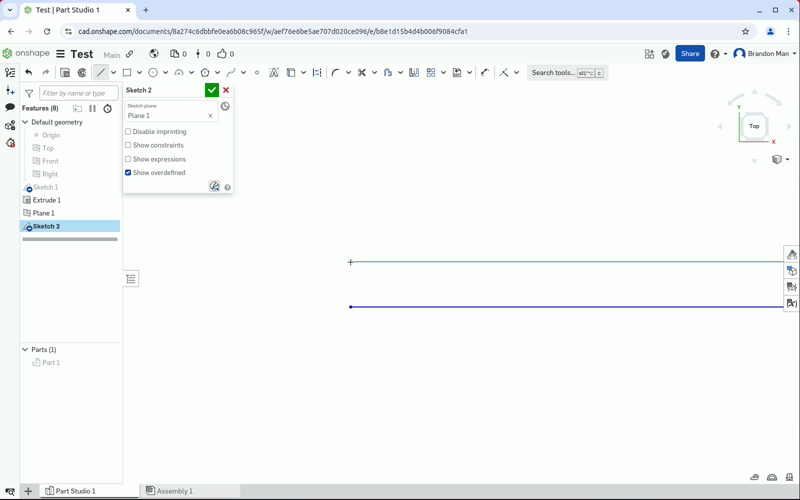
click(350, 261)
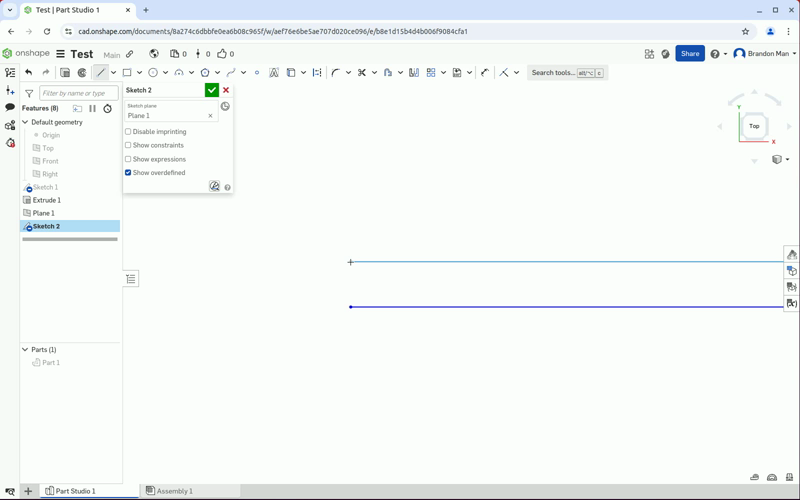
scroll(-6)
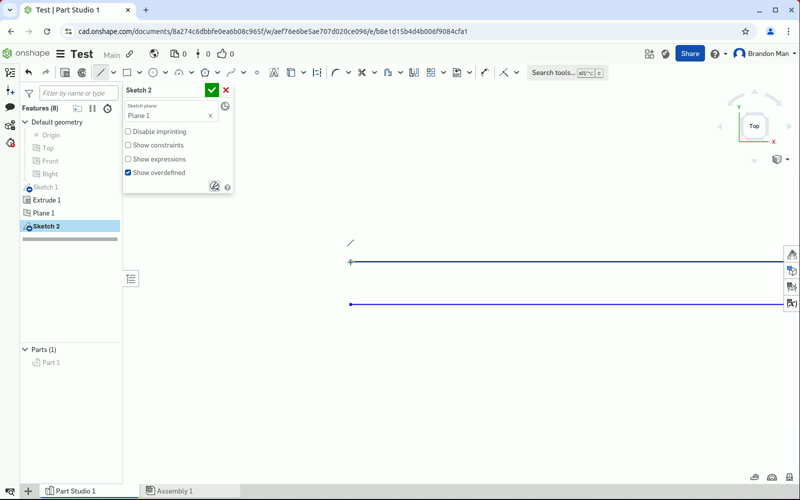
scroll(-6)
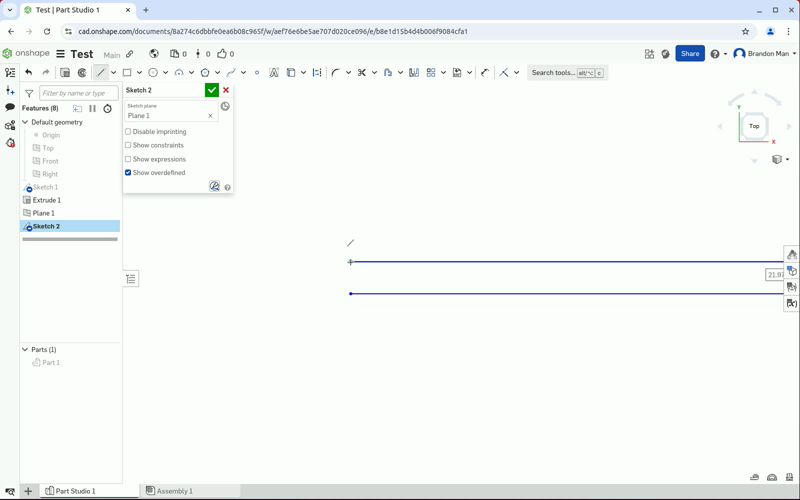
scroll(-6)
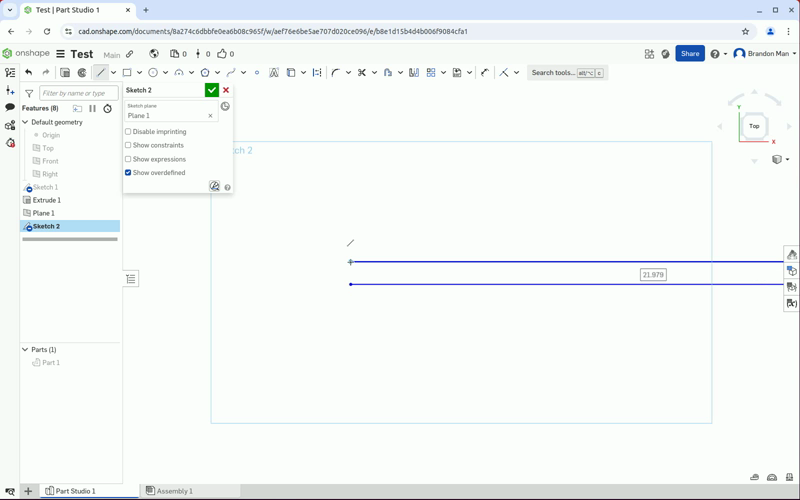
scroll(-6)
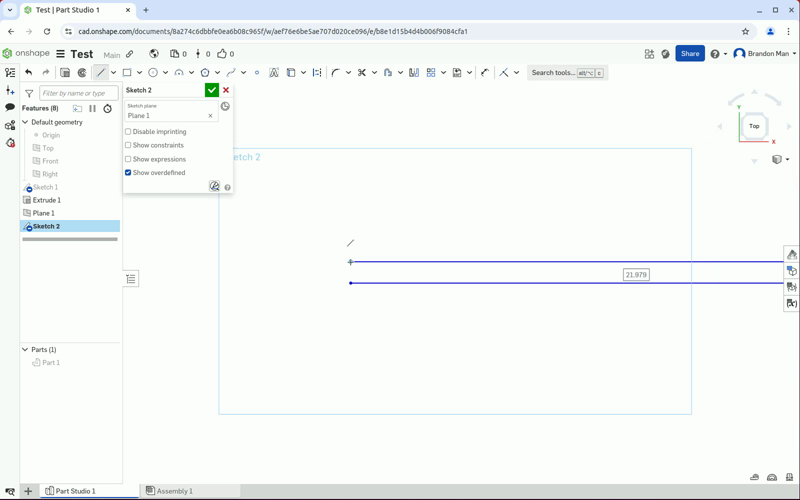
scroll(-6)
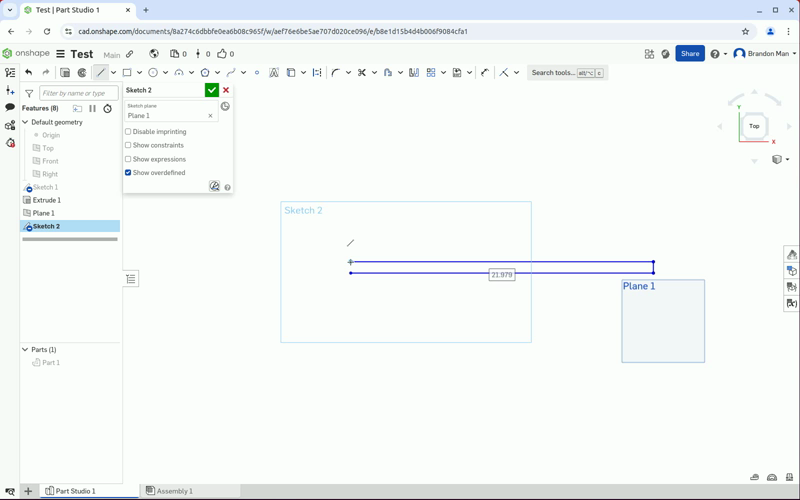
scroll(-6)
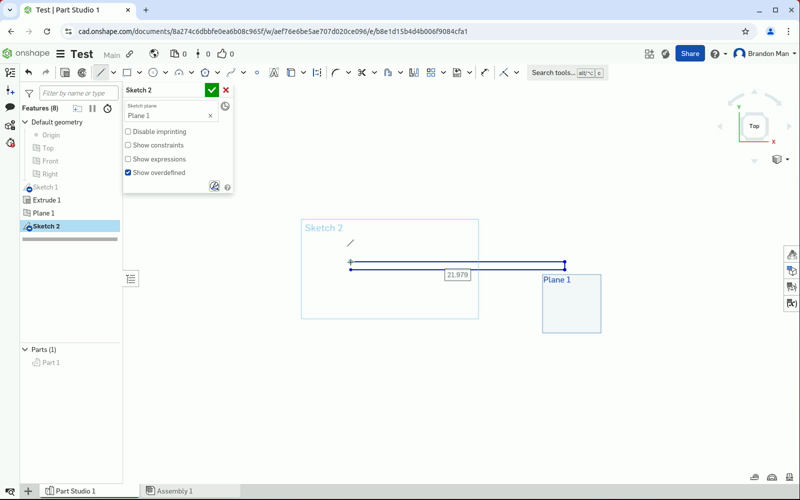
scroll(-6)
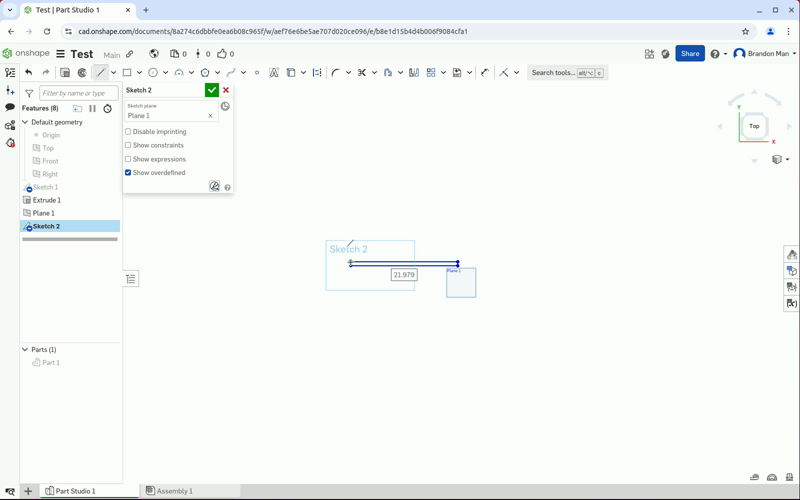
key_up(shift)
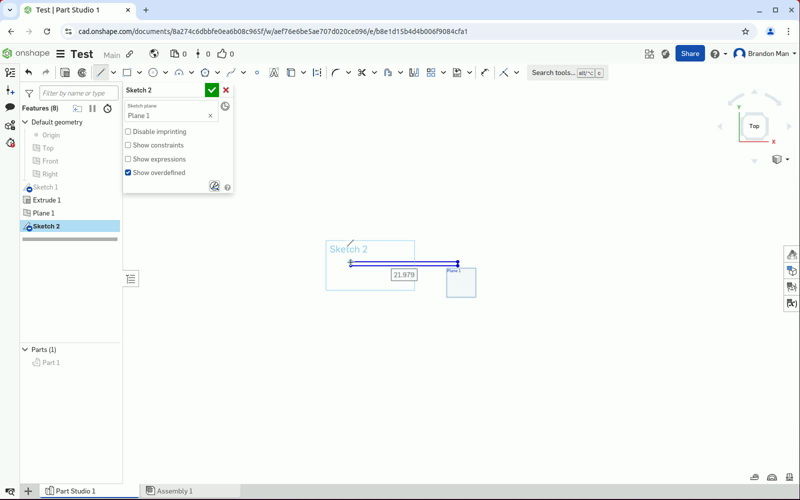
mouse_move(380, 261)
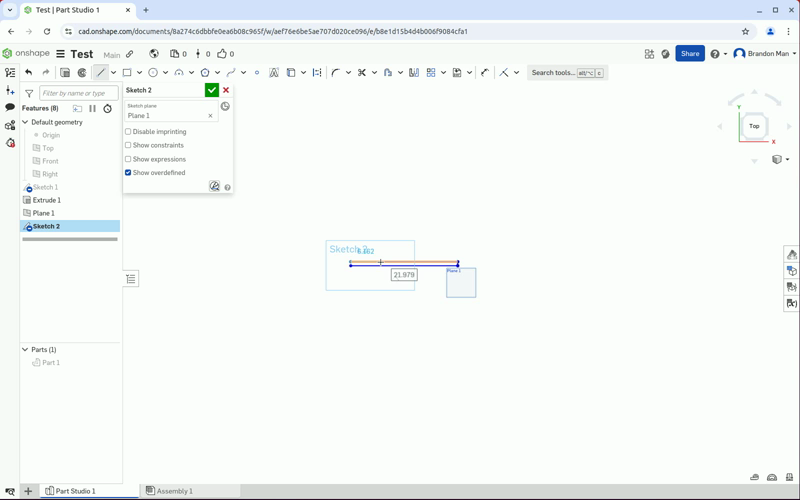
key_down(shift)
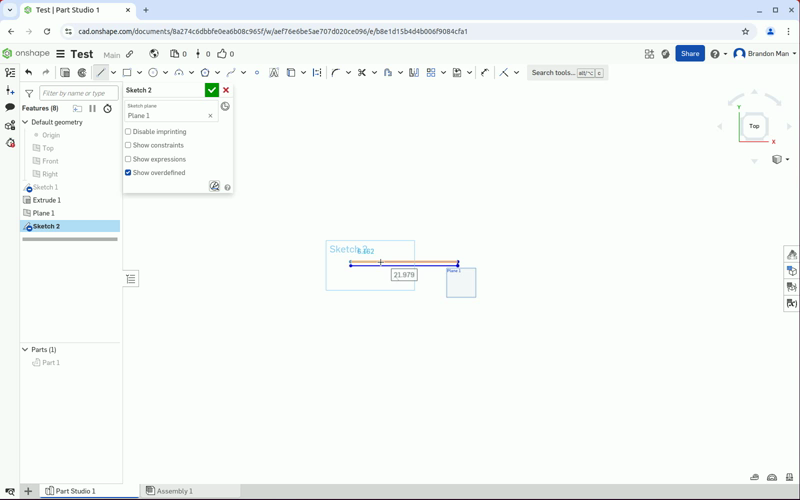
mouse_move(350, 265)
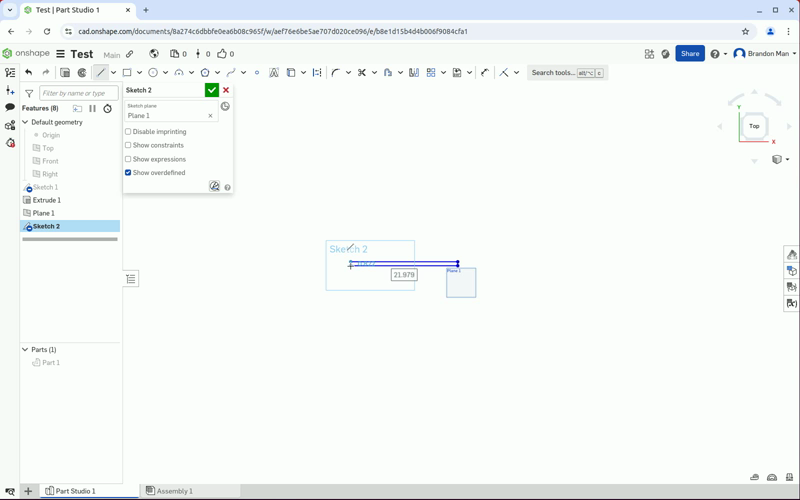
scroll(6)
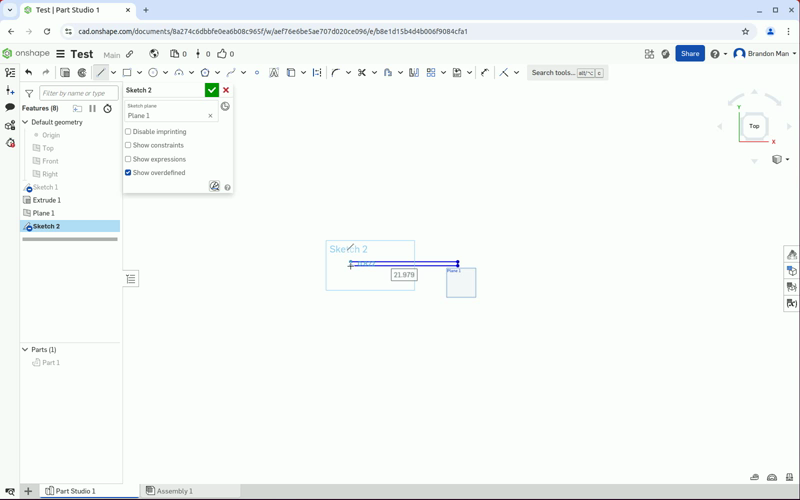
scroll(6)
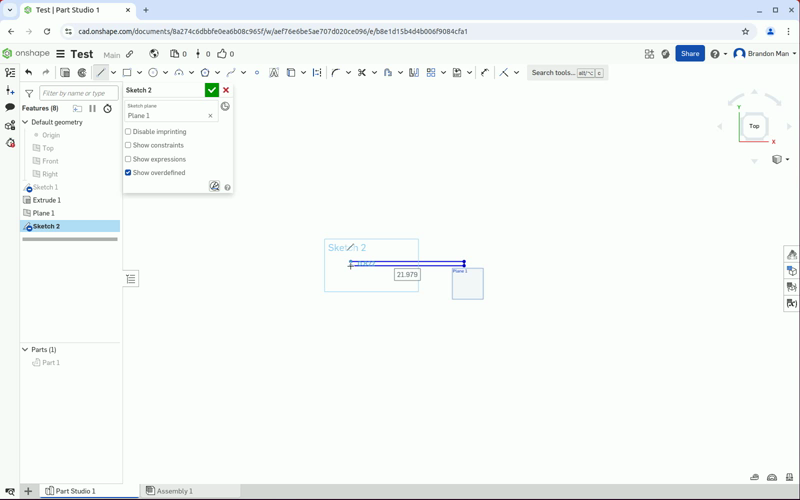
scroll(6)
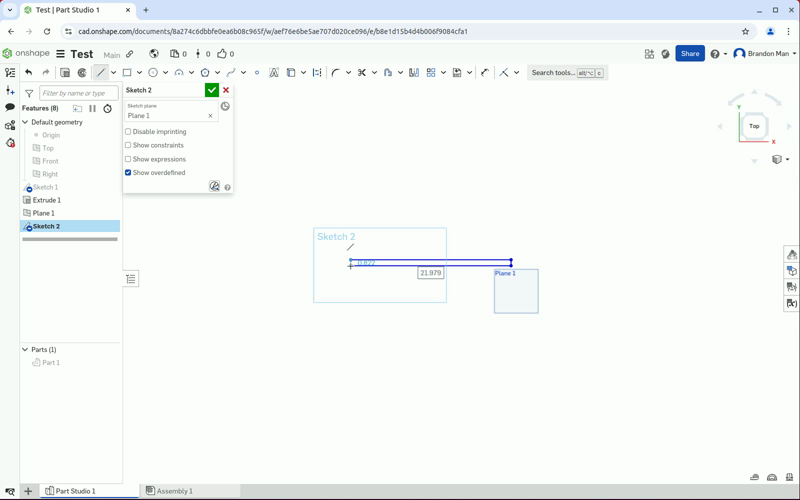
scroll(6)
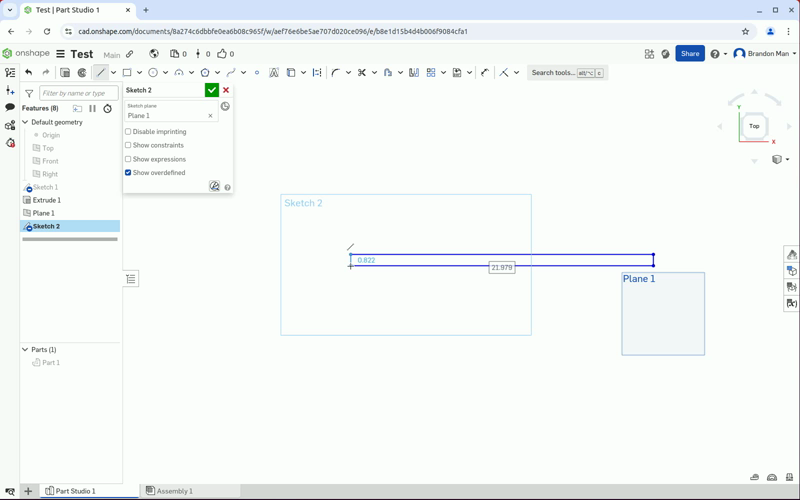
scroll(6)
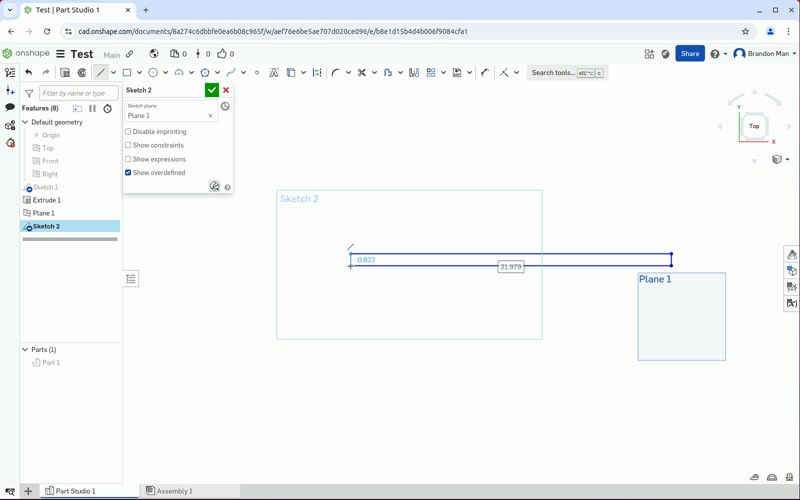
scroll(6)
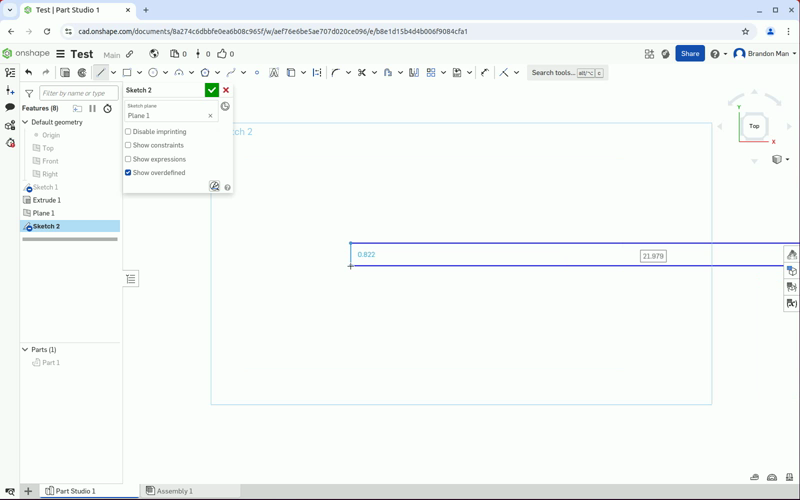
scroll(6)
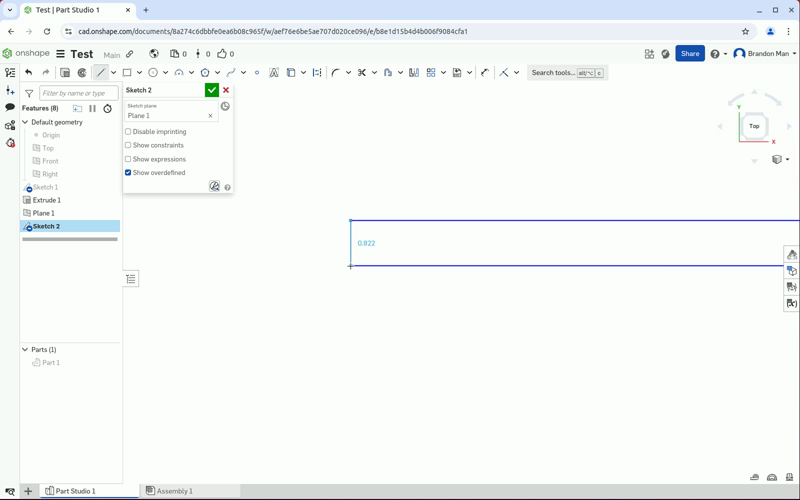
key_up(shift)
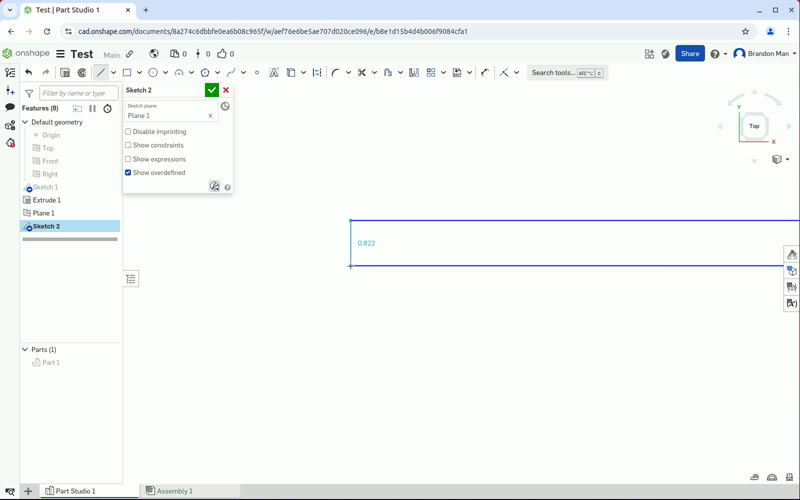
click(350, 265)
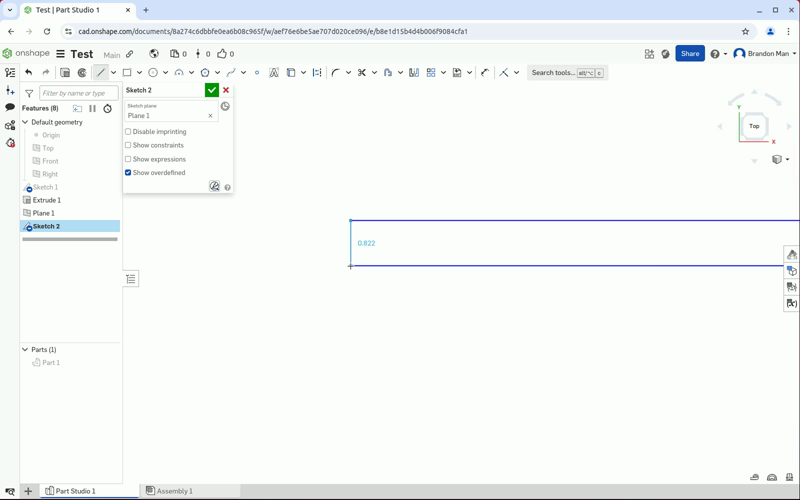
scroll(-6)
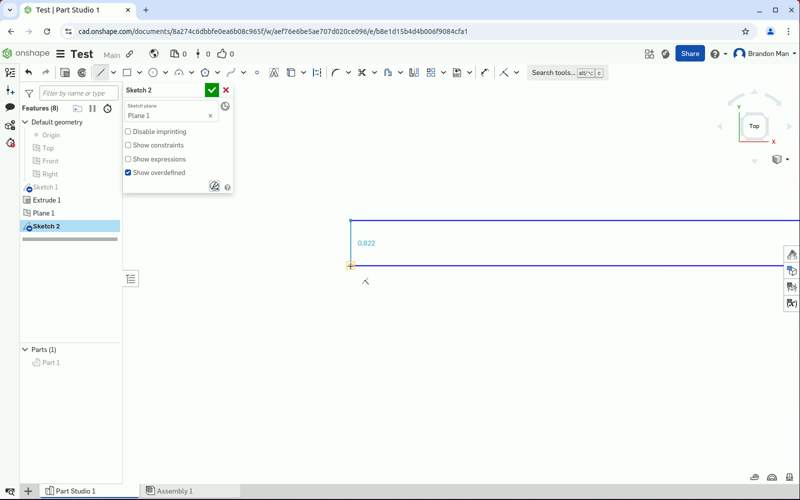
scroll(-6)
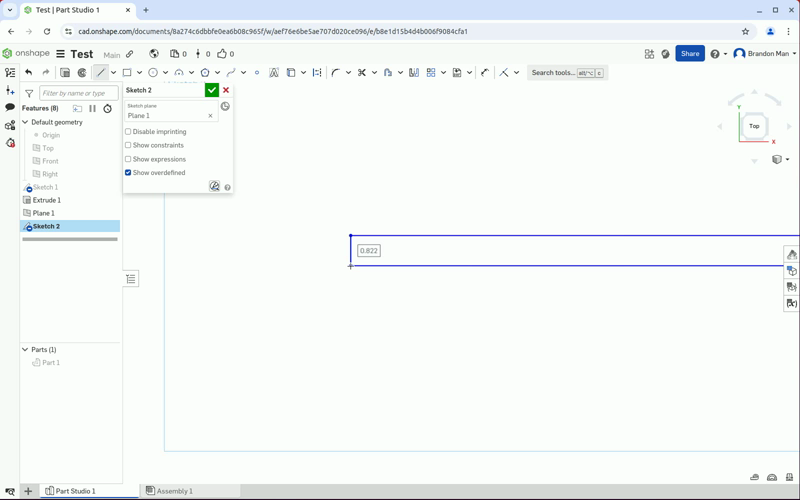
scroll(-6)
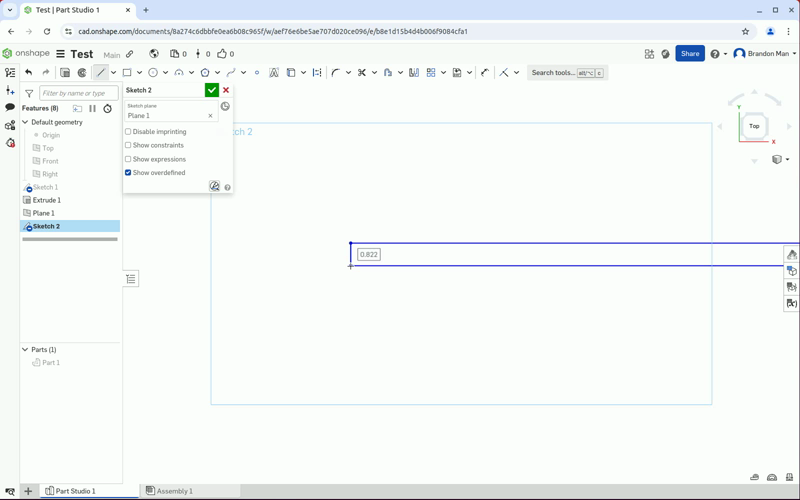
scroll(-6)
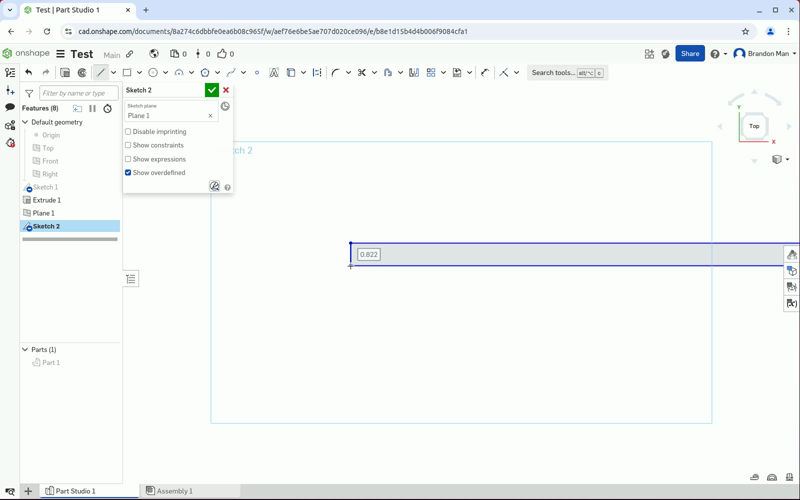
scroll(-6)
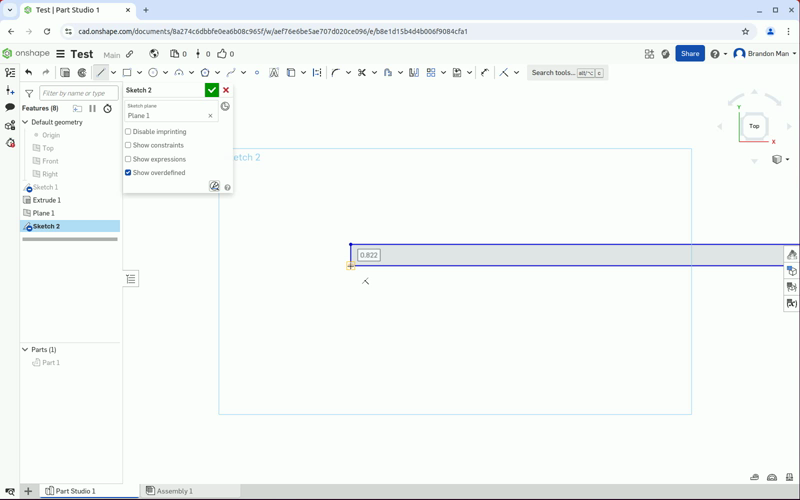
scroll(-6)
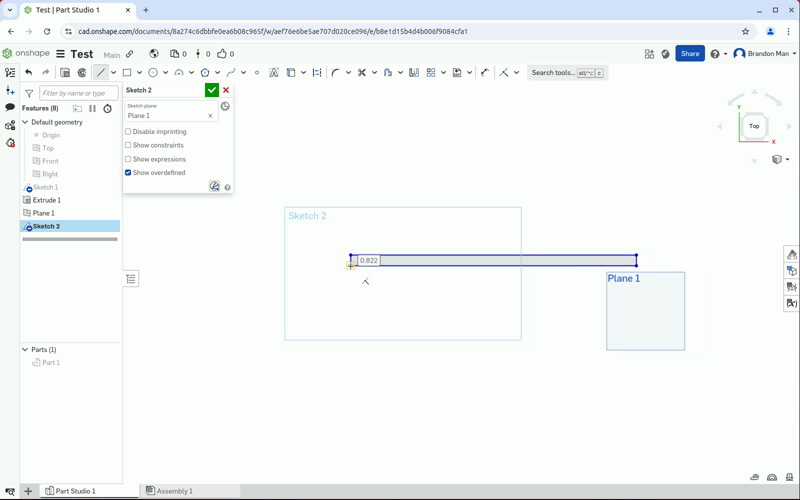
scroll(-6)
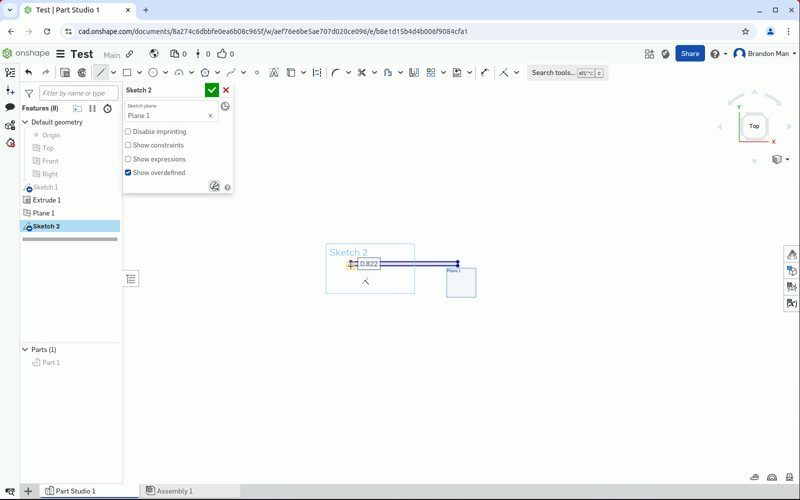
key(esc)
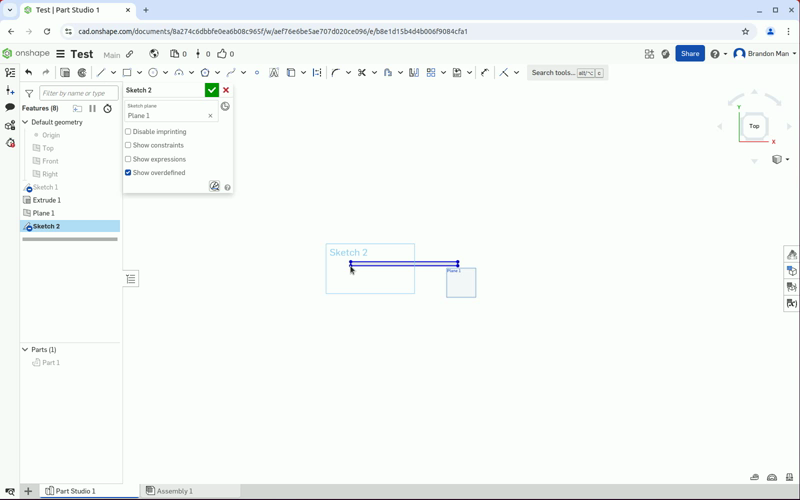
mouse_move(355, 263)
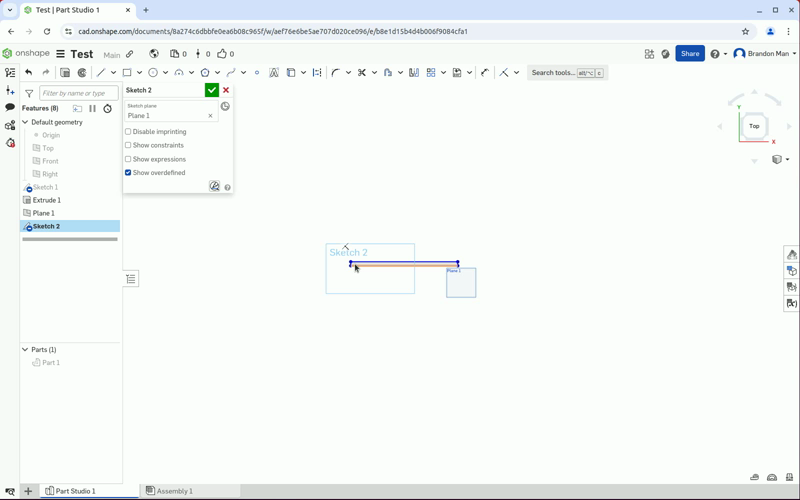
scroll(6)
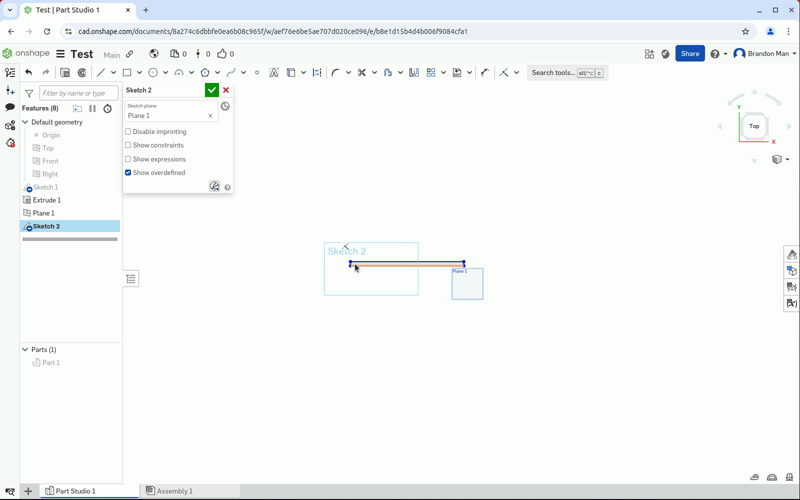
scroll(6)
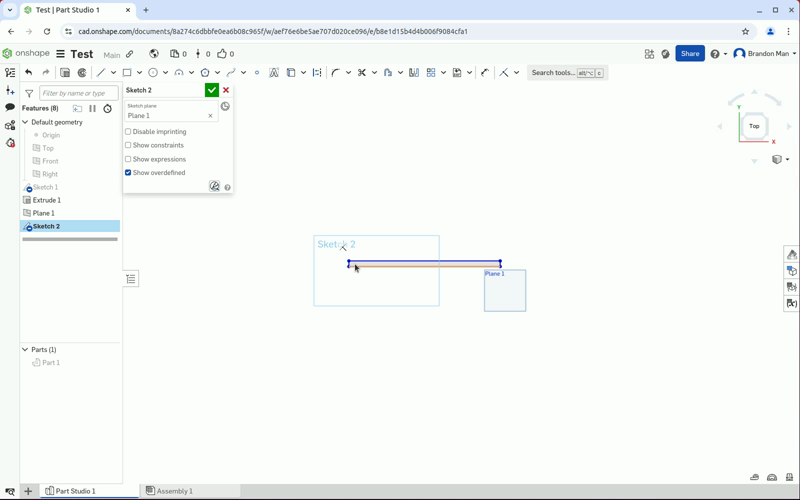
scroll(6)
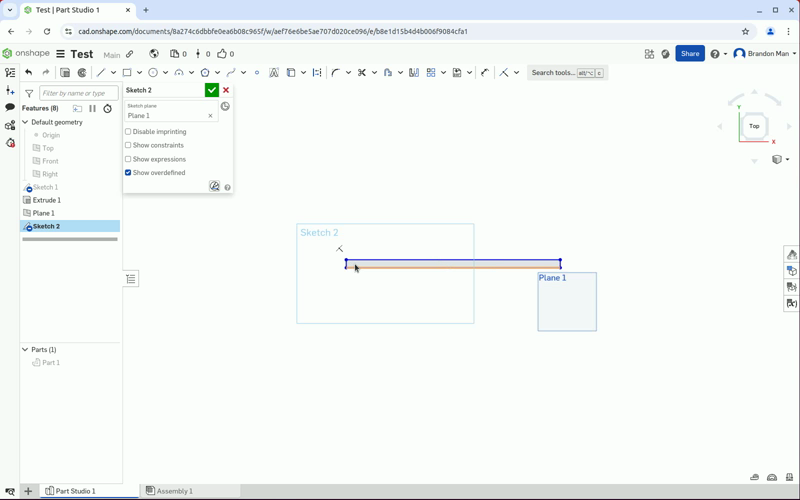
scroll(6)
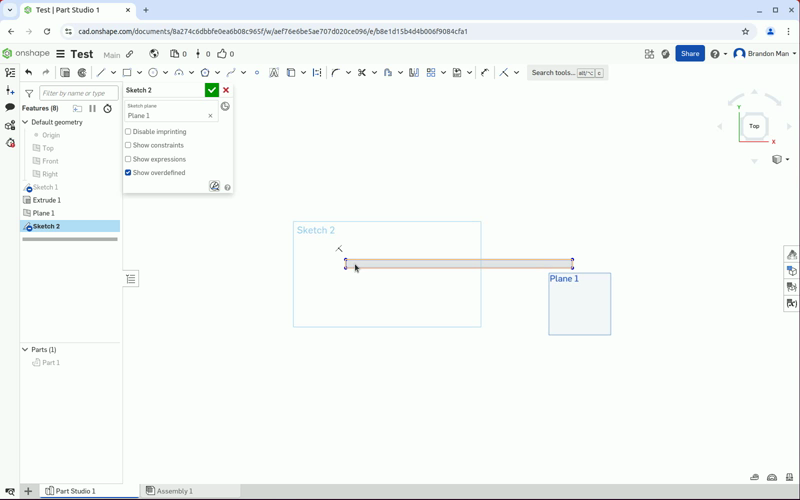
scroll(6)
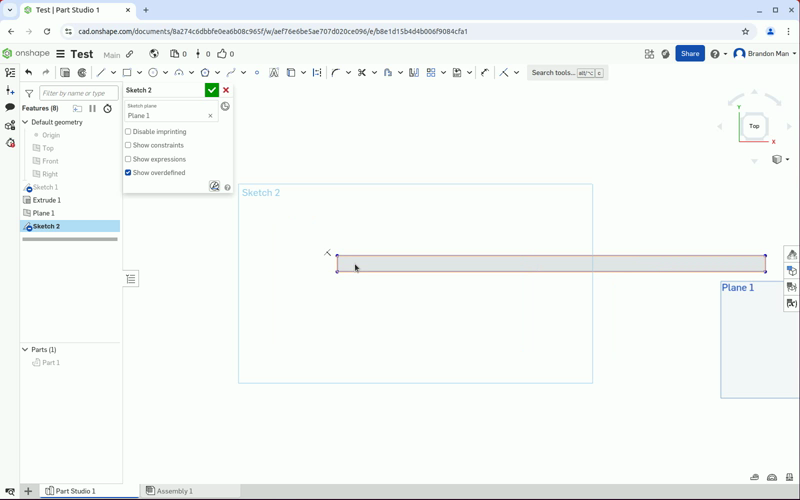
scroll(6)
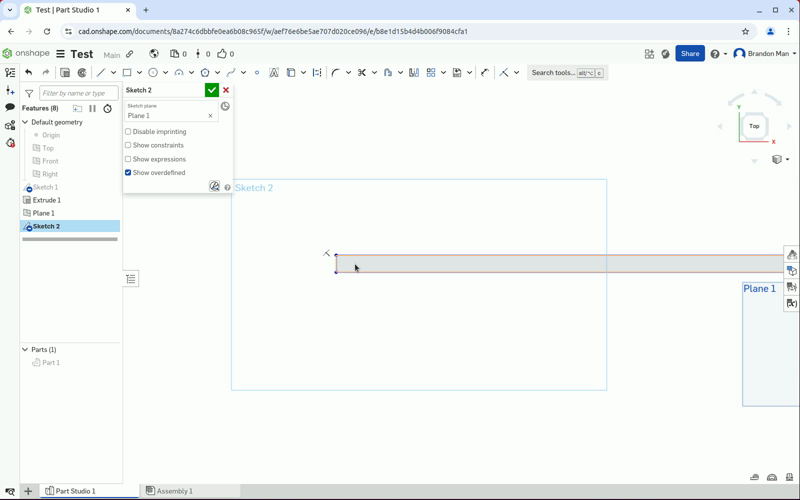
scroll(6)
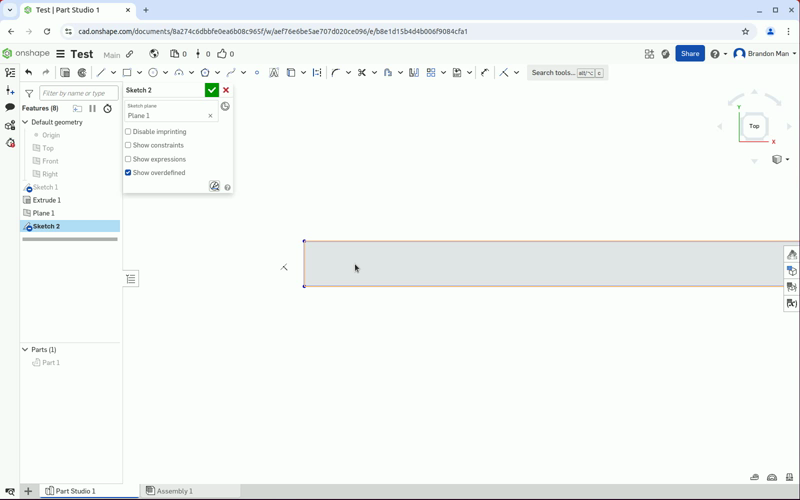
click(355, 263)
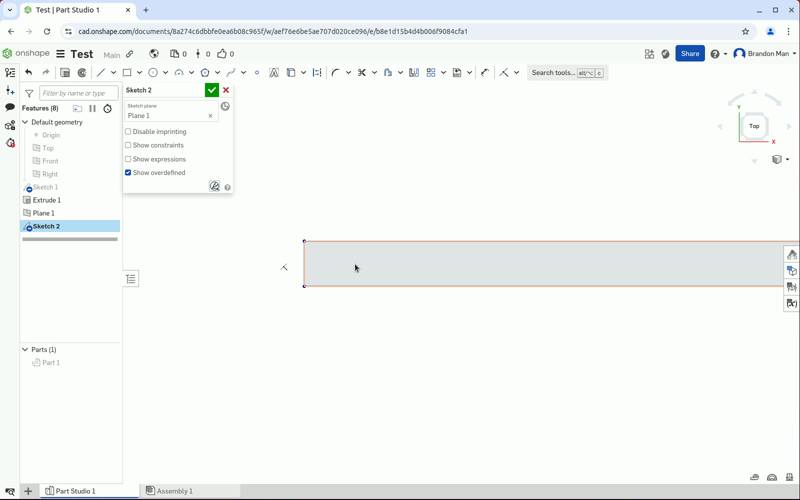
scroll(-6)
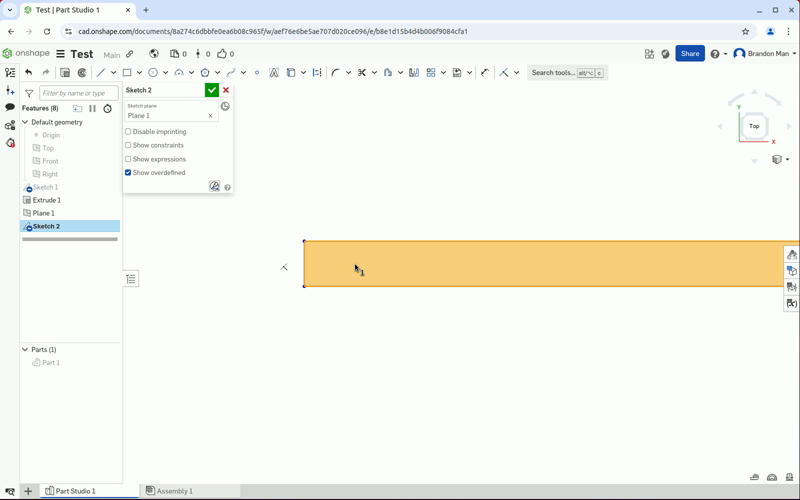
scroll(-6)
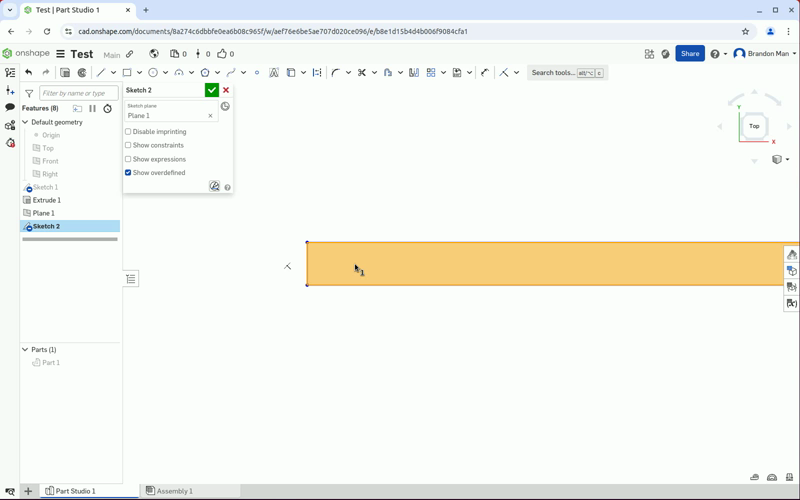
scroll(-6)
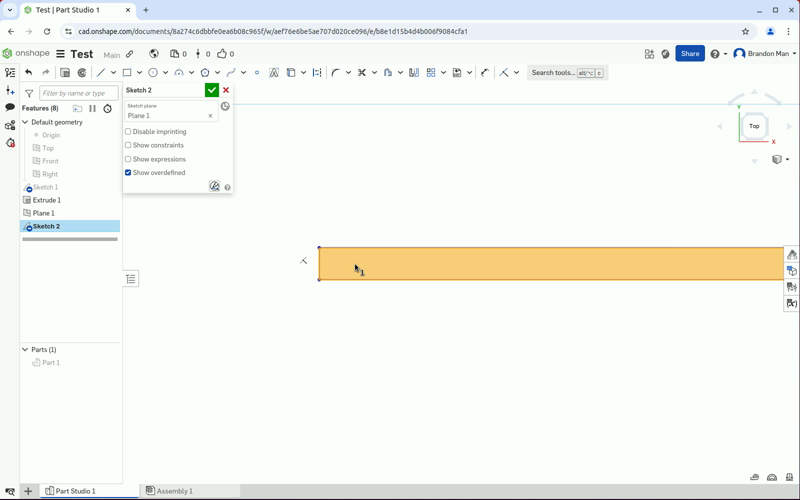
scroll(-6)
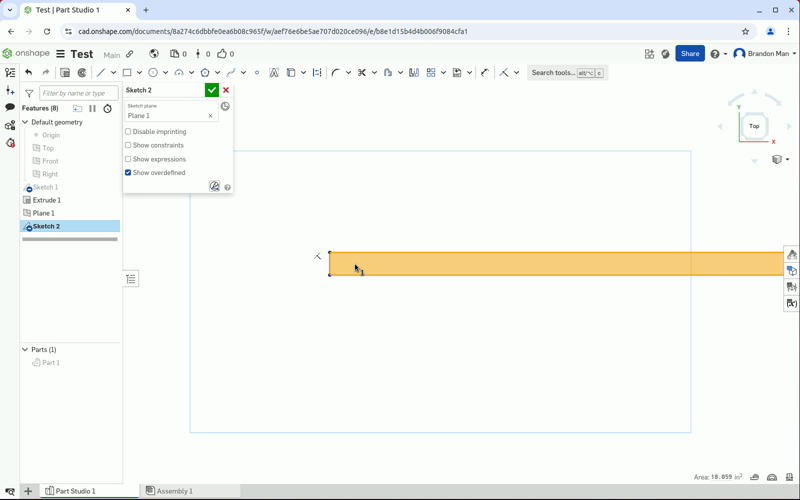
scroll(-6)
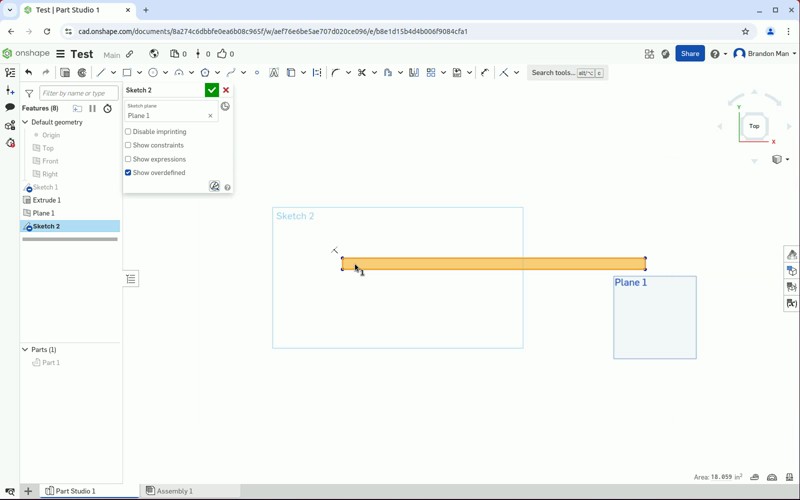
scroll(-6)
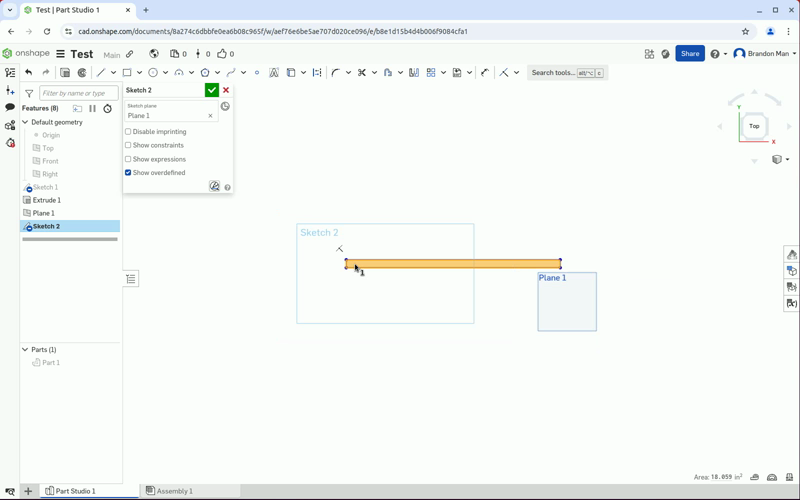
scroll(-6)
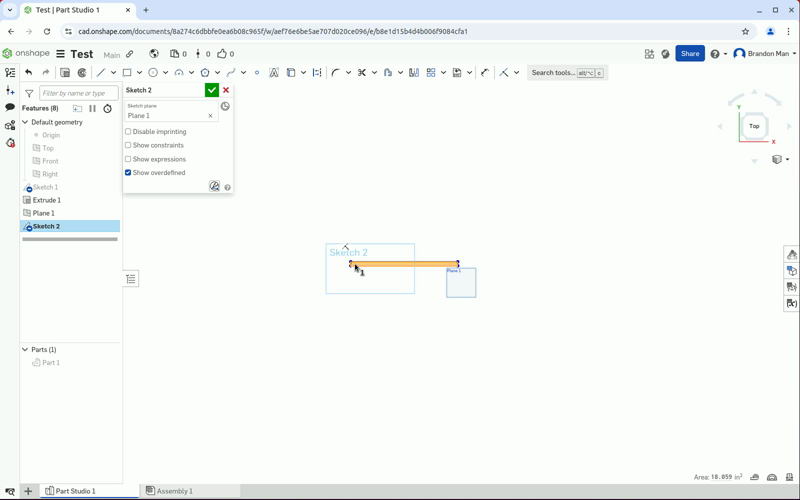
mouse_move(73, 352)
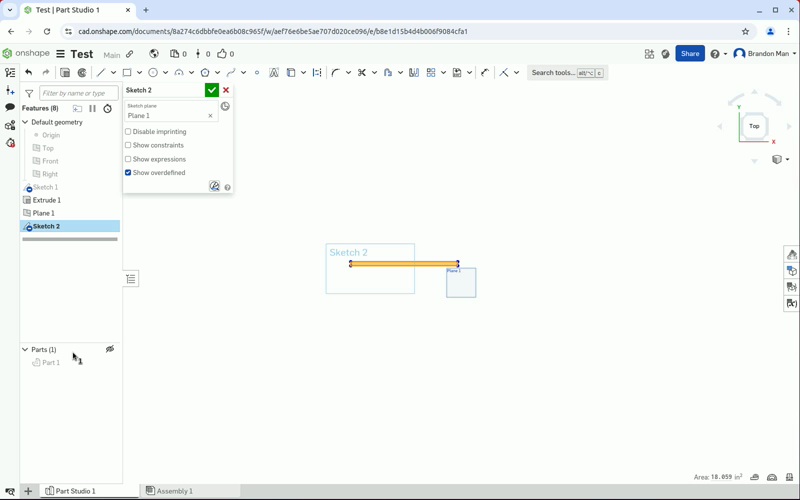
key(shift+y)
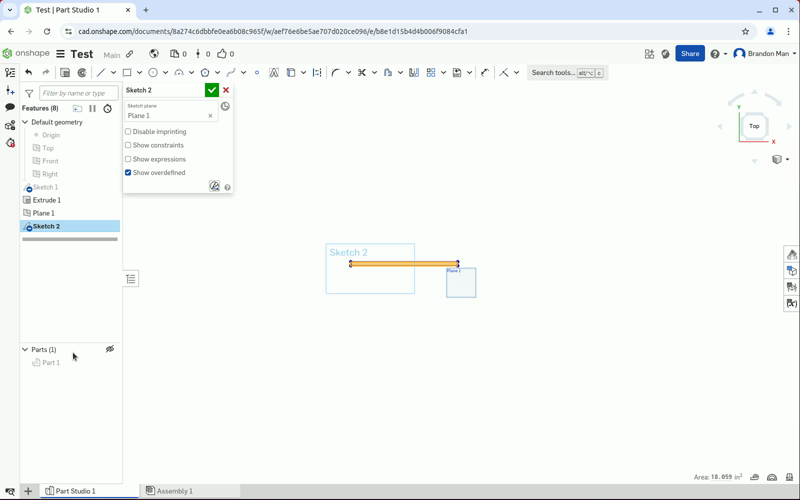
key(shift+e)
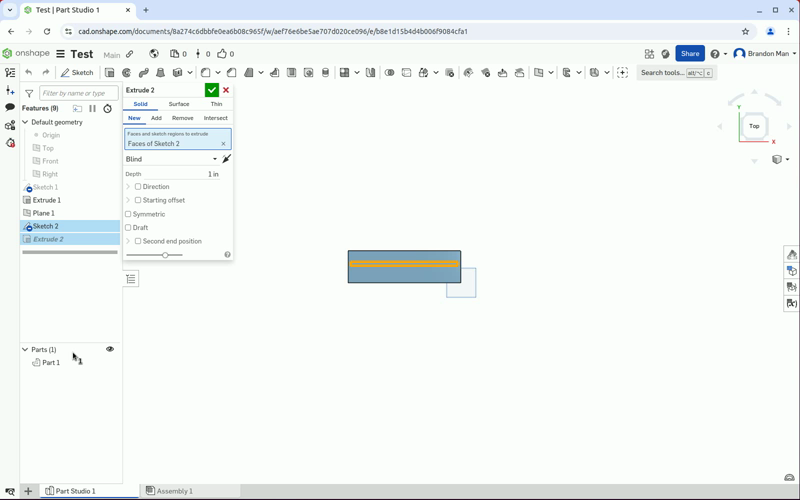
mouse_move(143, 106)
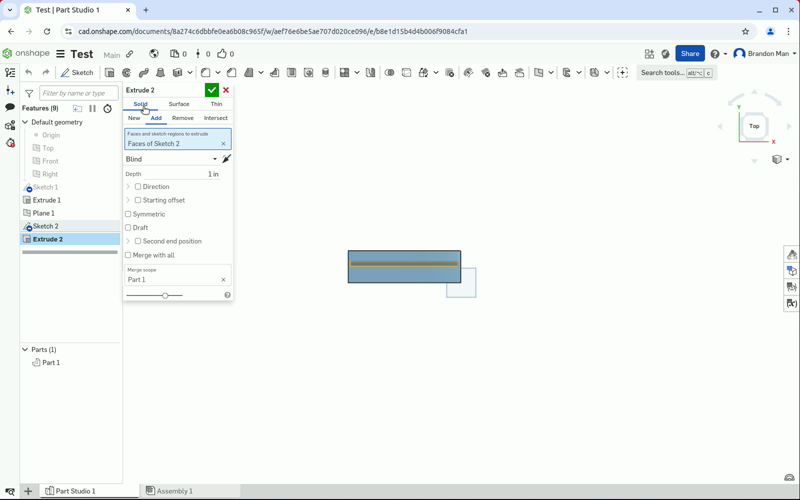
click(143, 106)
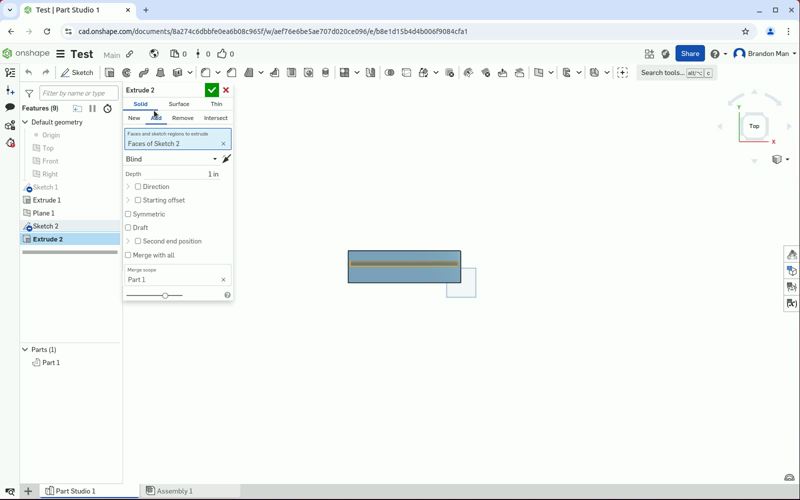
mouse_move(186, 120)
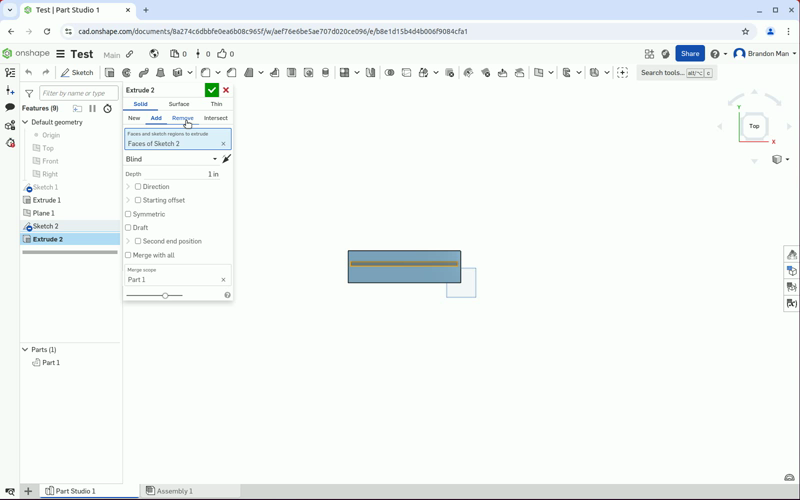
click(186, 120)
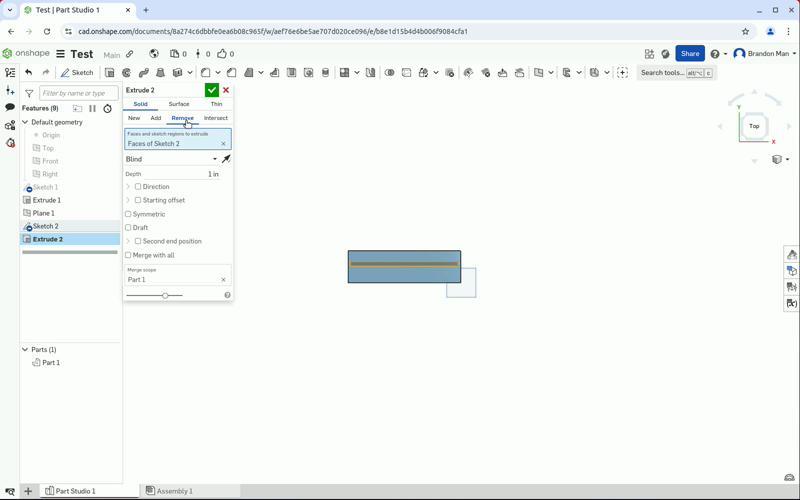
key(tab, 4)
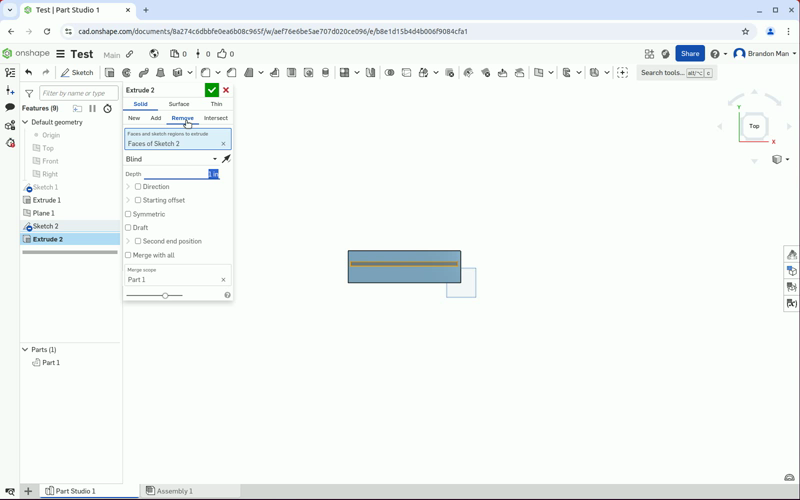
text(0.241)
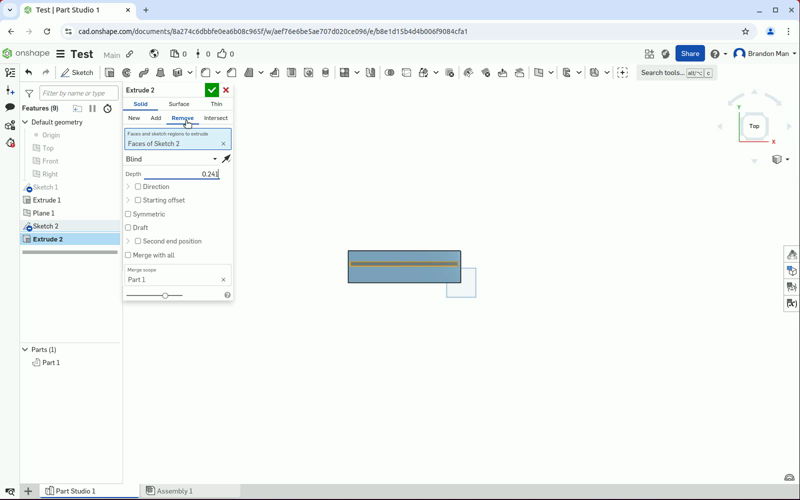
key(tab, 6)
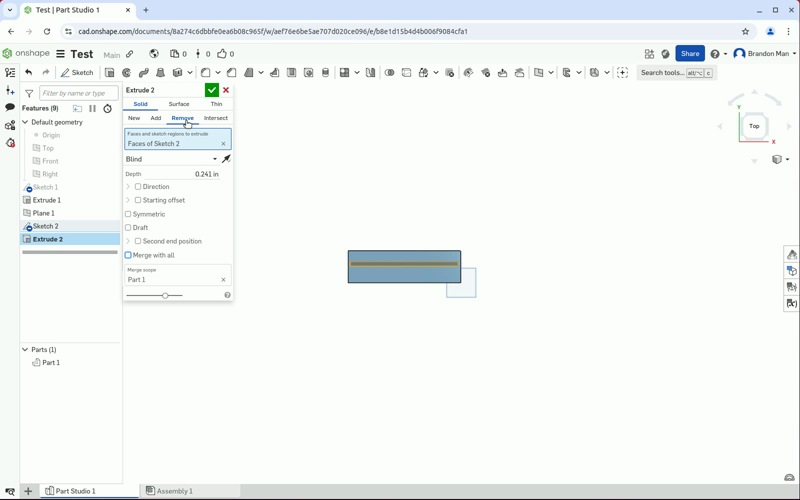
key(space)
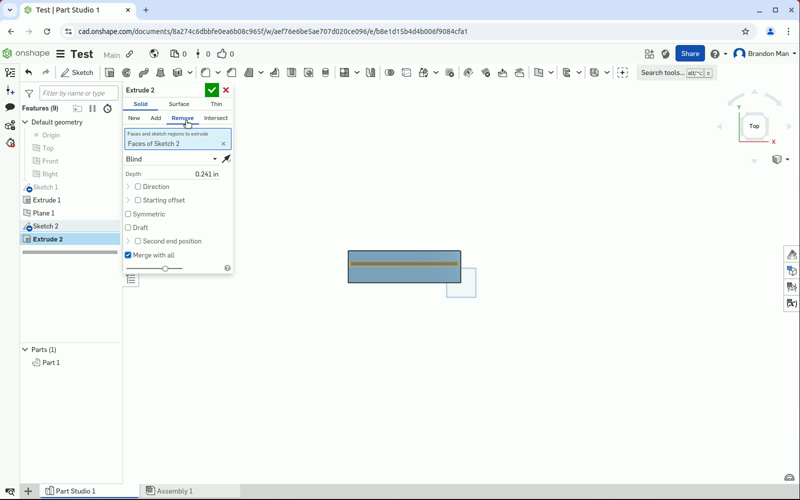
key(enter)
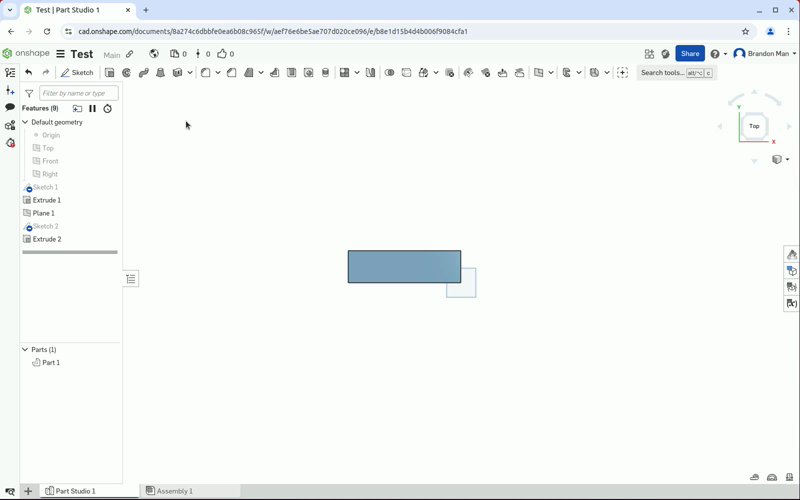
key(shift+h)
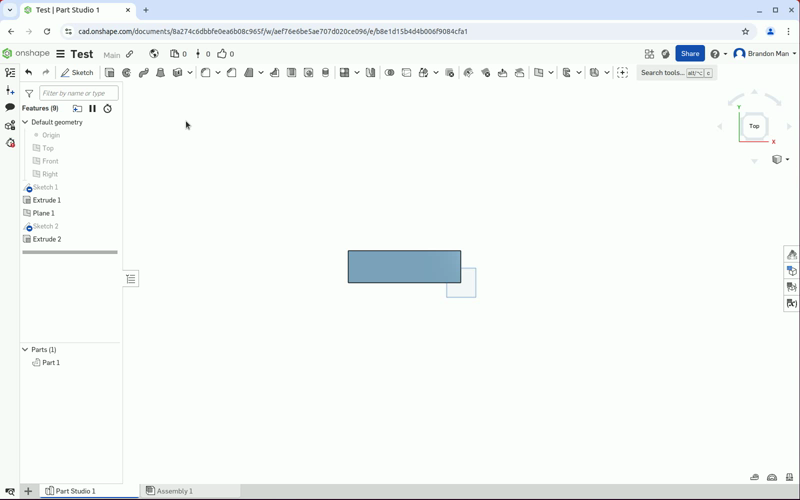
key(shift+h)
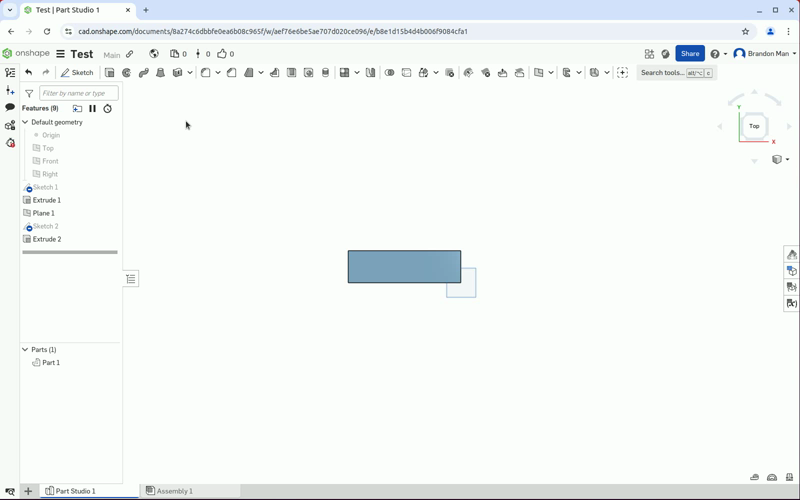
mouse_move(73, 189)
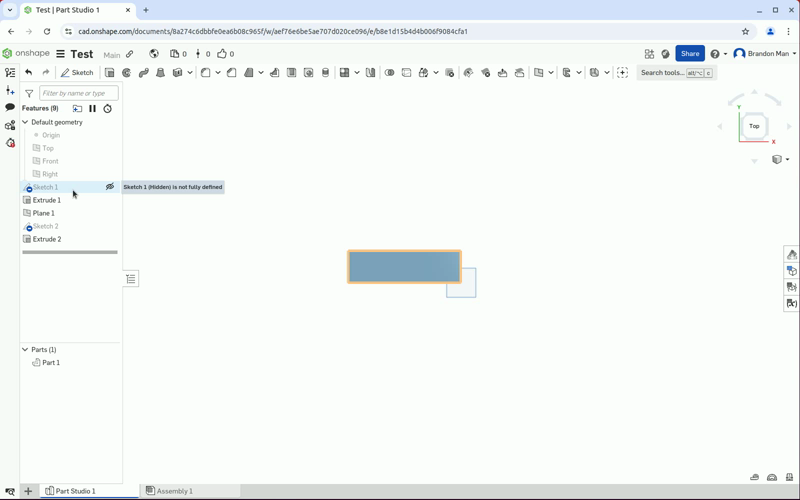
click(73, 189)
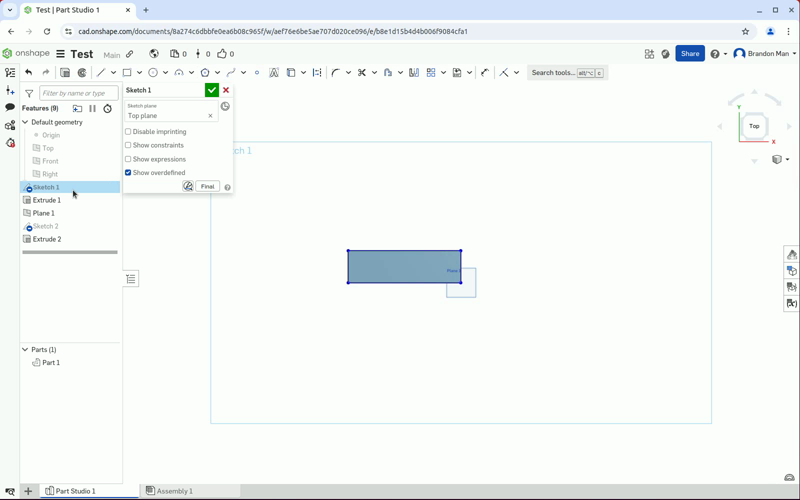
mouse_move(229, 92)
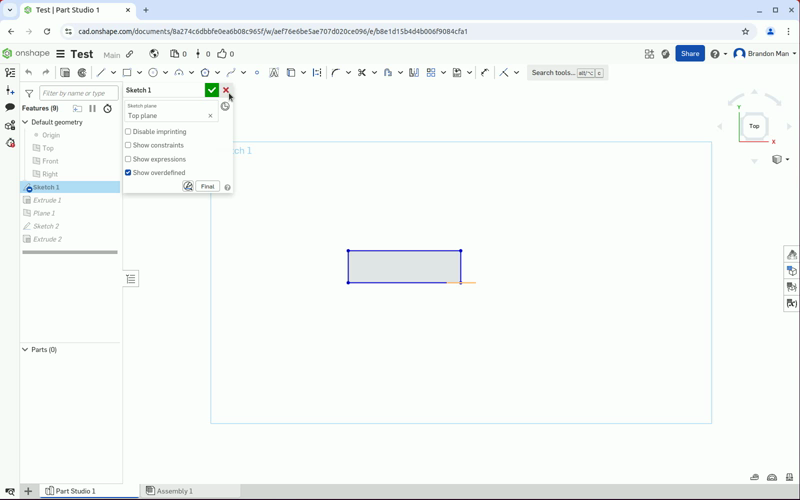
click(229, 92)
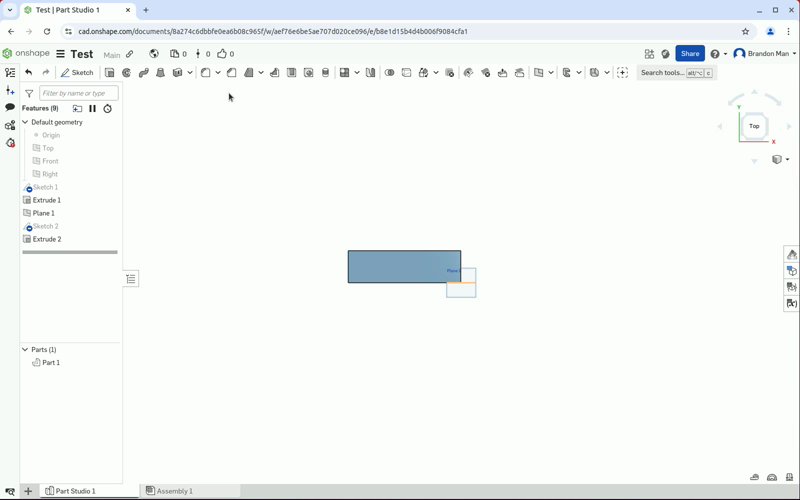
mouse_move(541, 75)
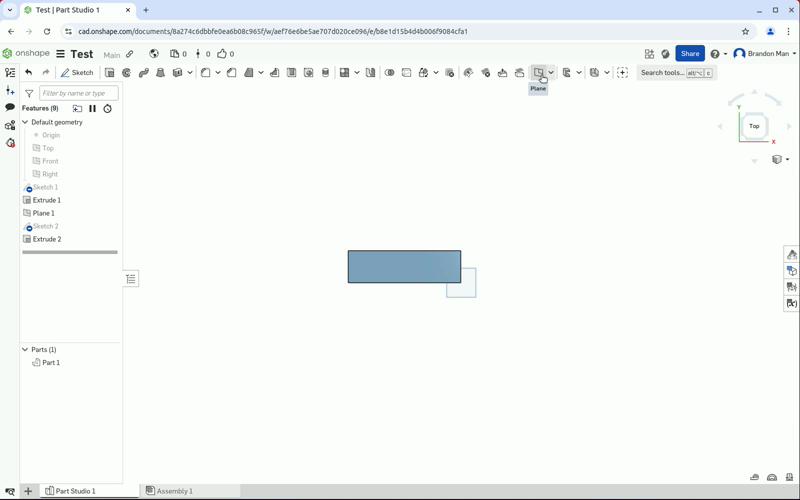
click(541, 75)
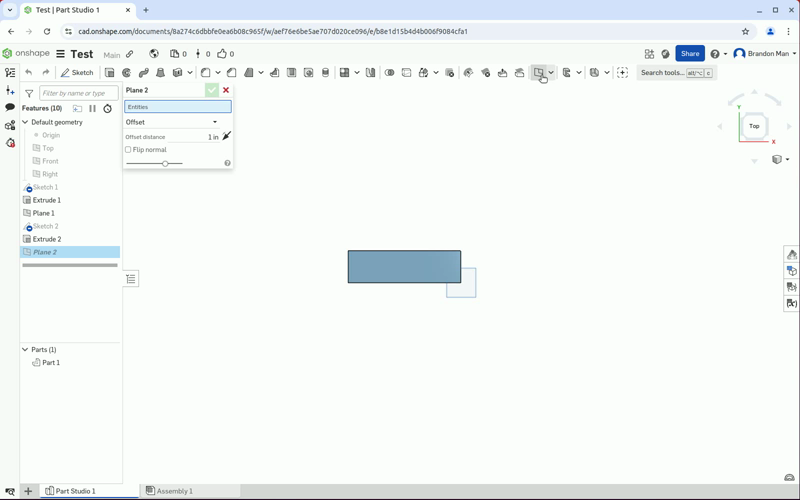
mouse_move(73, 150)
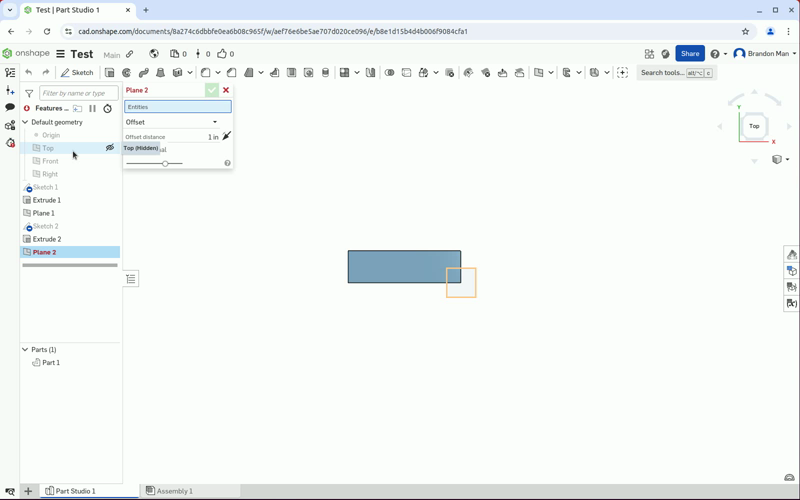
click(73, 150)
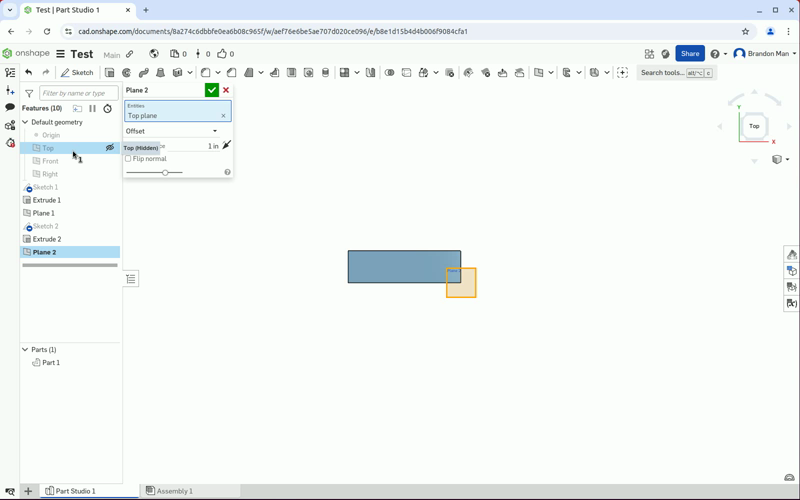
key(tab, 2)
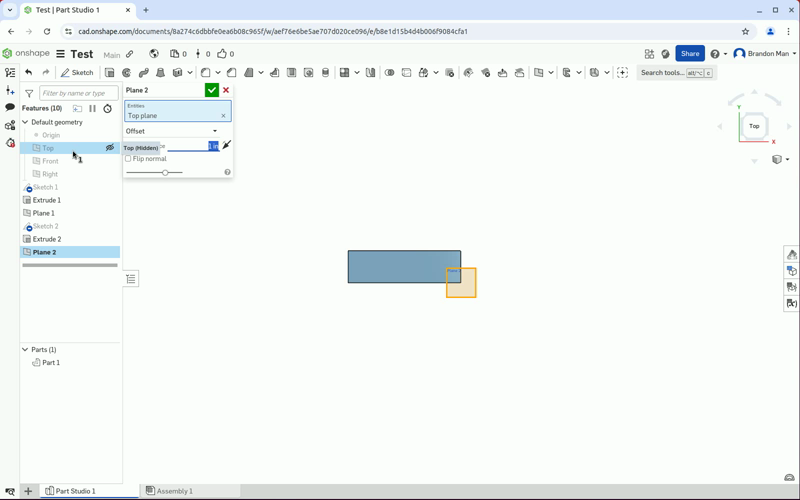
text(0.246)
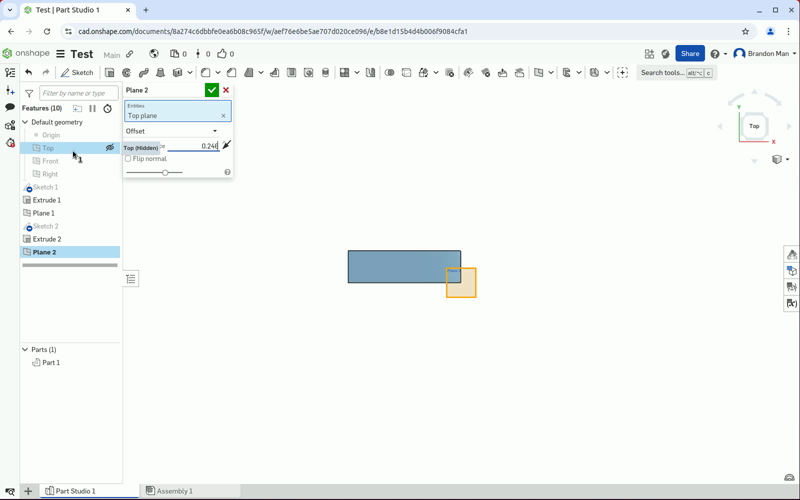
key(enter, 2)
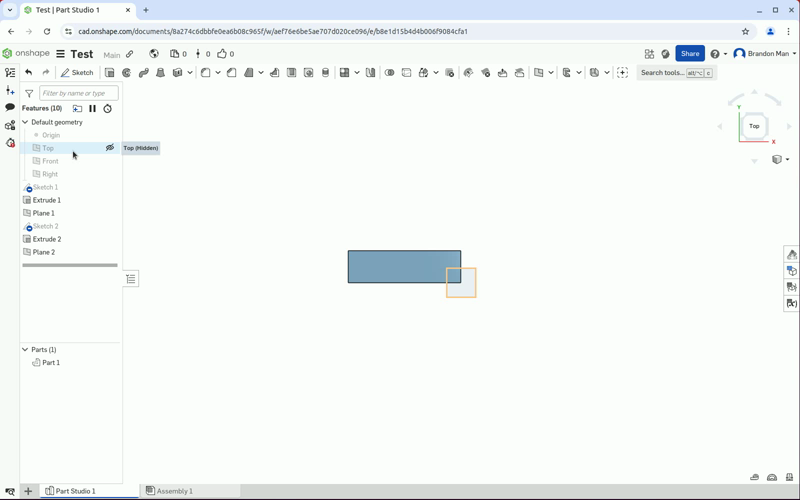
key(shift+s)
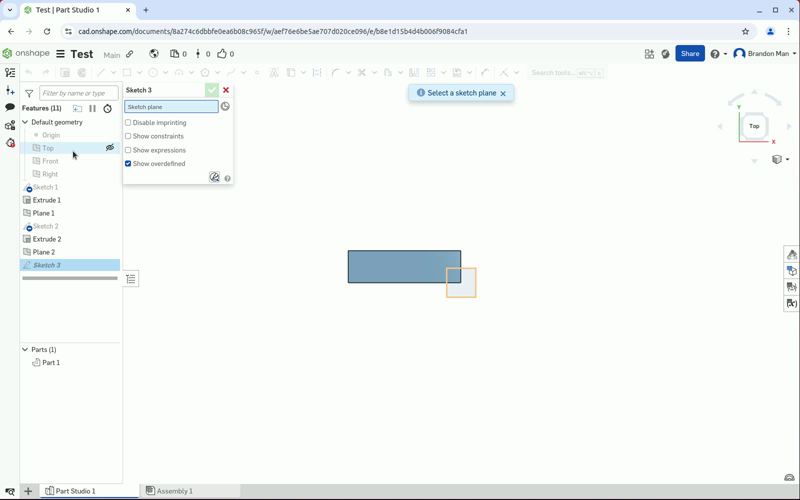
mouse_move(73, 254)
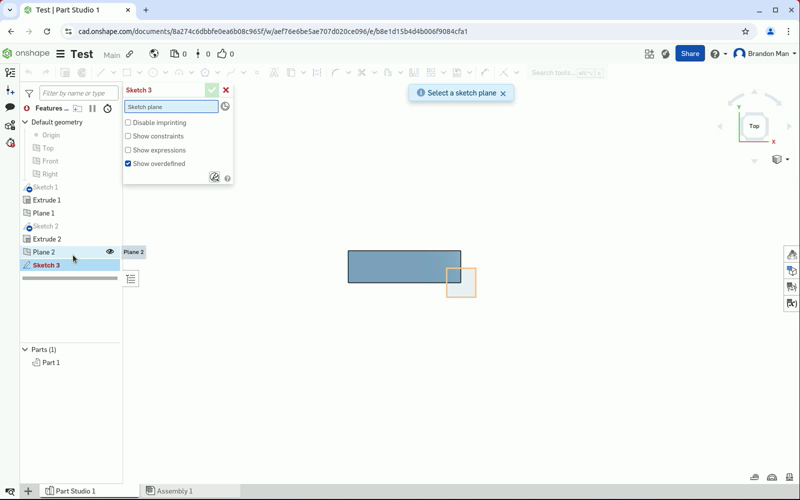
click(73, 254)
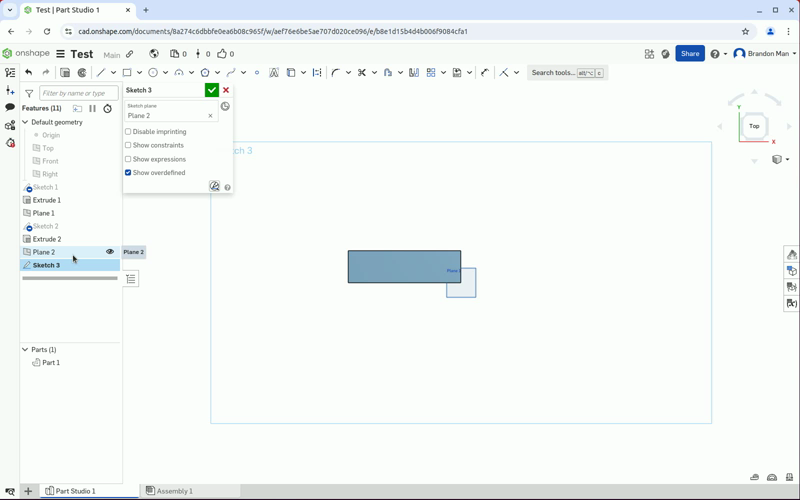
mouse_move(73, 352)
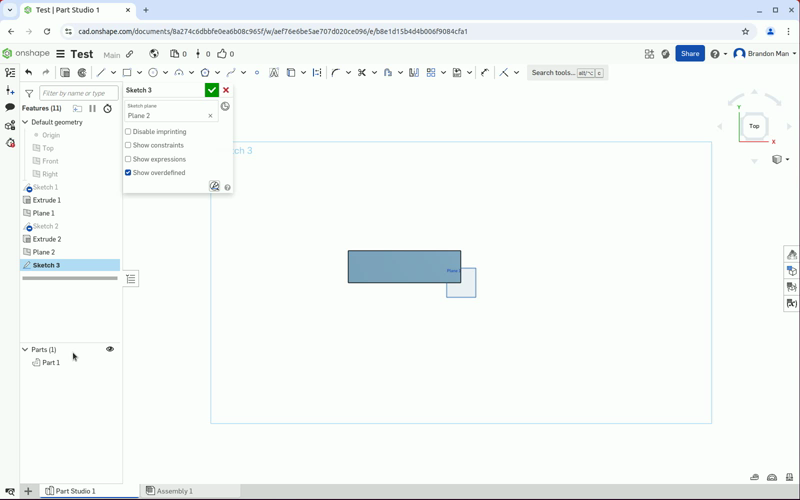
key(y)
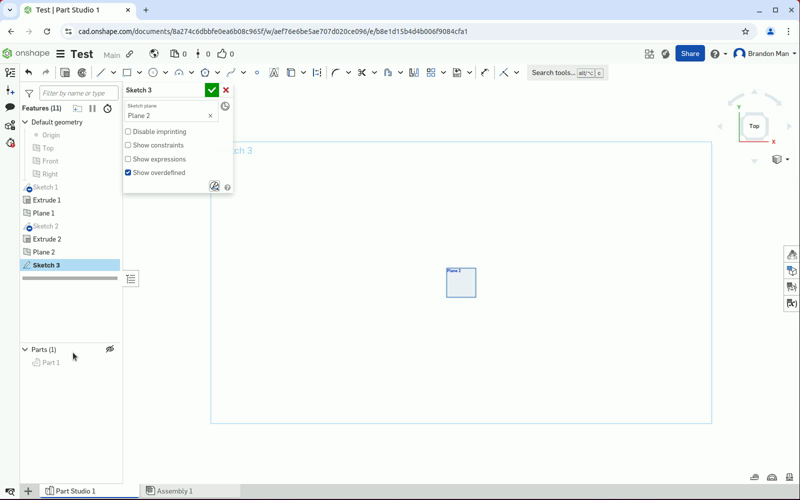
key(l)
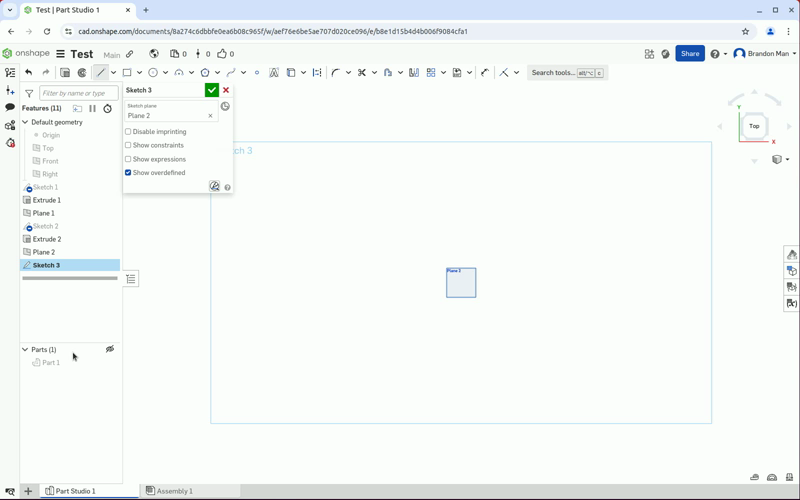
key_down(shift)
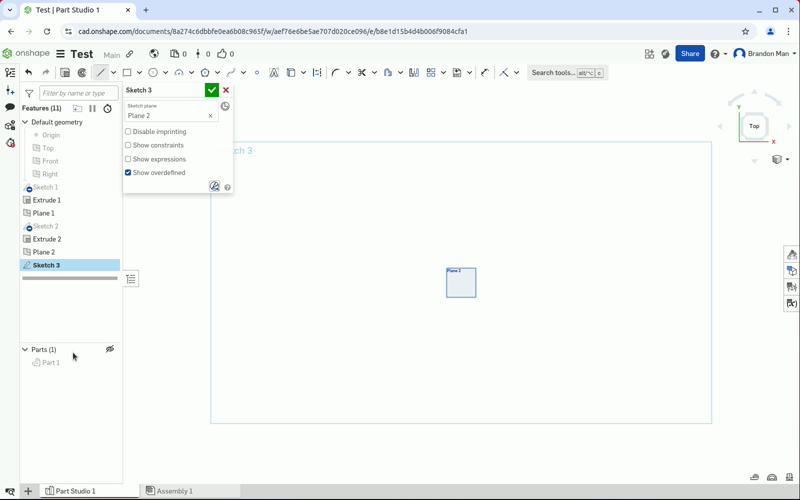
mouse_move(353, 265)
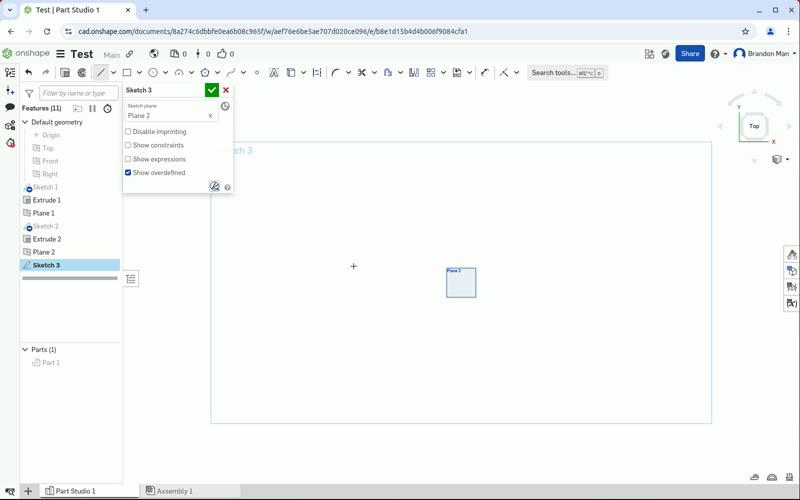
click(353, 265)
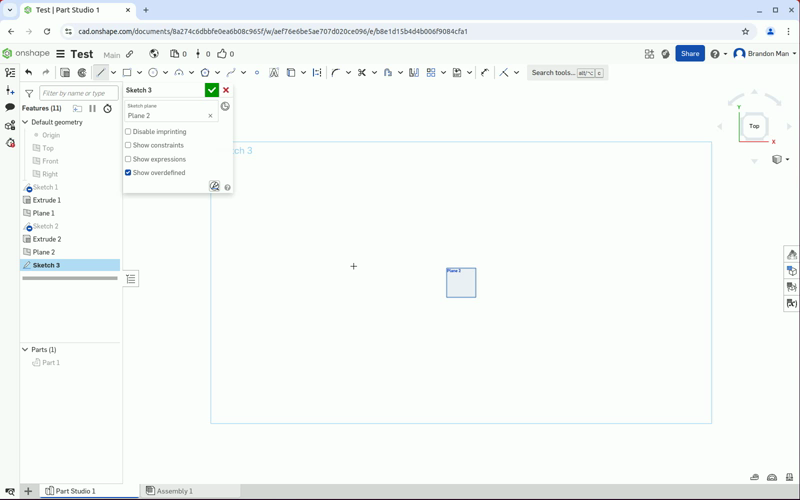
key_up(shift)
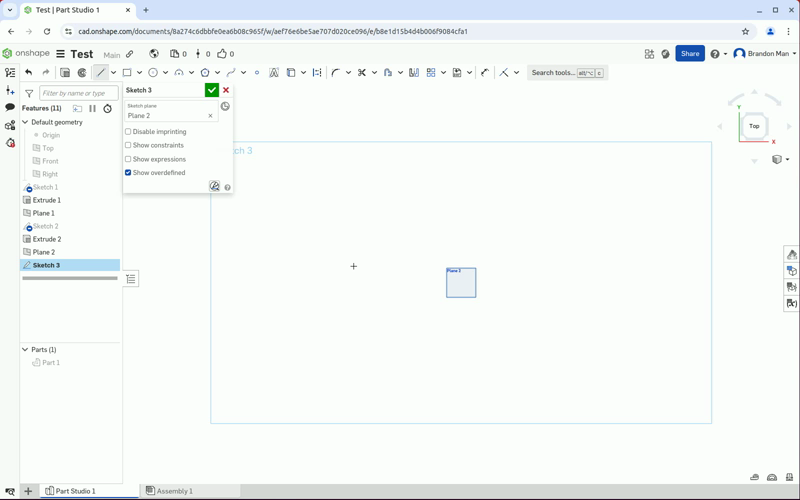
key_down(shift)
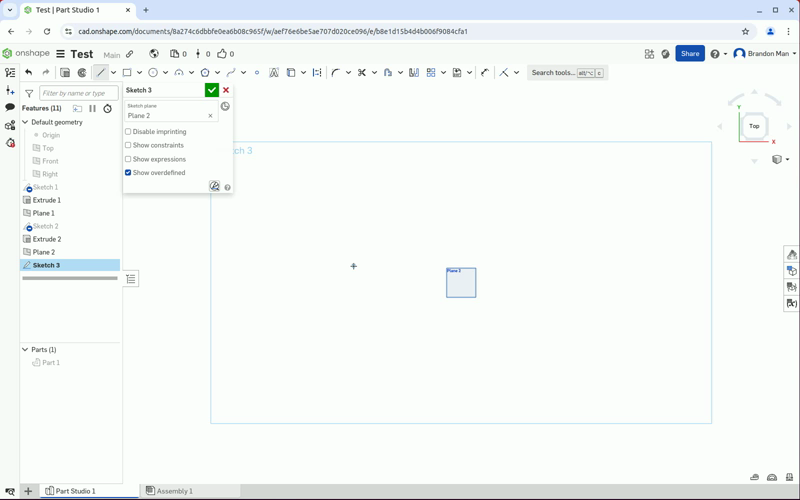
mouse_move(456, 265)
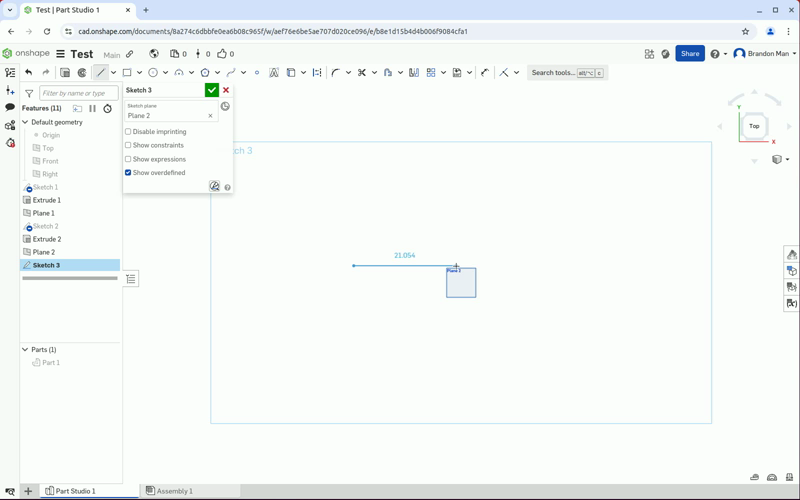
click(456, 265)
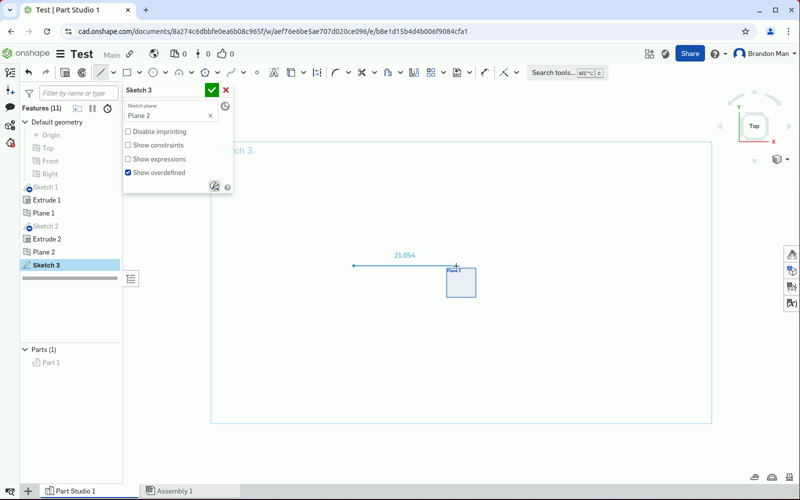
key_up(shift)
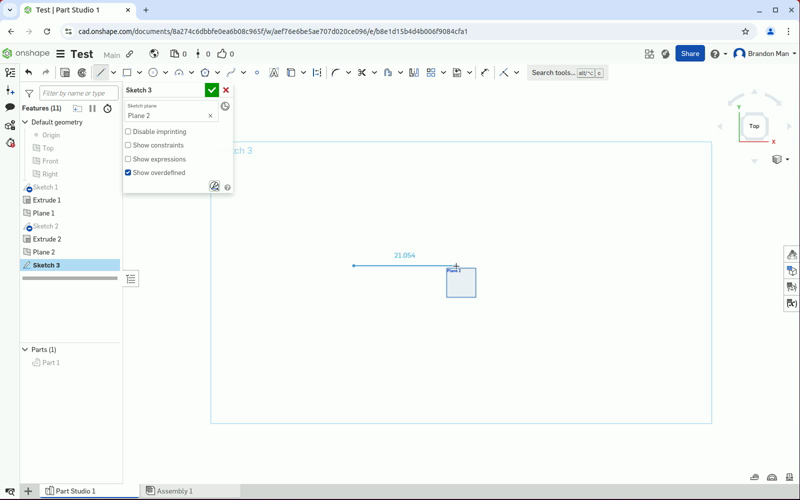
key_down(shift)
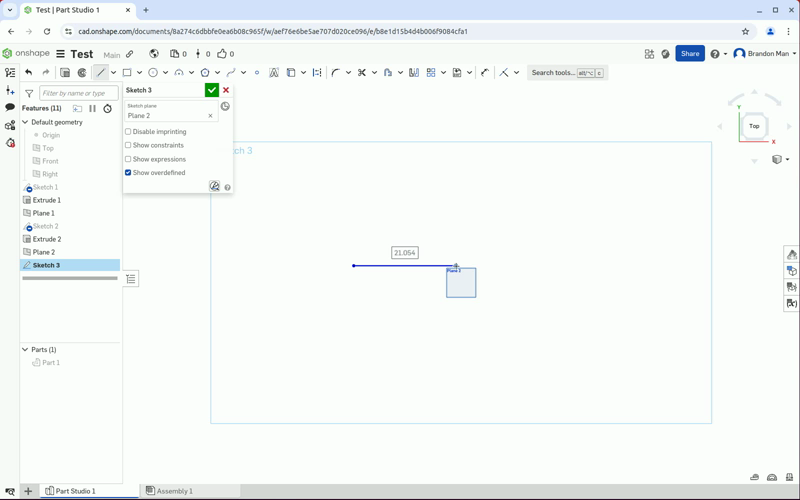
mouse_move(486, 265)
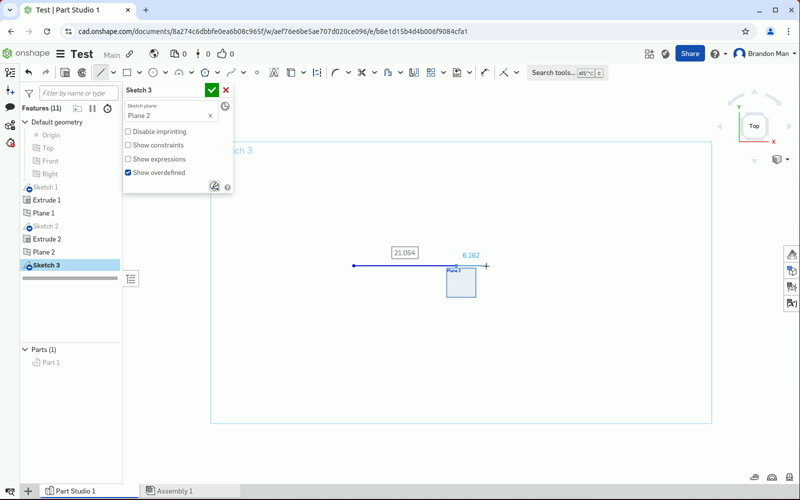
mouse_move(456, 261)
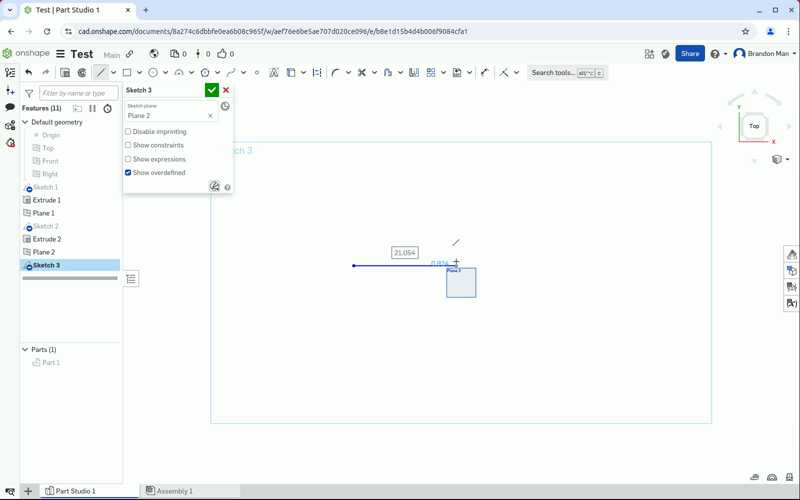
scroll(6)
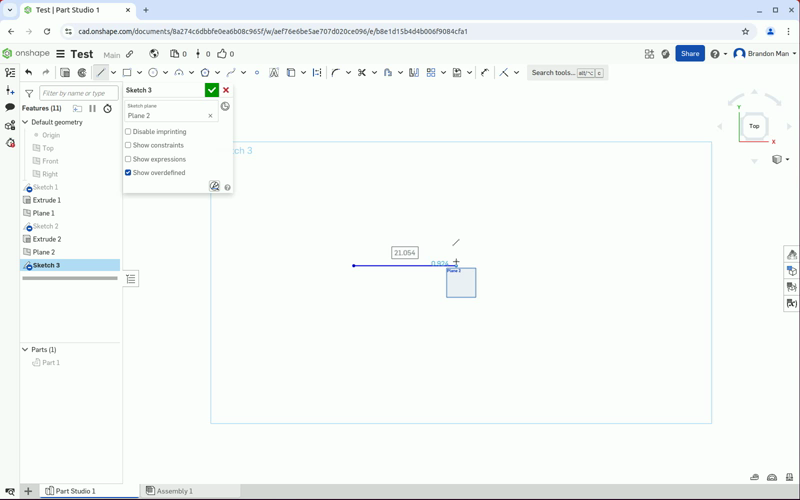
scroll(6)
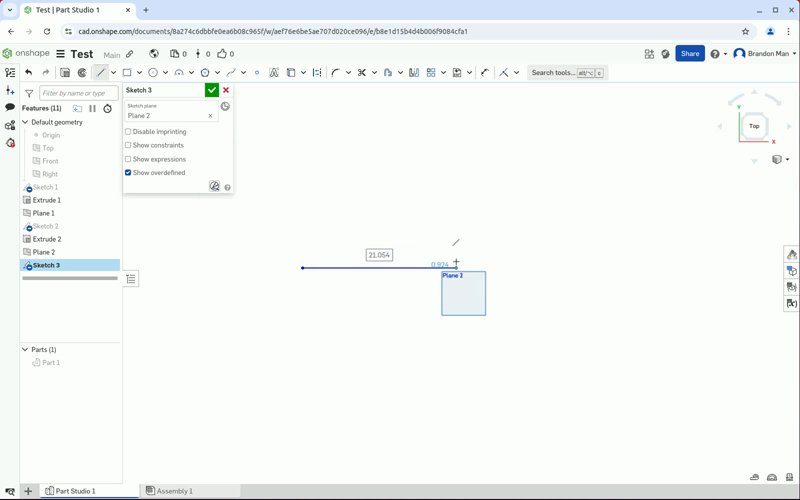
scroll(6)
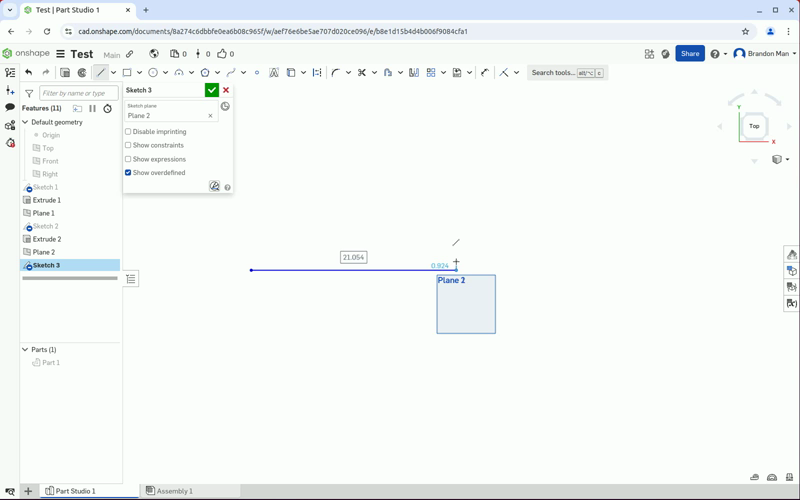
scroll(6)
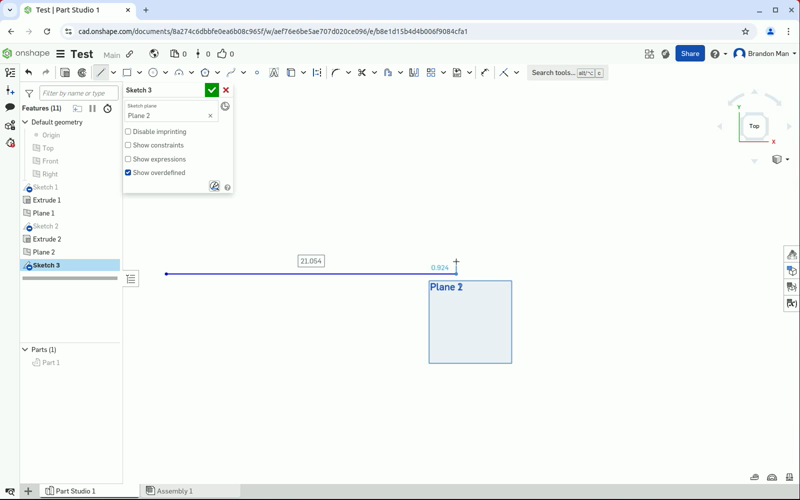
scroll(6)
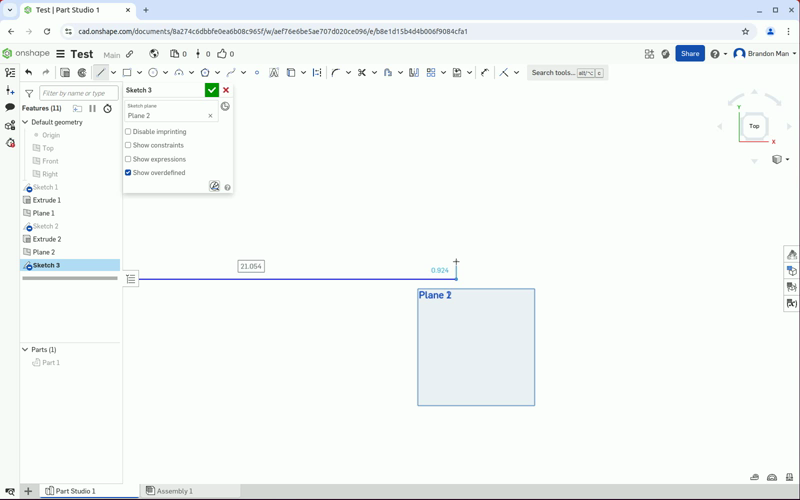
scroll(6)
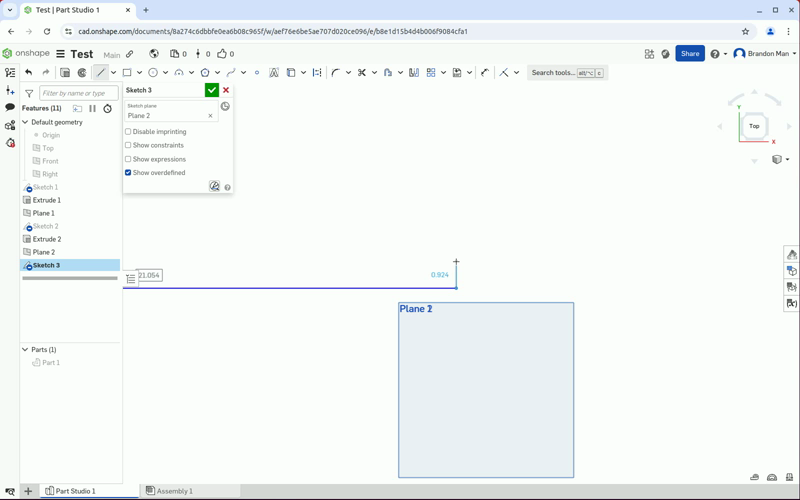
scroll(6)
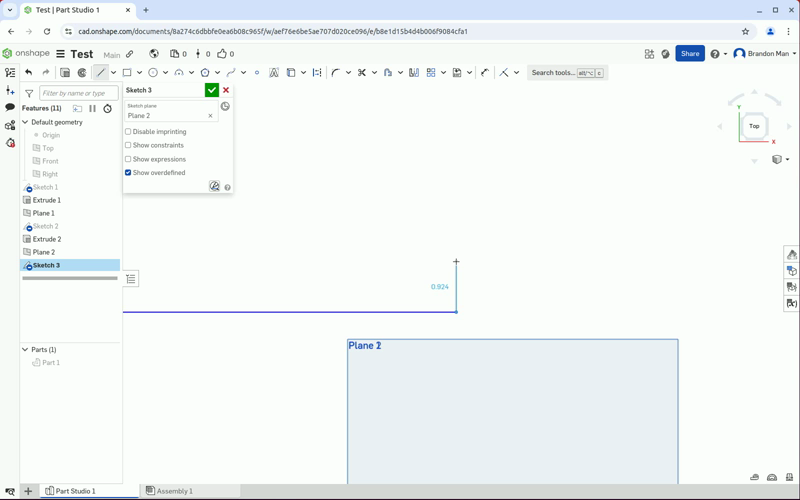
click(456, 261)
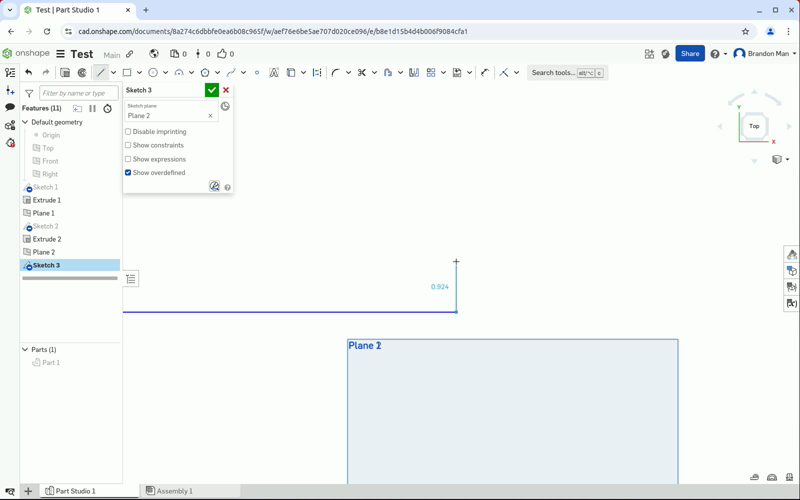
scroll(-6)
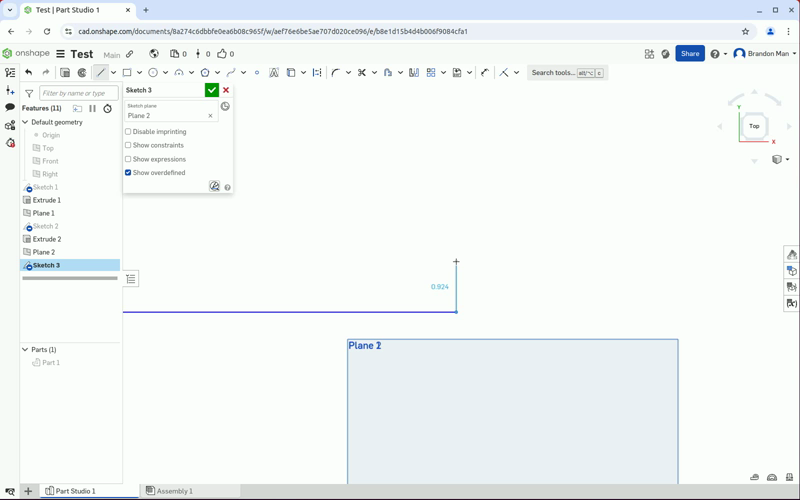
scroll(-6)
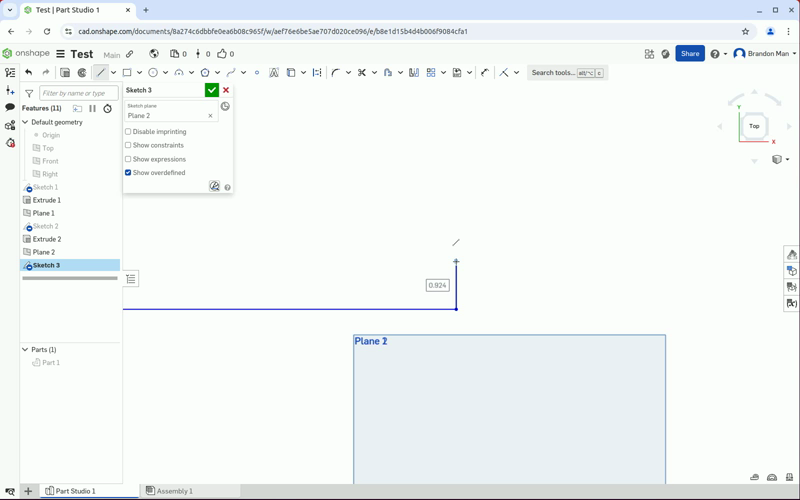
scroll(-6)
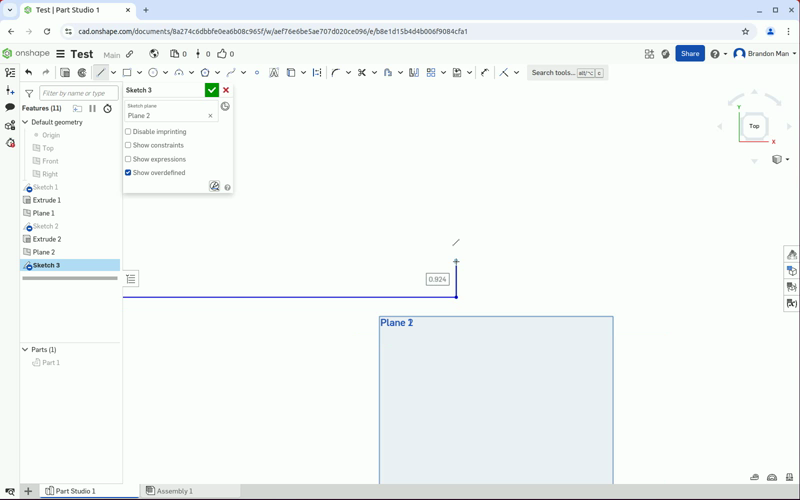
scroll(-6)
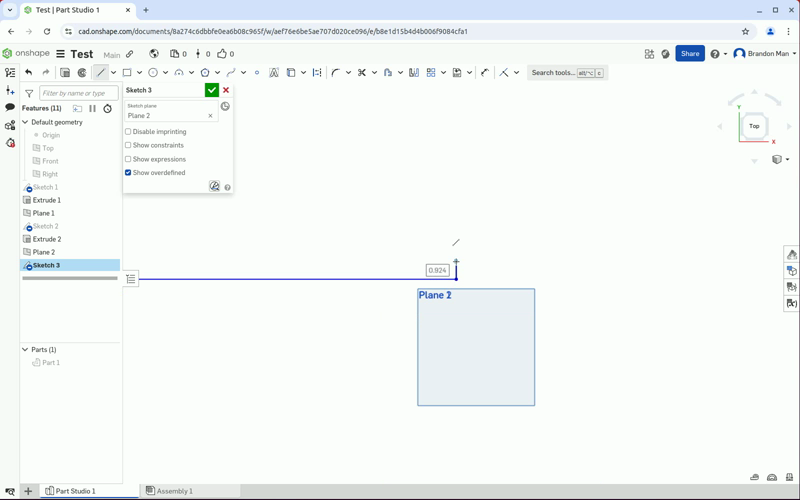
scroll(-6)
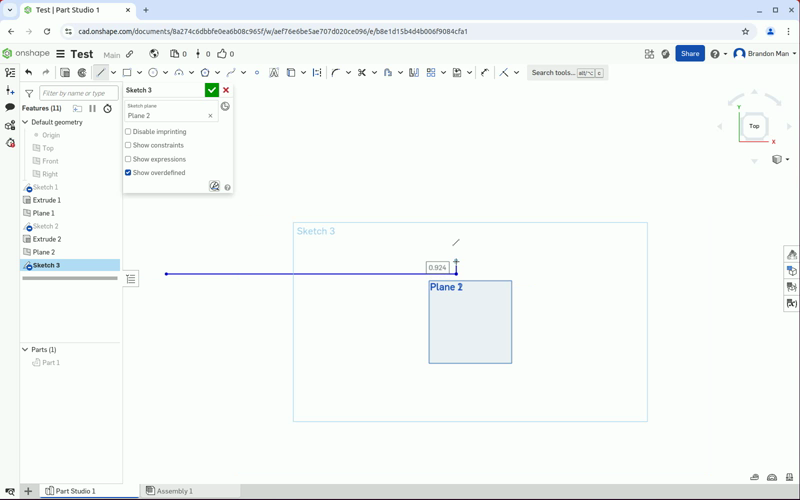
scroll(-6)
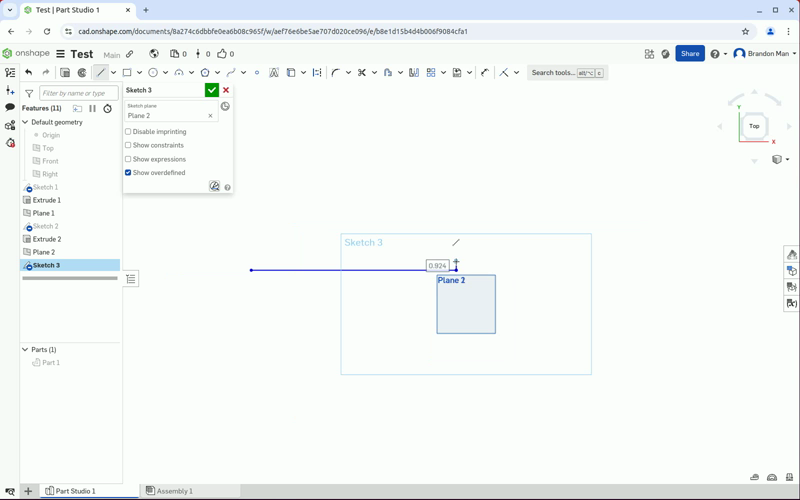
scroll(-6)
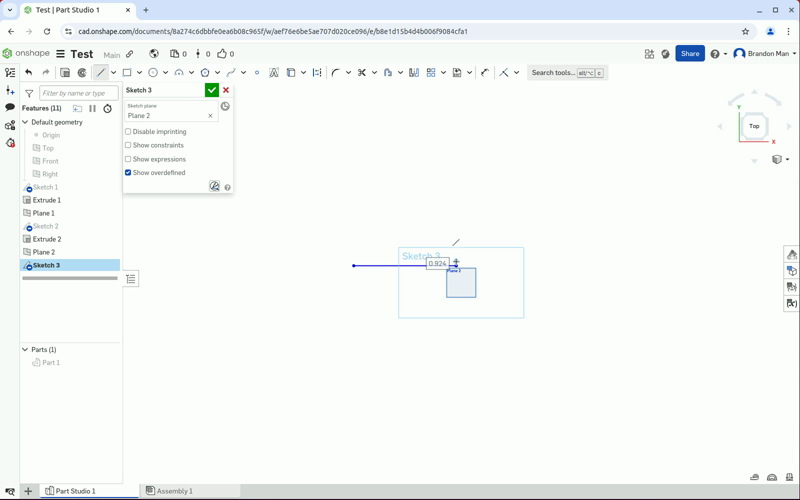
key_up(shift)
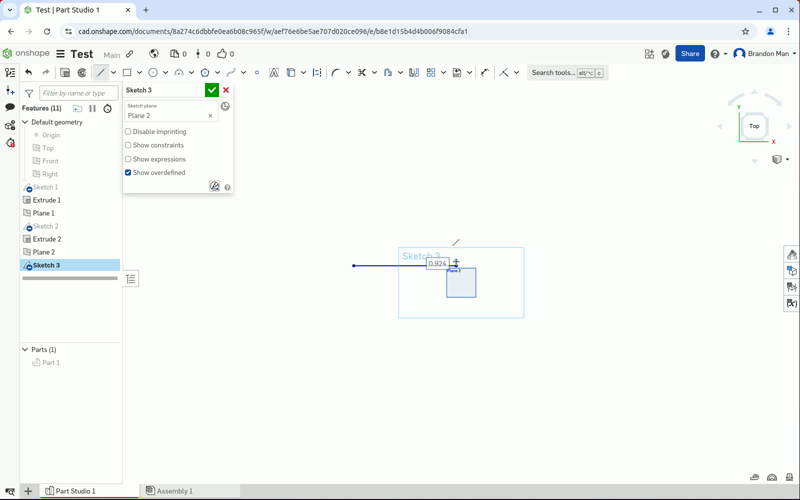
key_down(shift)
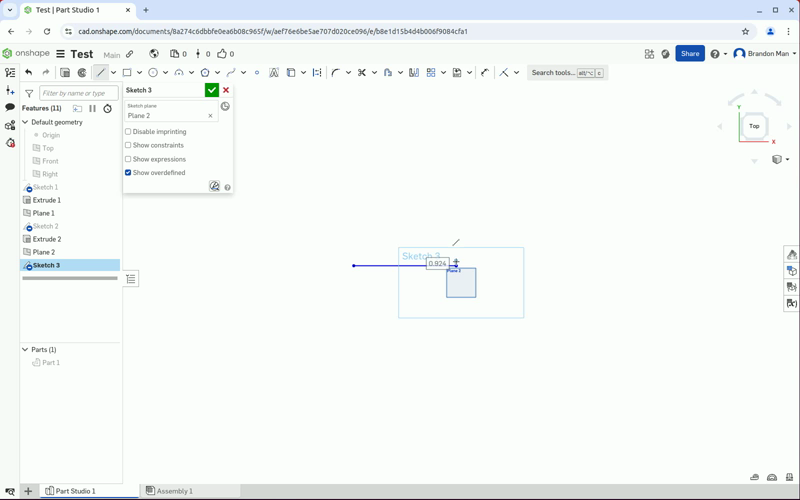
mouse_move(353, 261)
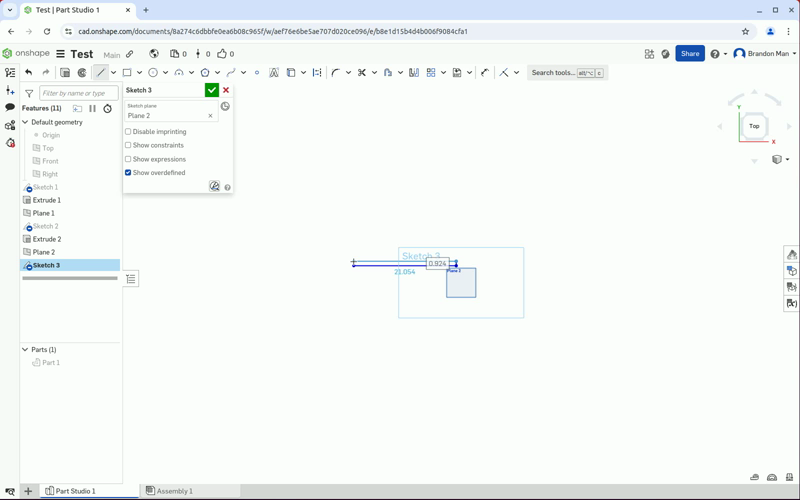
click(353, 261)
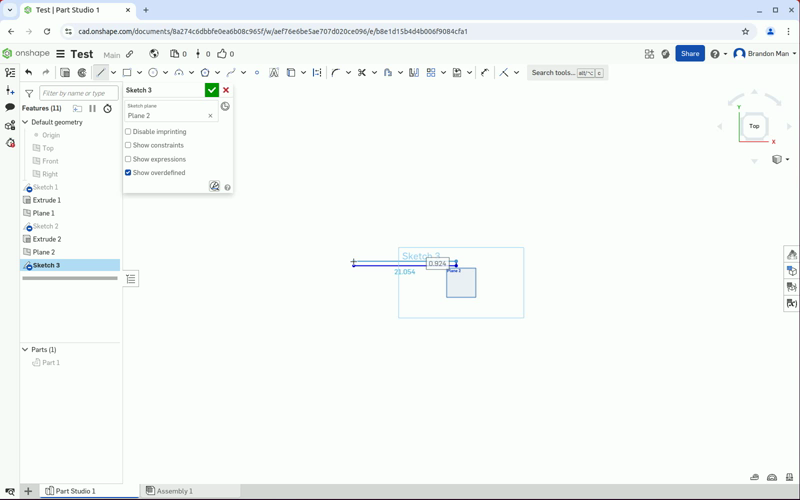
key_up(shift)
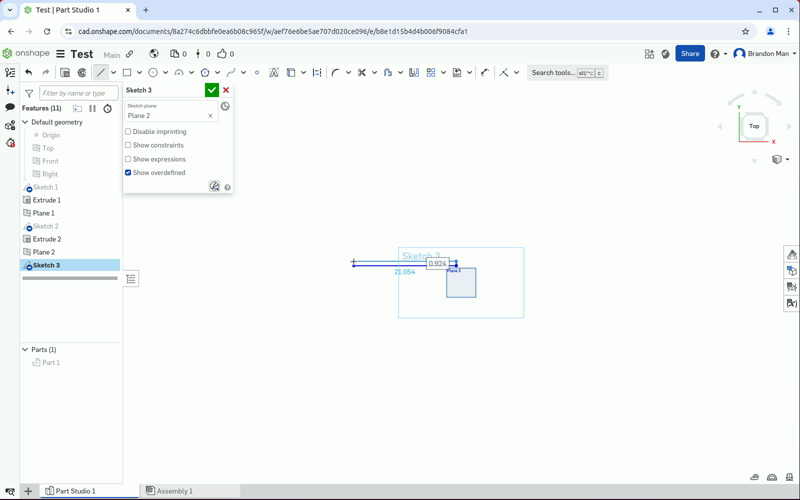
mouse_move(383, 261)
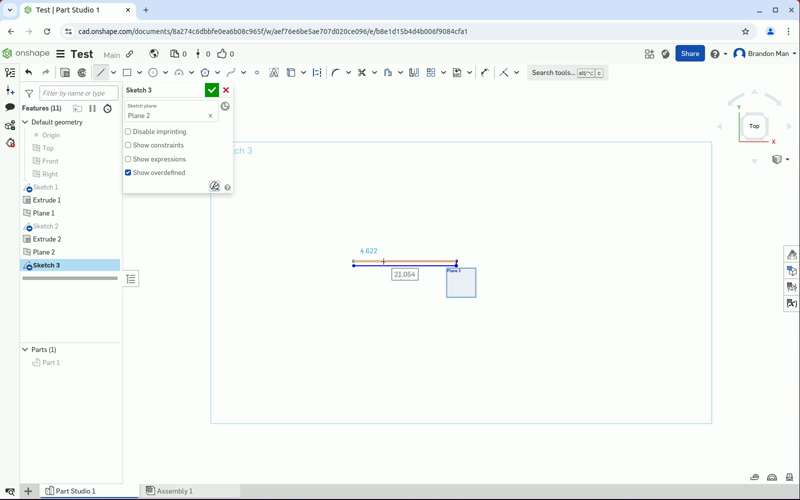
key_down(shift)
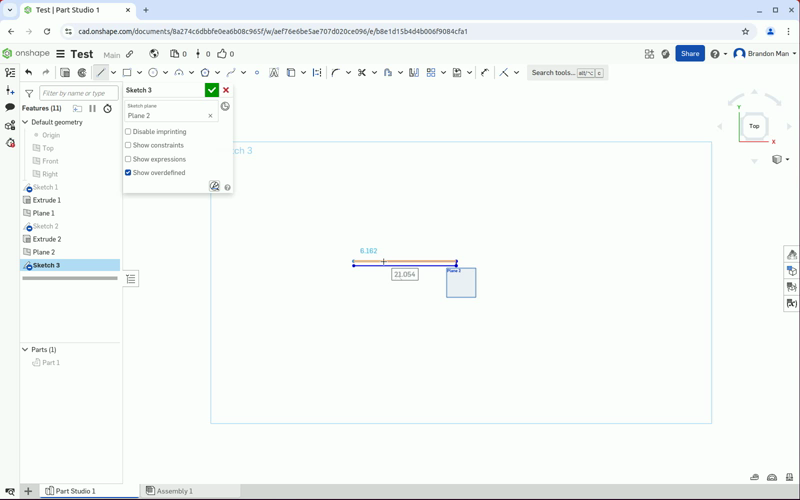
mouse_move(353, 265)
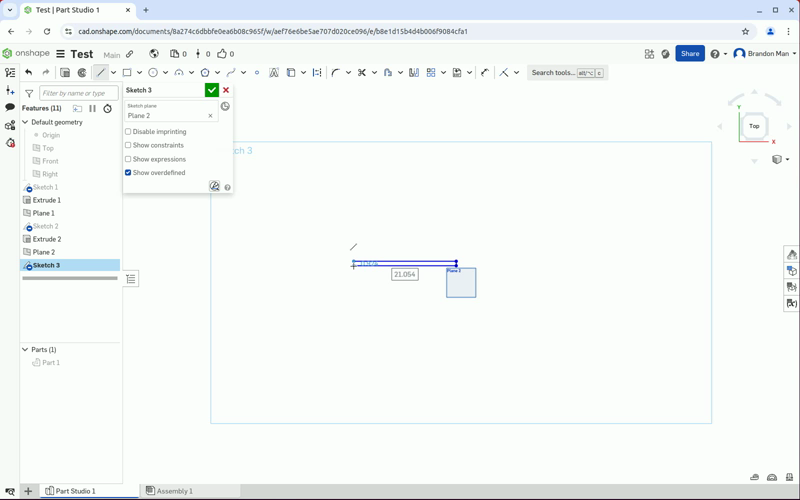
scroll(6)
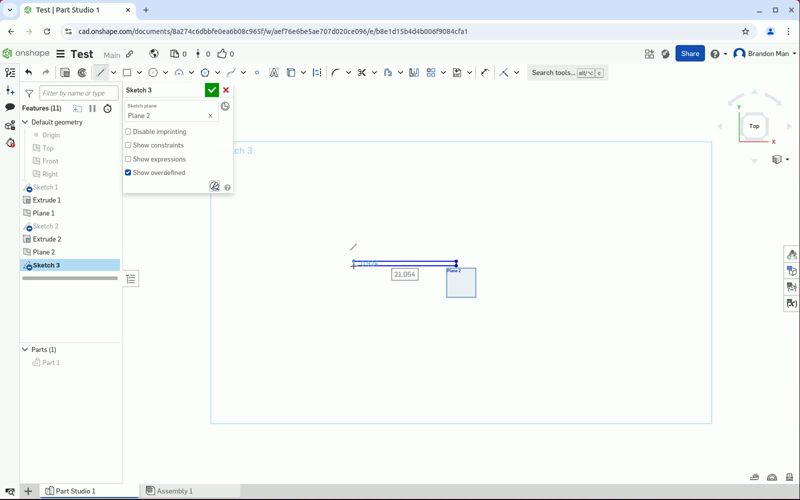
scroll(6)
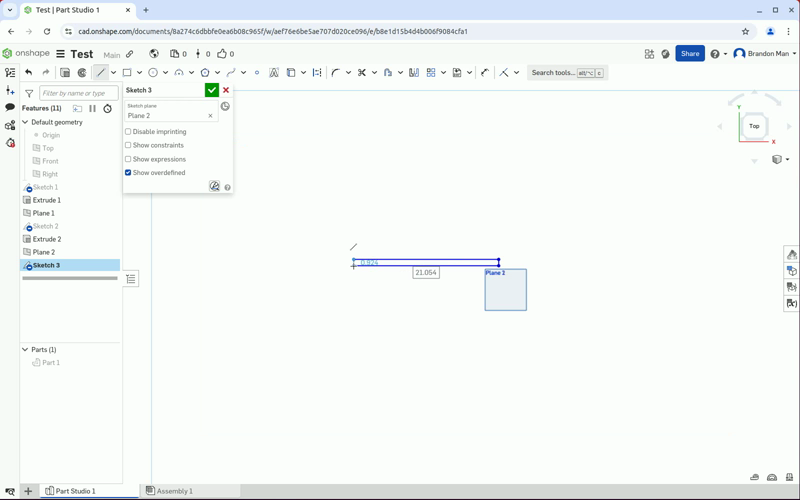
scroll(6)
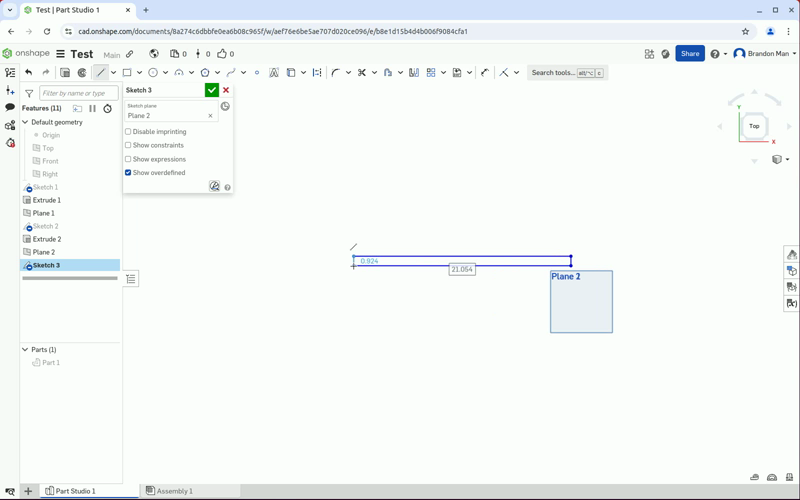
scroll(6)
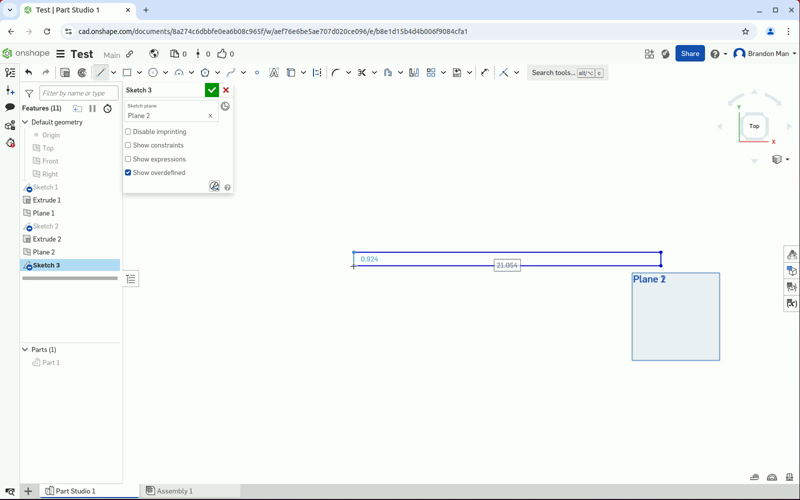
scroll(6)
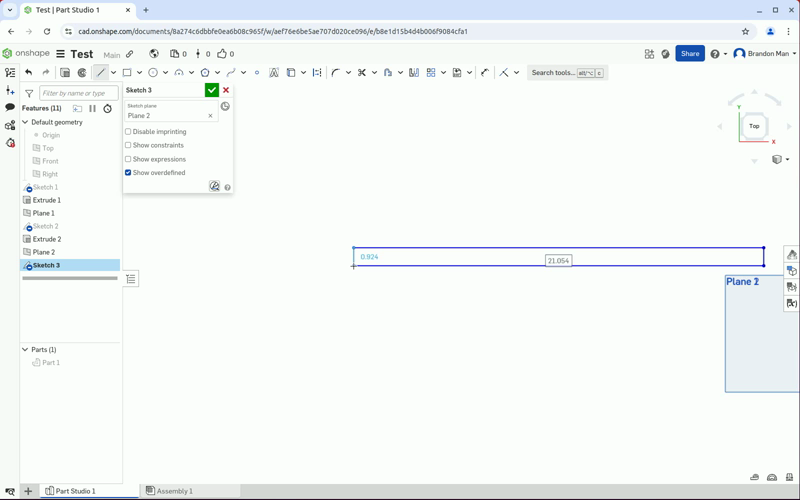
scroll(6)
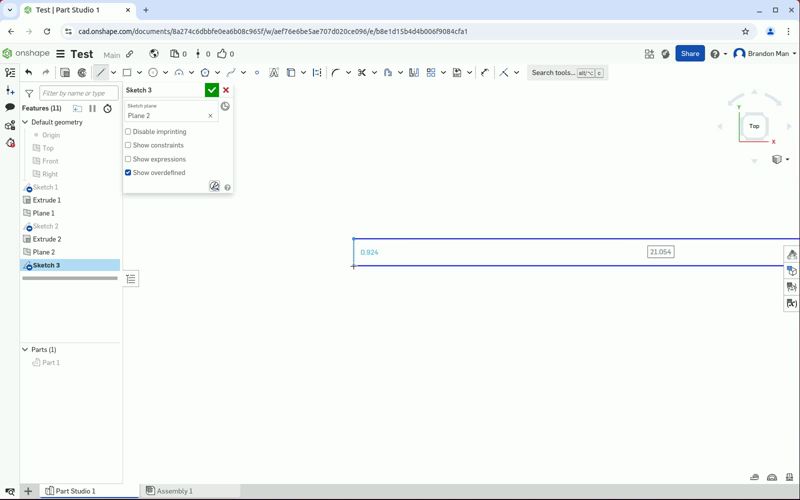
scroll(6)
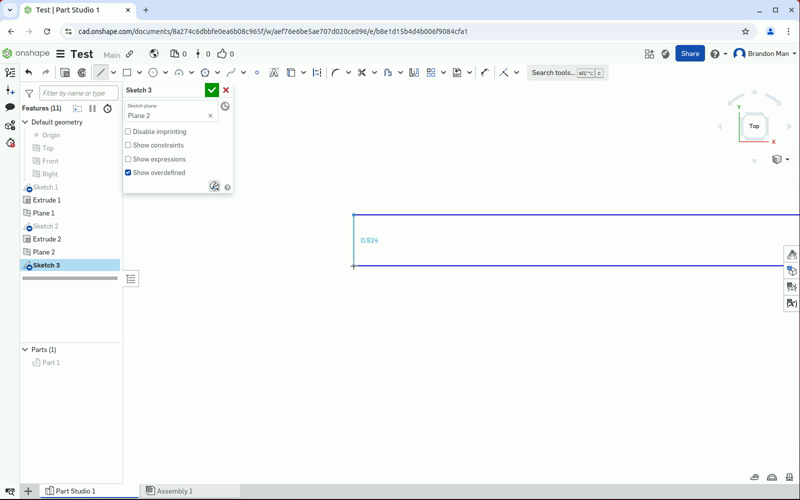
key_up(shift)
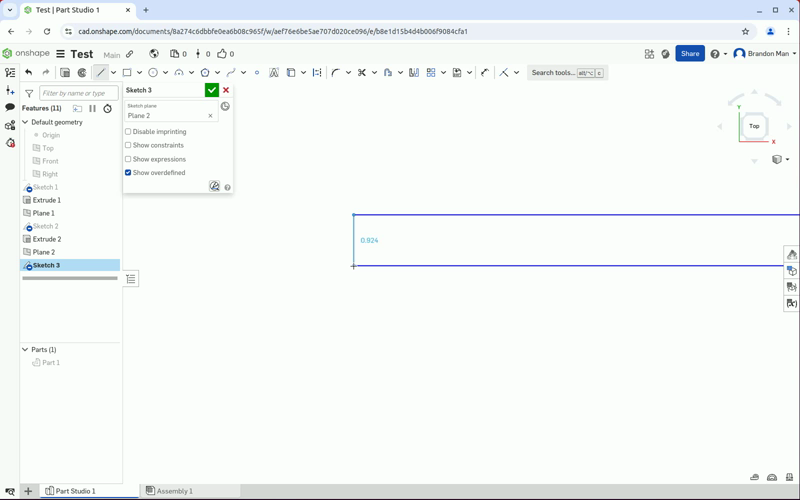
click(353, 265)
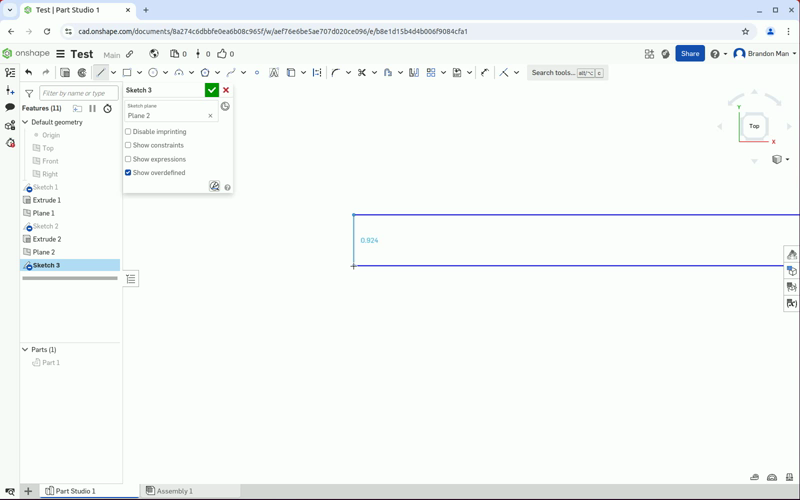
scroll(-6)
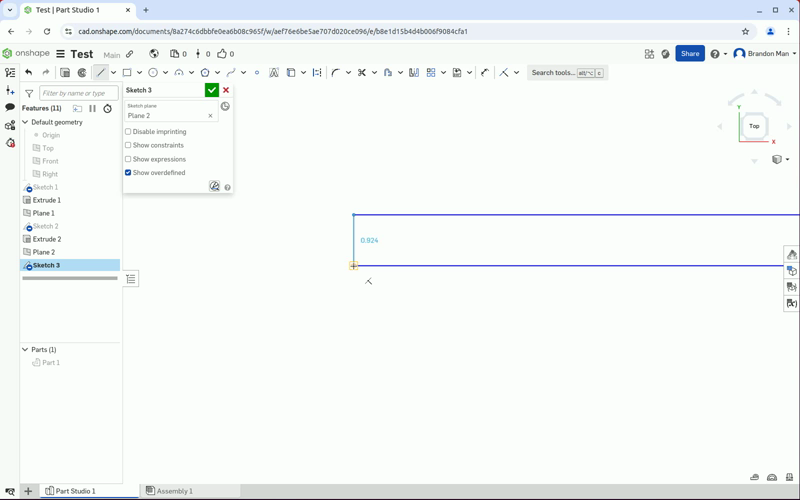
scroll(-6)
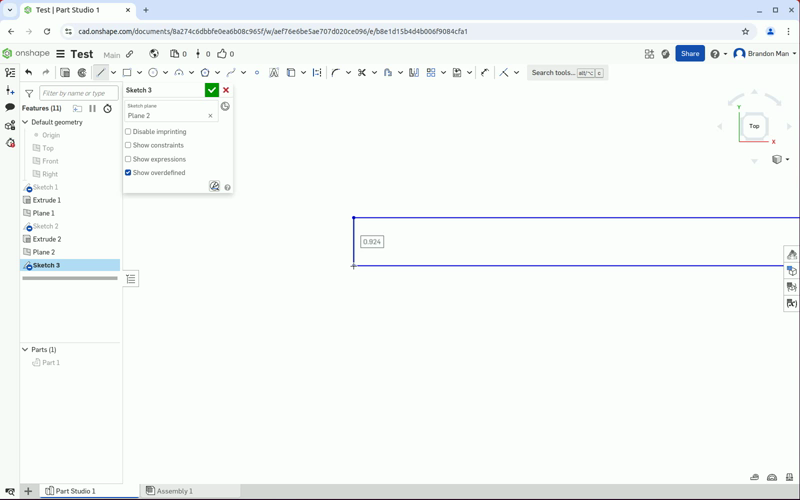
scroll(-6)
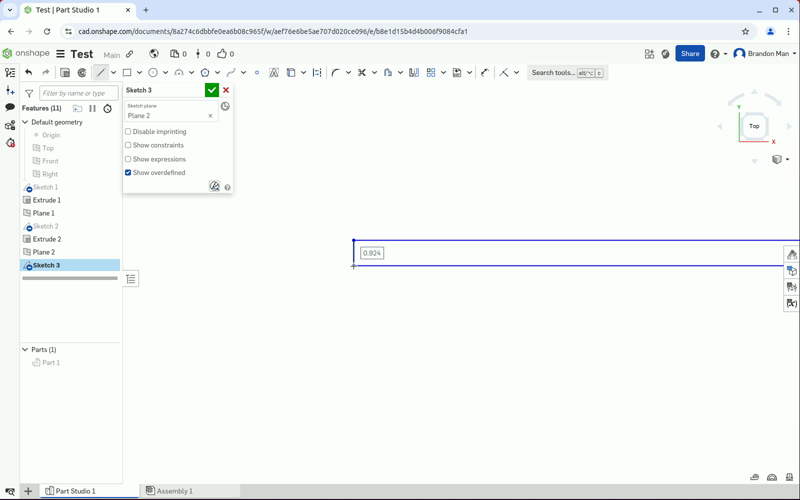
scroll(-6)
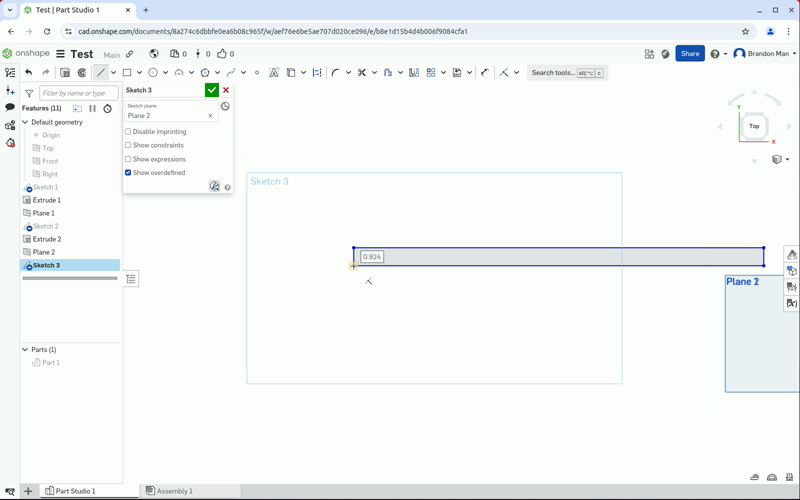
scroll(-6)
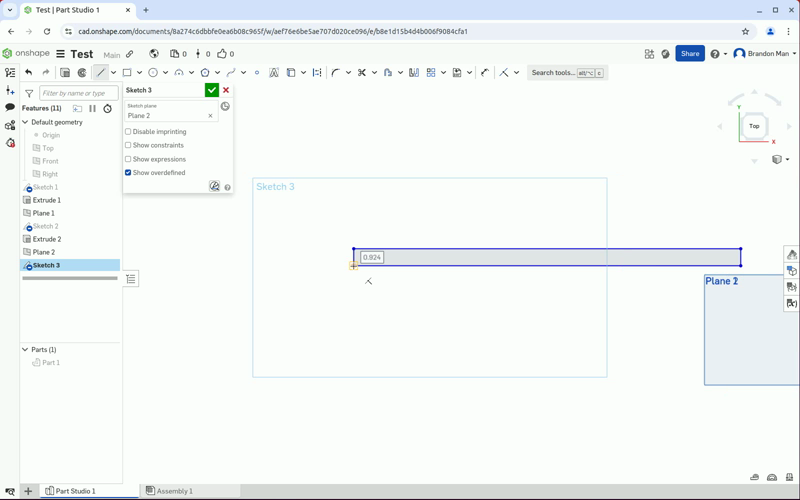
scroll(-6)
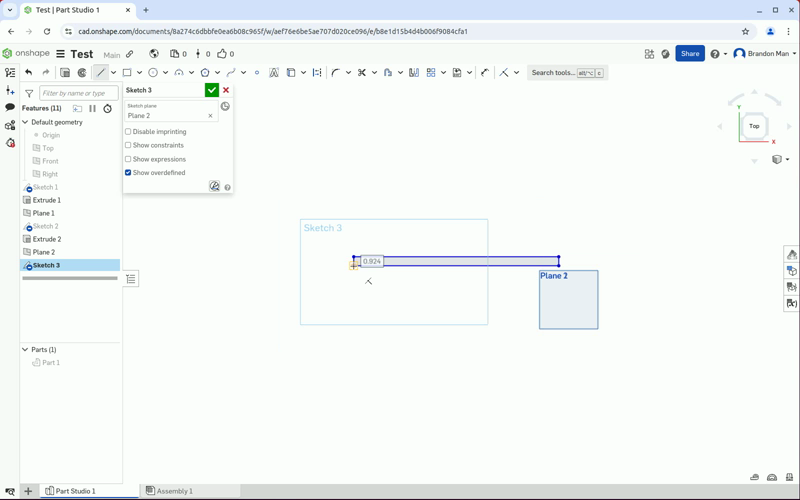
scroll(-6)
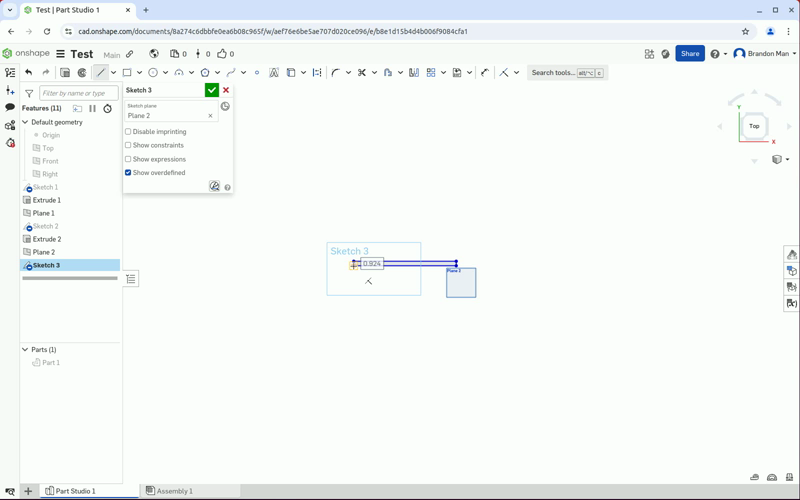
key(esc)
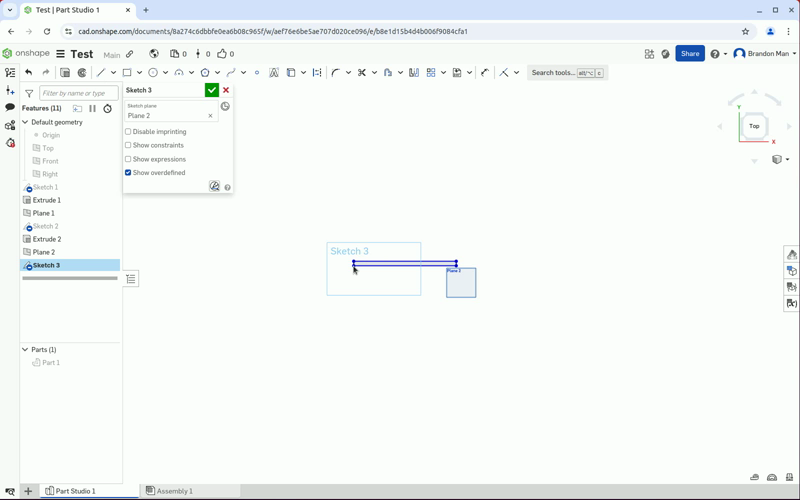
mouse_move(360, 264)
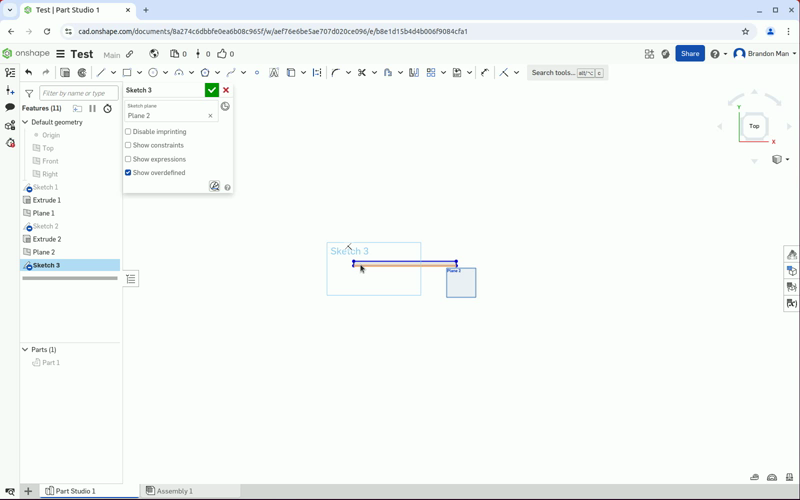
scroll(6)
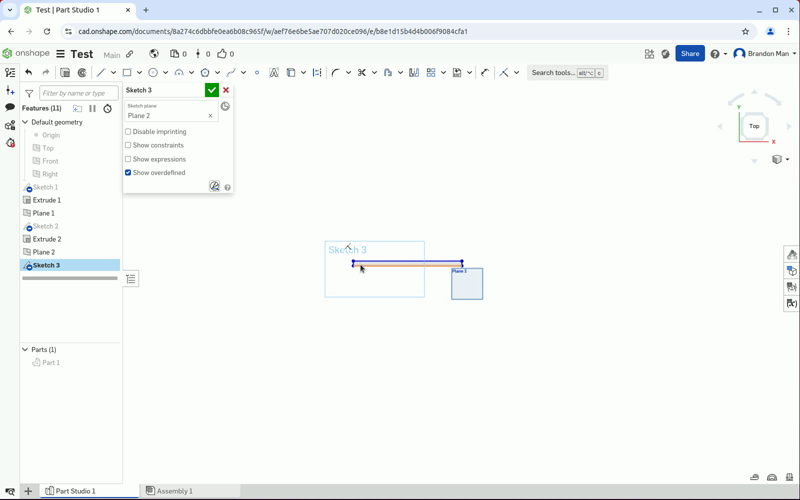
scroll(6)
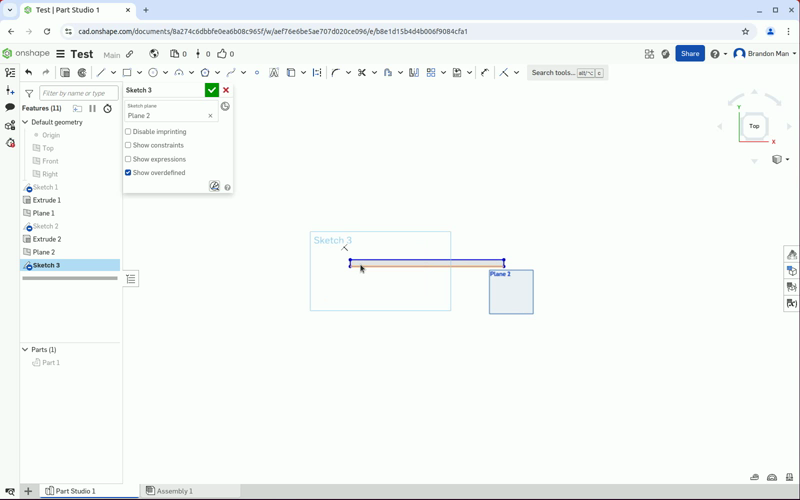
scroll(6)
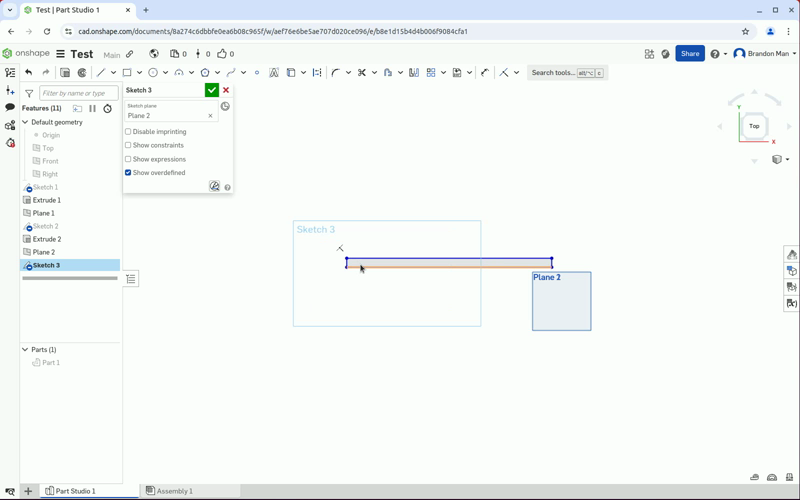
scroll(6)
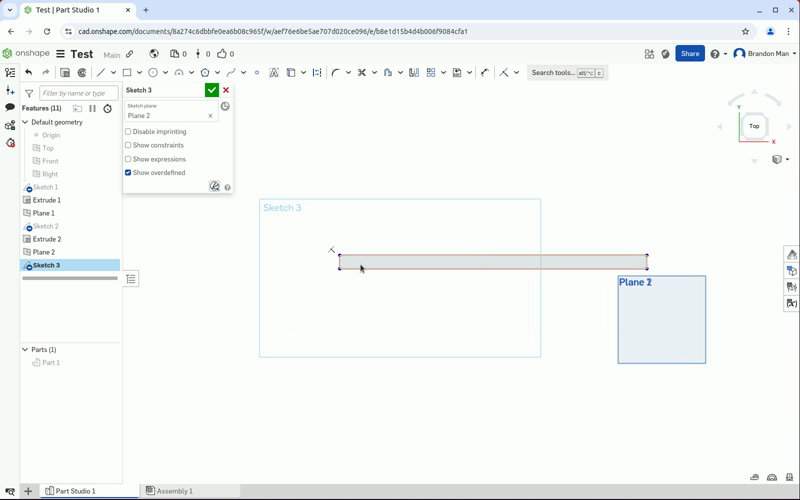
scroll(6)
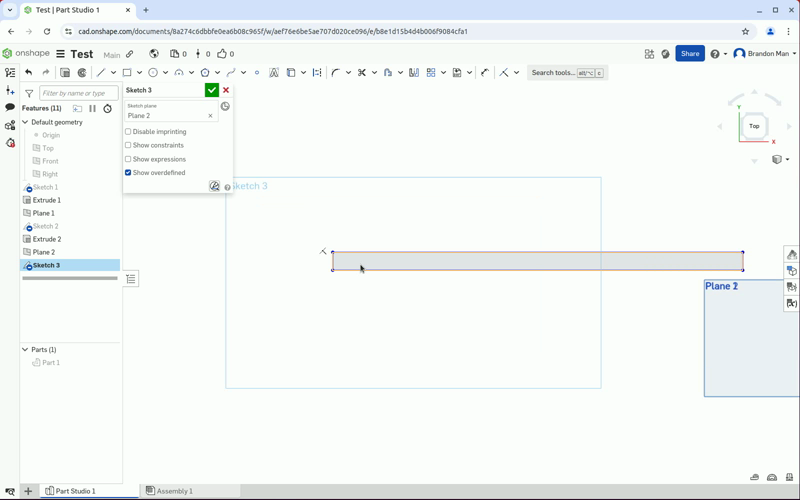
scroll(6)
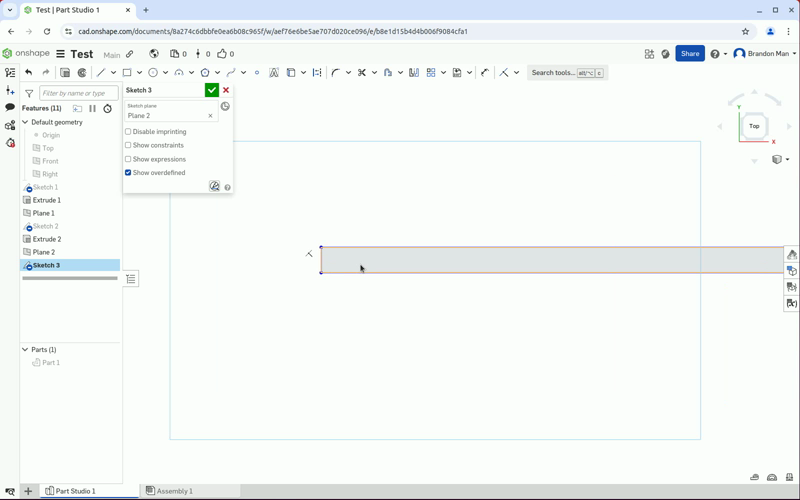
scroll(6)
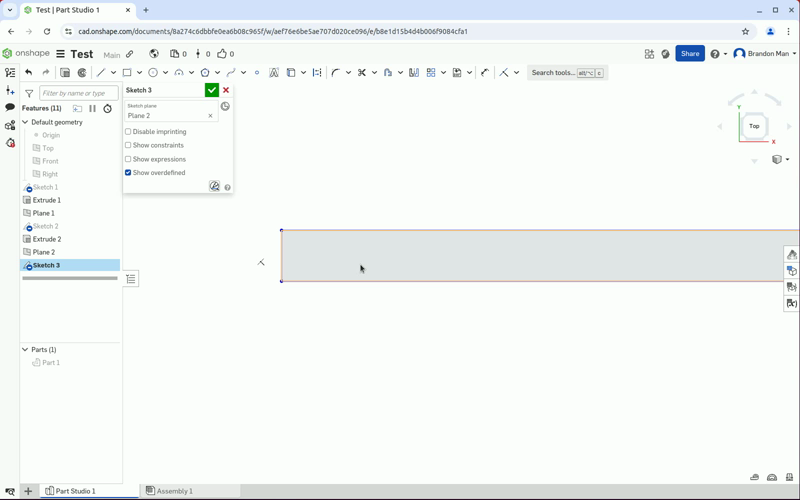
click(360, 264)
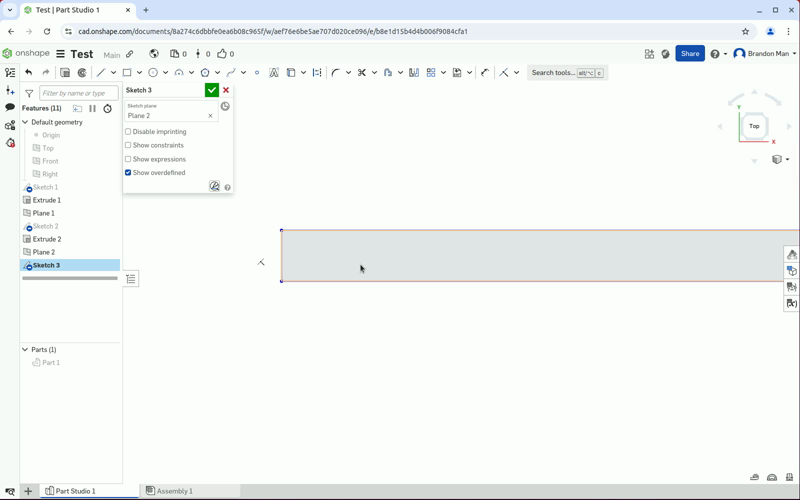
scroll(-6)
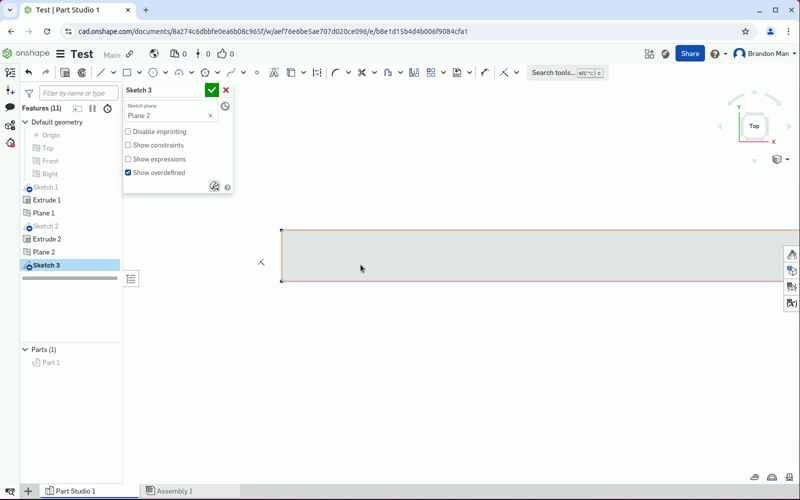
scroll(-6)
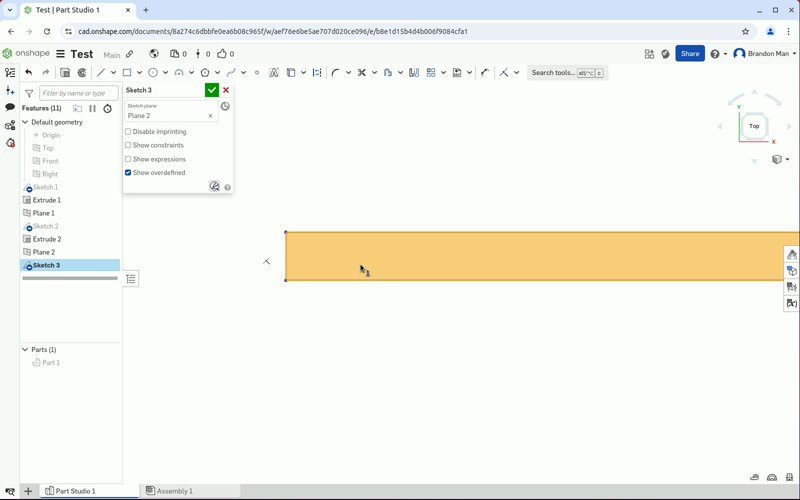
scroll(-6)
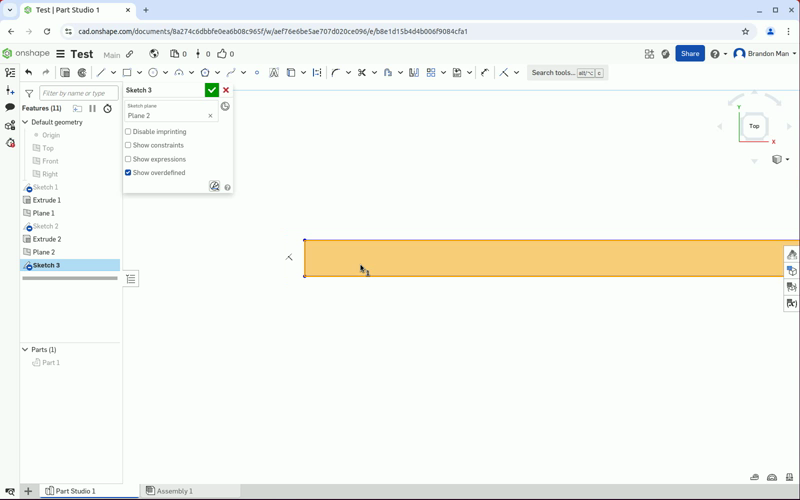
scroll(-6)
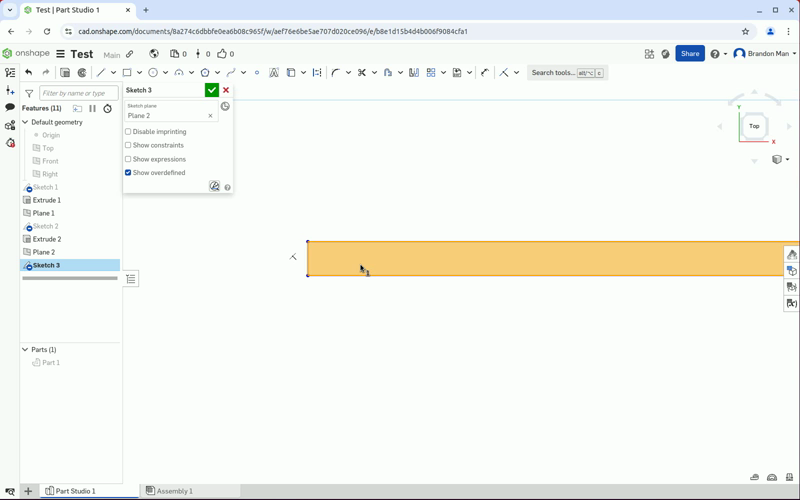
scroll(-6)
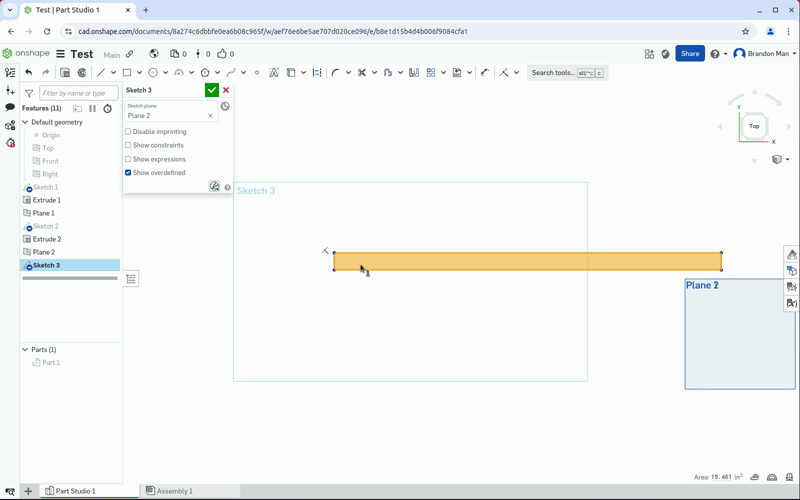
scroll(-6)
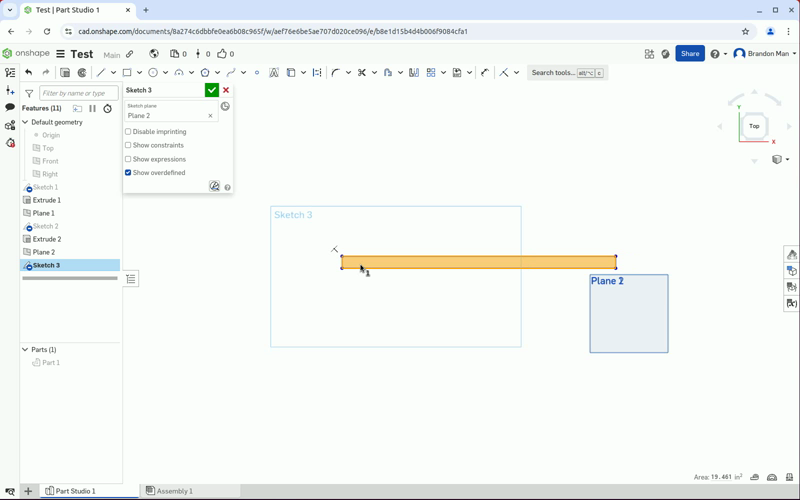
scroll(-6)
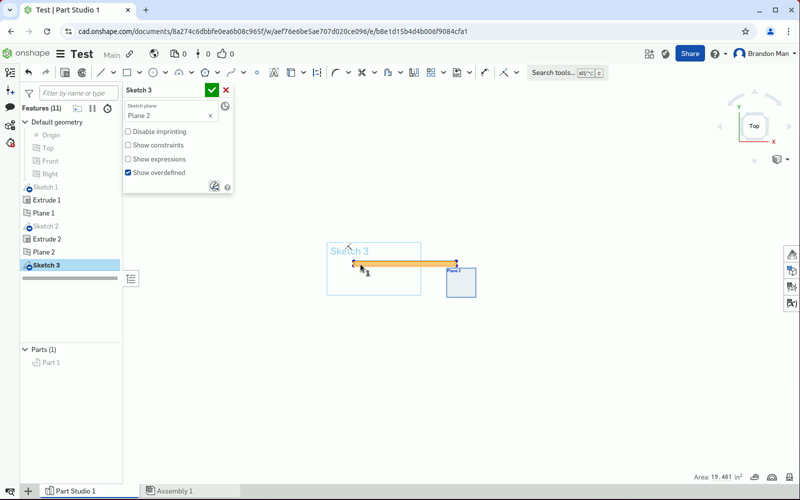
mouse_move(73, 352)
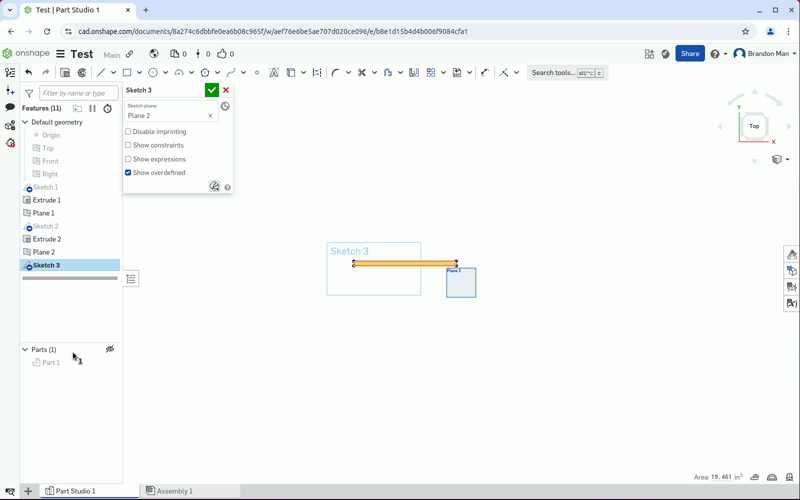
key(shift+y)
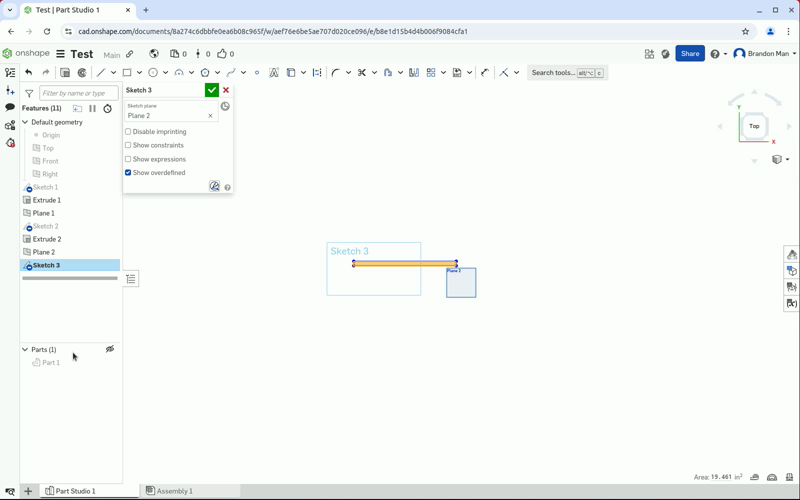
key(shift+e)
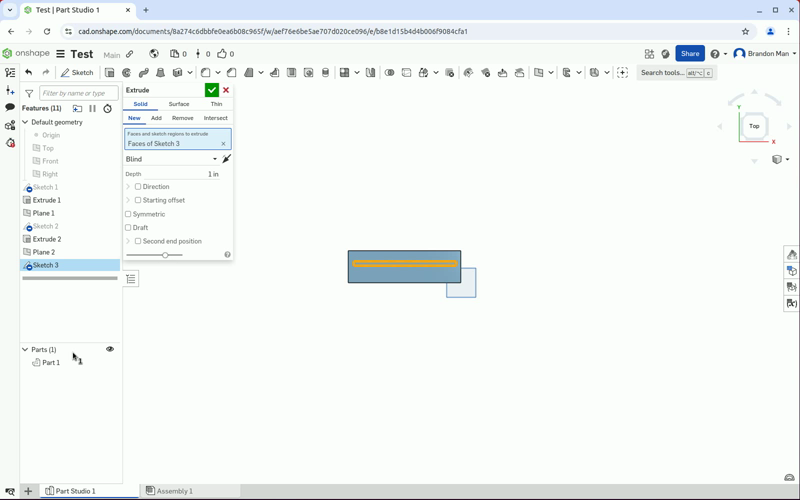
mouse_move(143, 106)
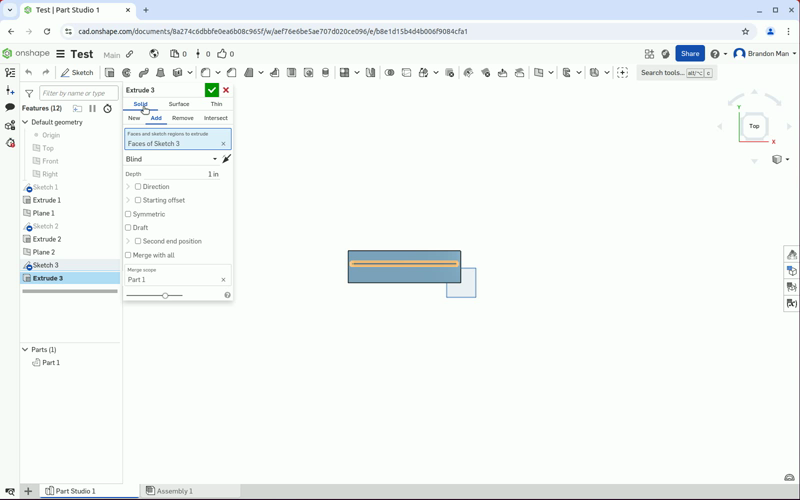
click(143, 106)
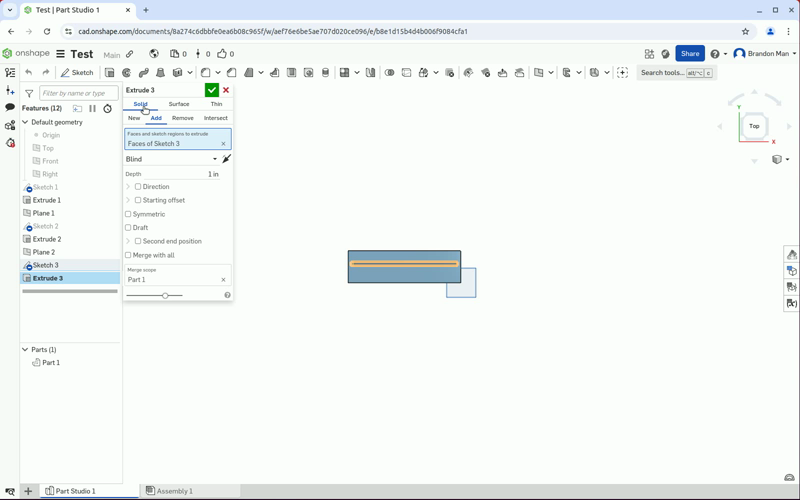
mouse_move(186, 120)
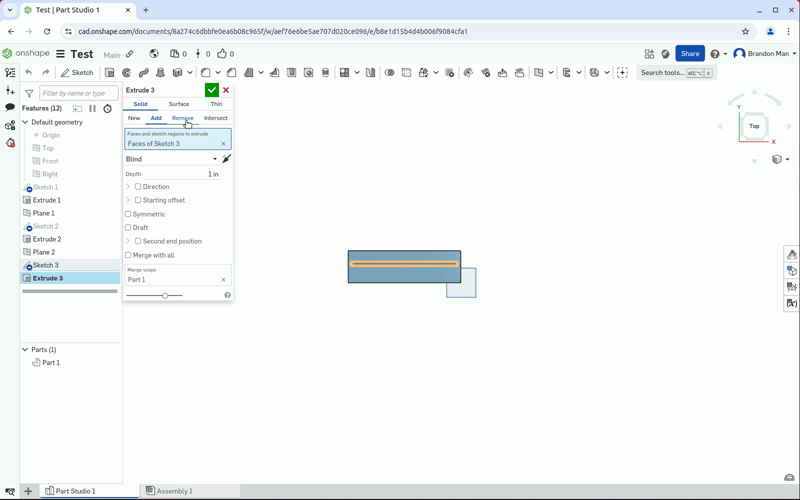
click(186, 120)
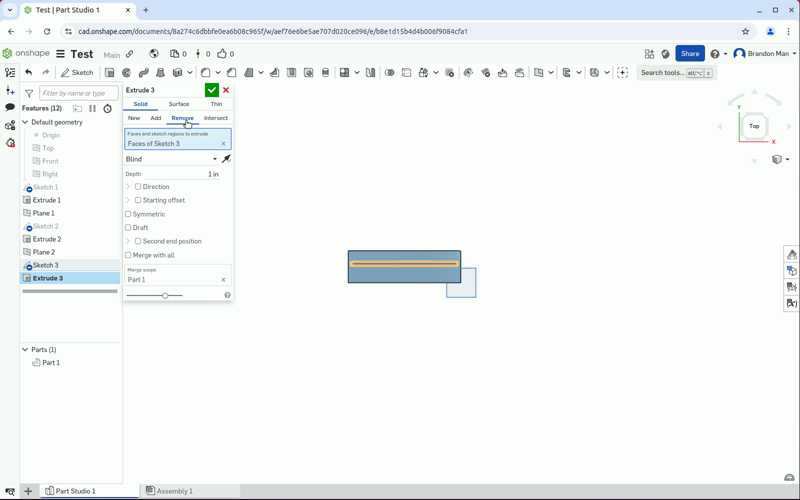
key(tab, 4)
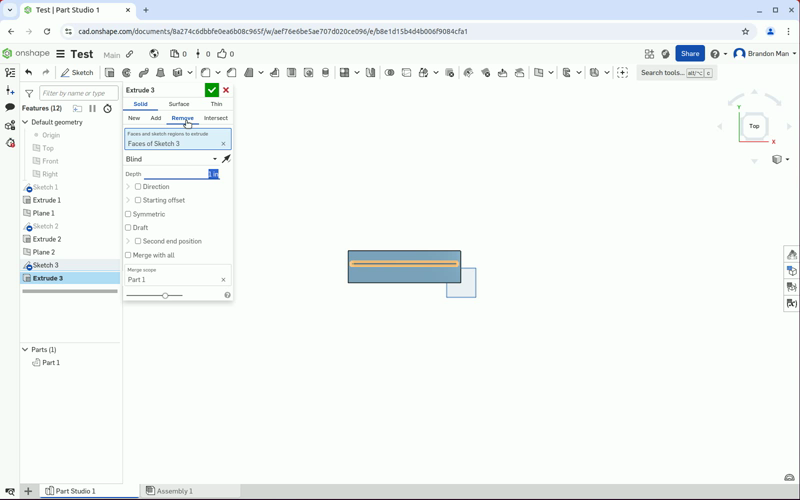
text(0.241)
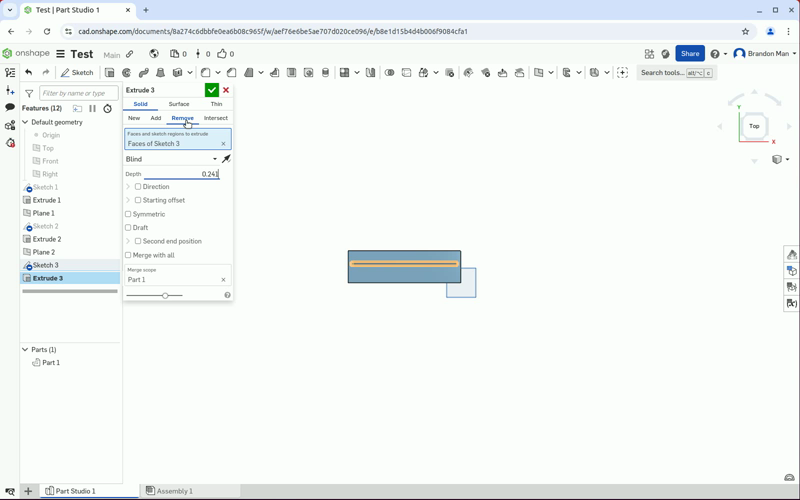
key(tab, 6)
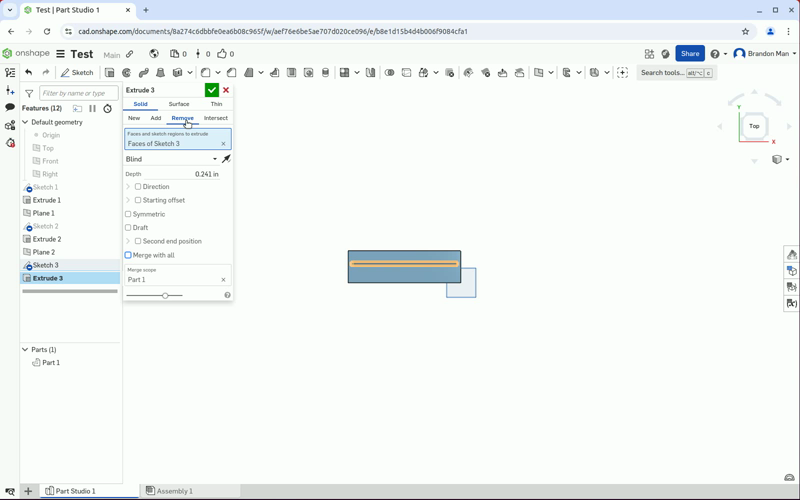
key(space)
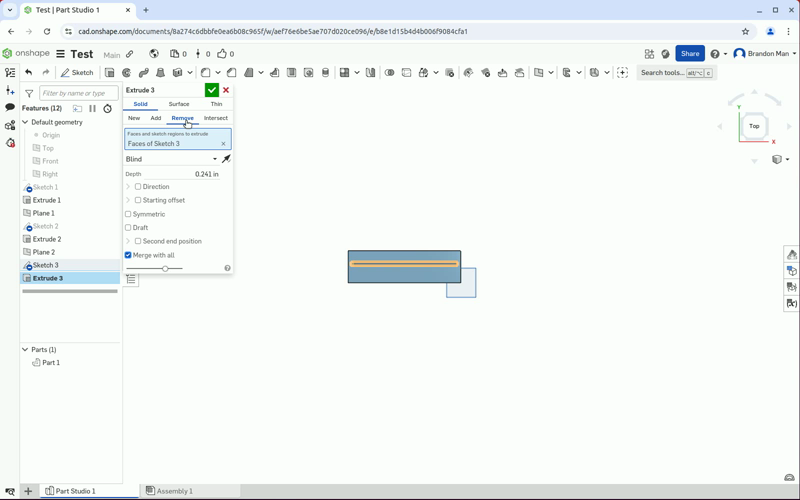
key(enter)
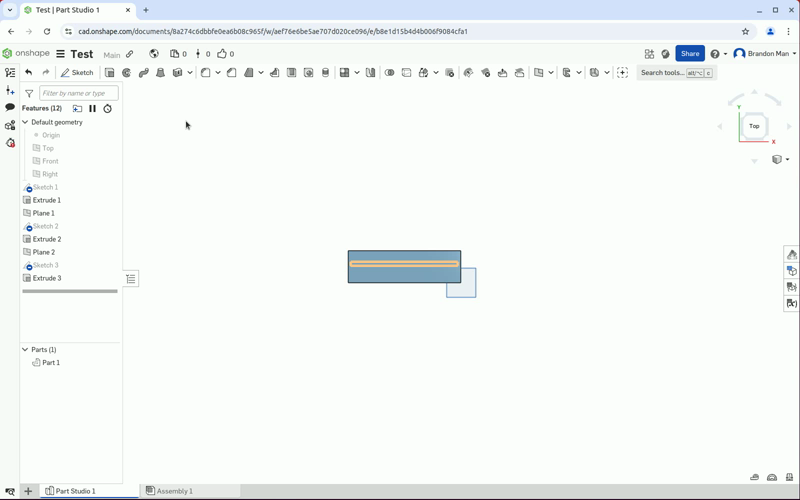
key(shift+h)
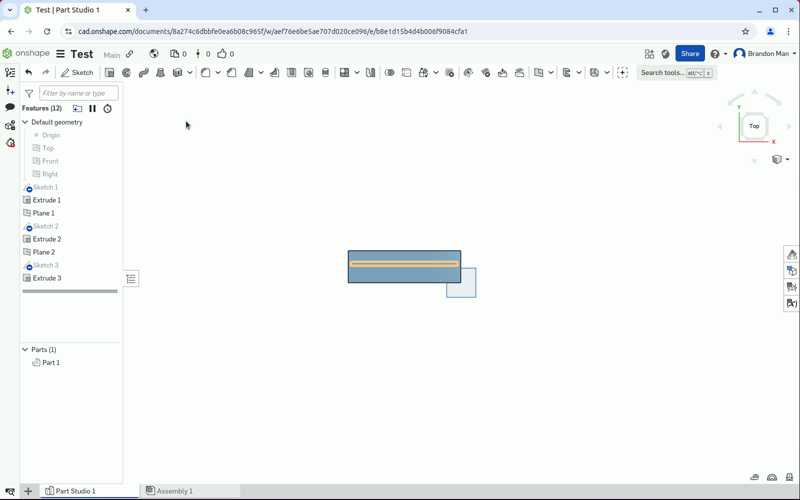
key(shift+h)
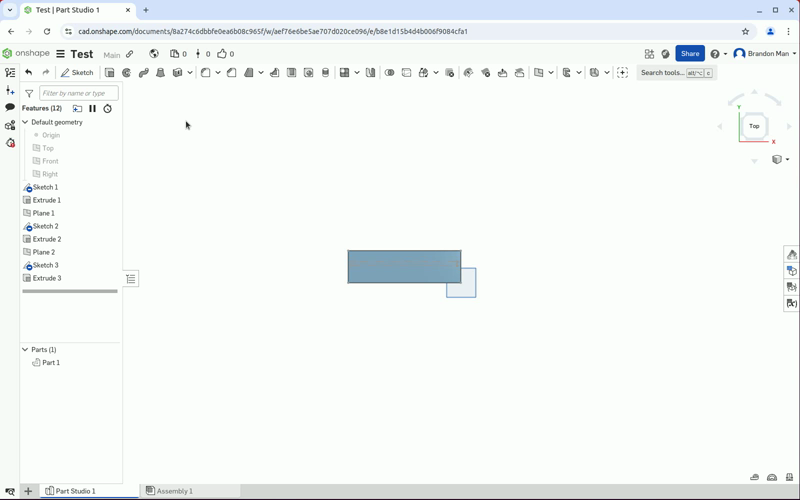
key(shift+7)
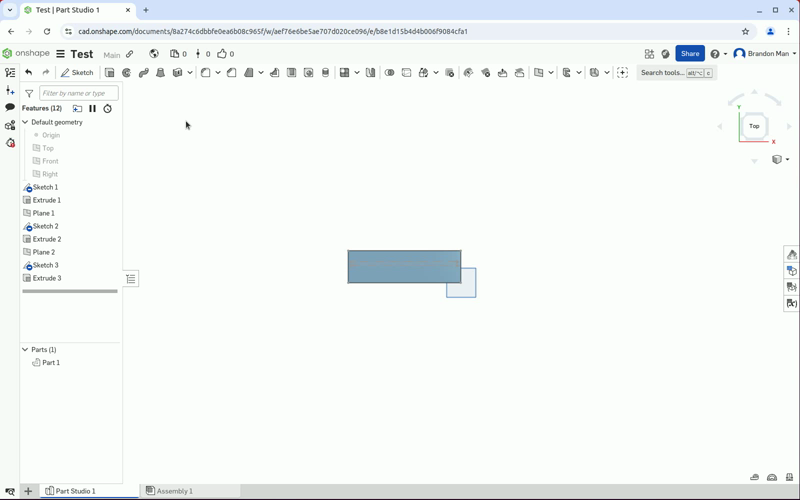
key(up, 3)
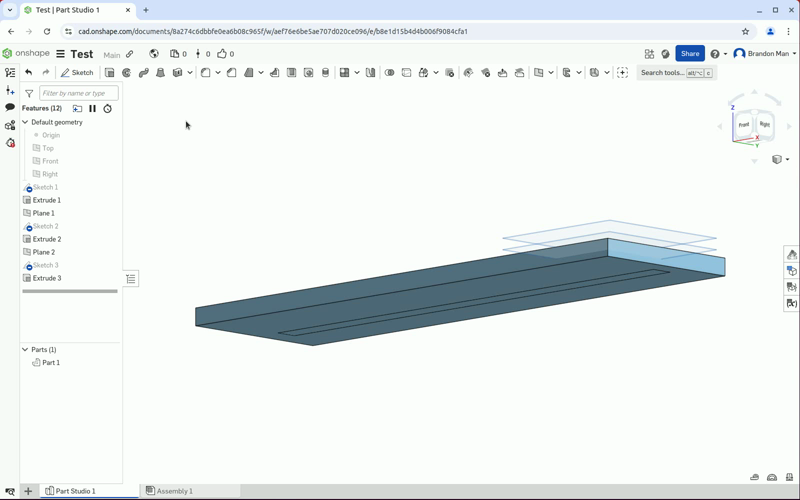
key(left, 3)
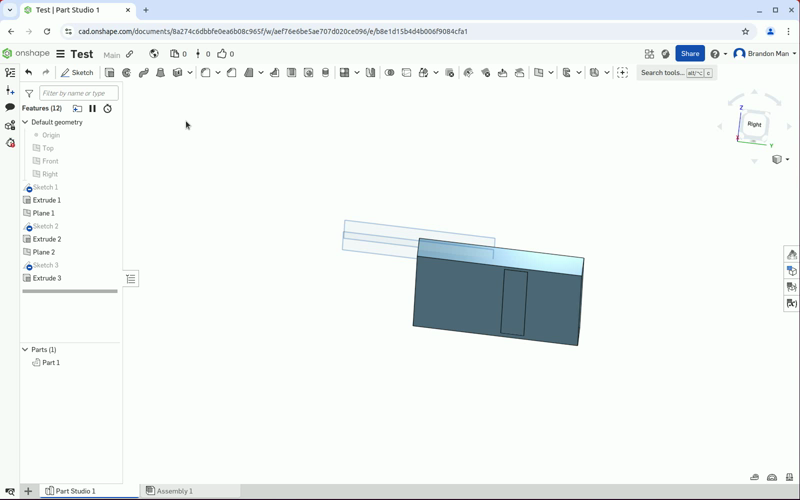
key(right, 3)
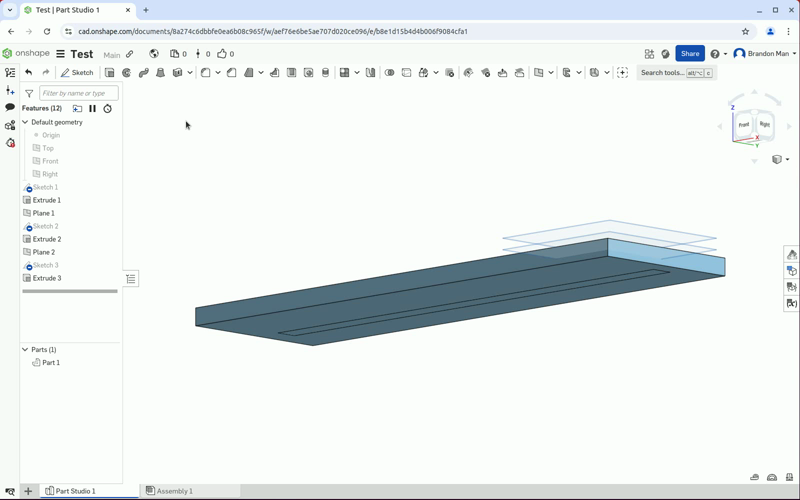
key(down, 3)
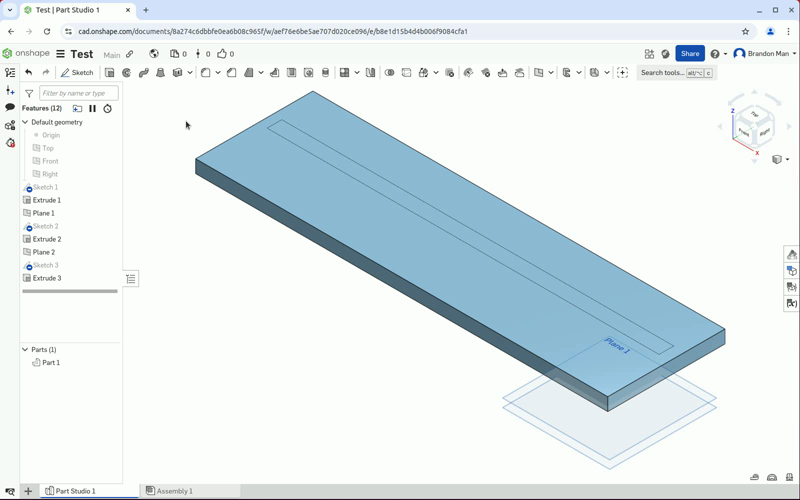
mouse_move(73, 189)
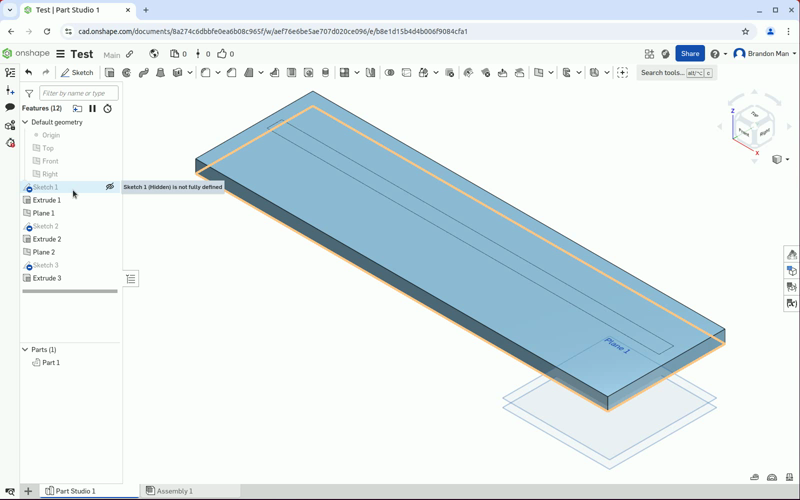
click(73, 189)